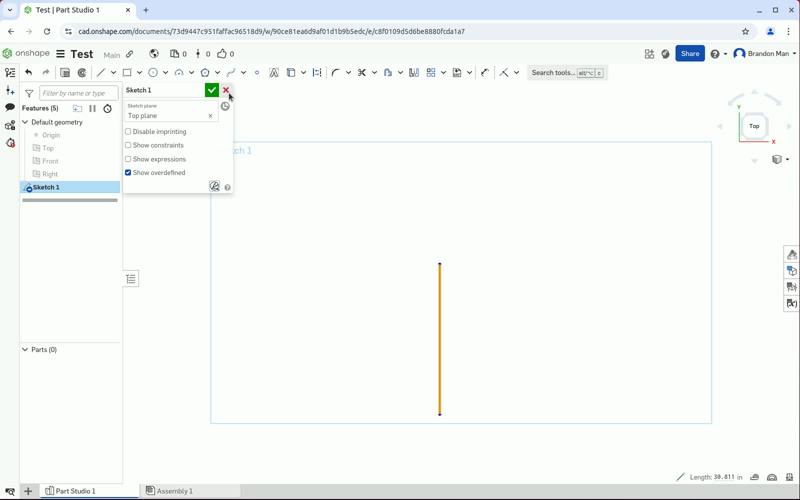
key(shift+h)
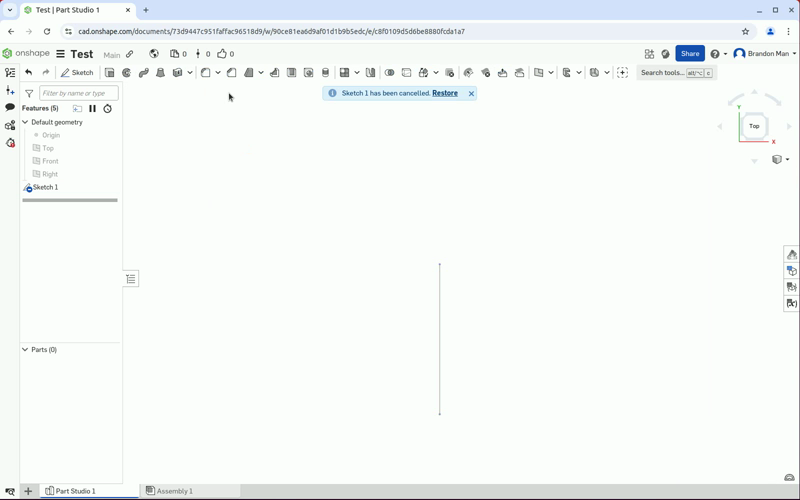
mouse_move(73, 352)
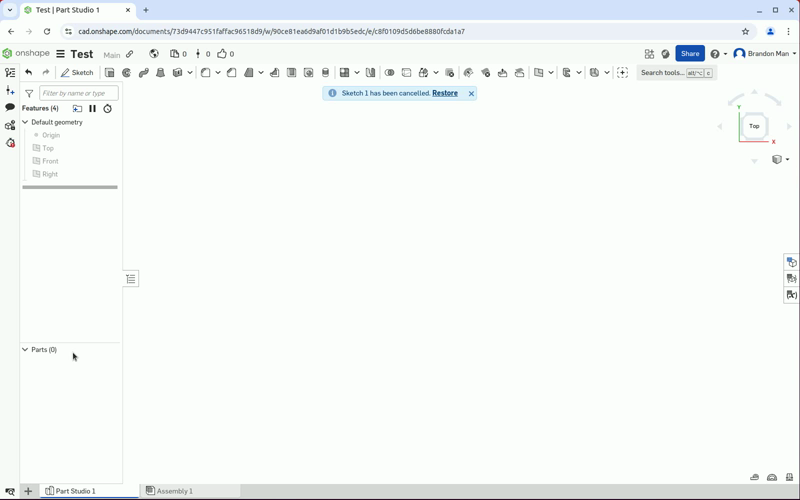
key(y)
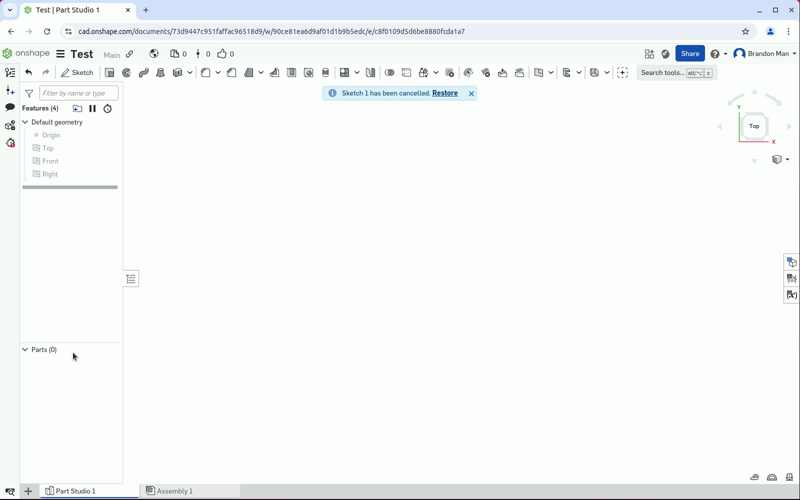
key(shift+p)
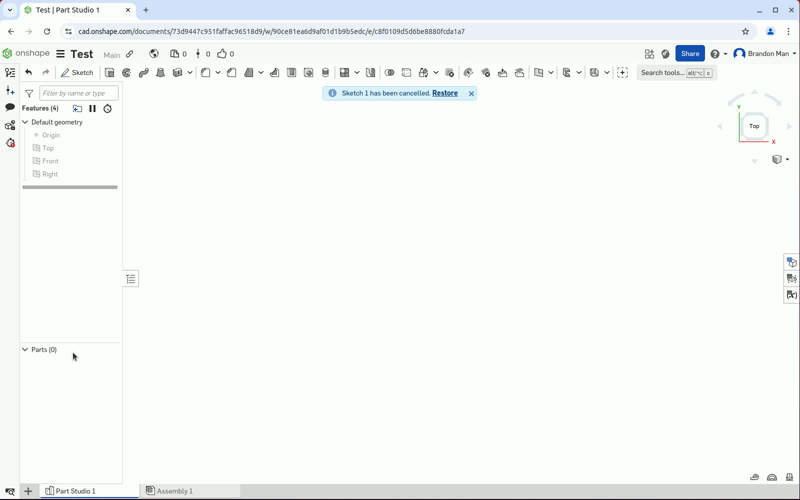
key(space)
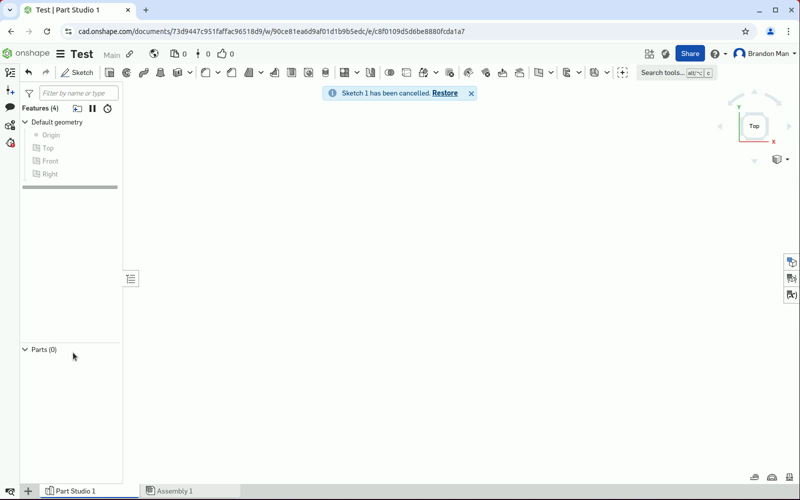
key_down(shift)
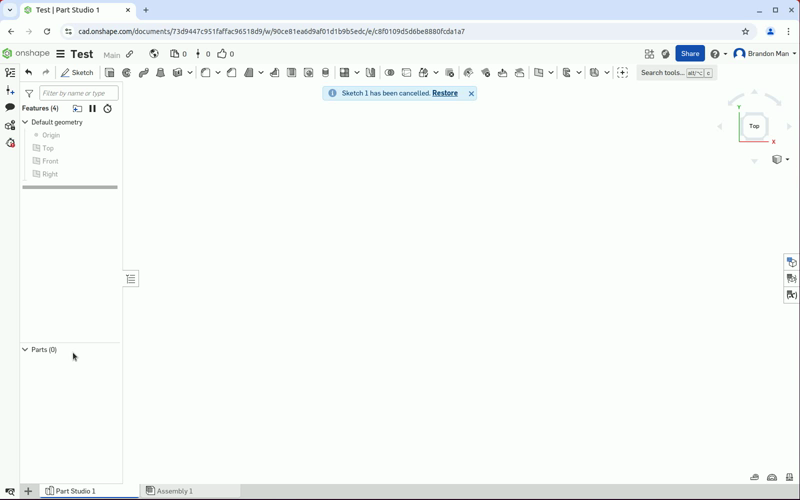
key(up)
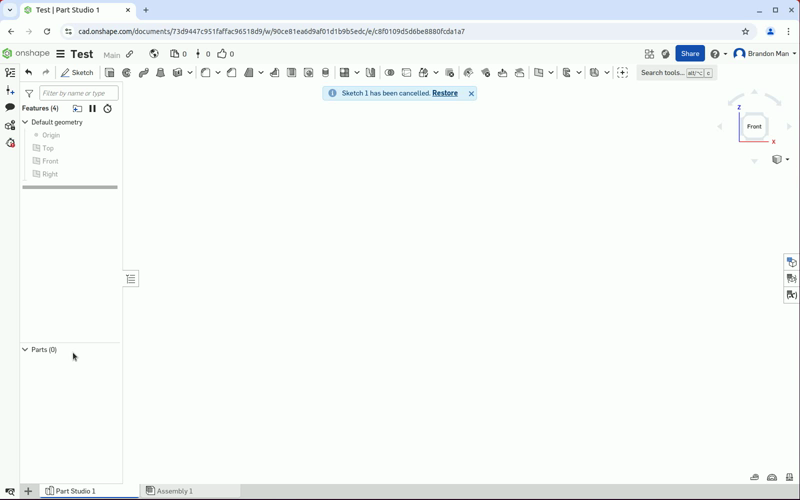
key_up(shift)
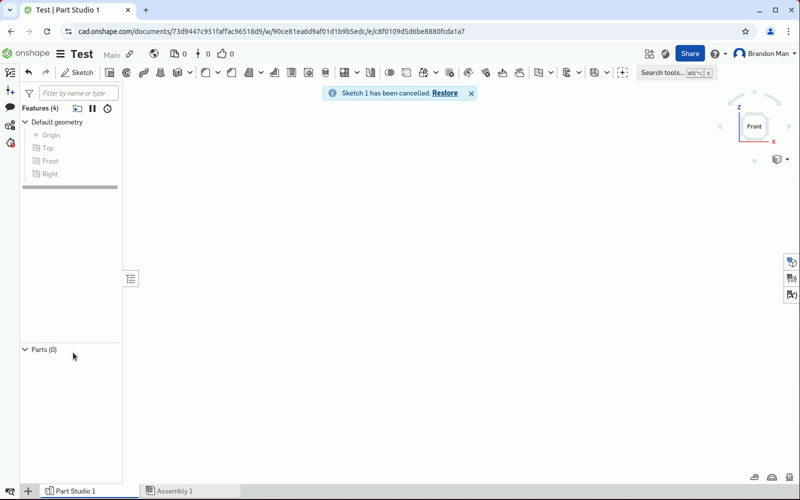
mouse_move(73, 352)
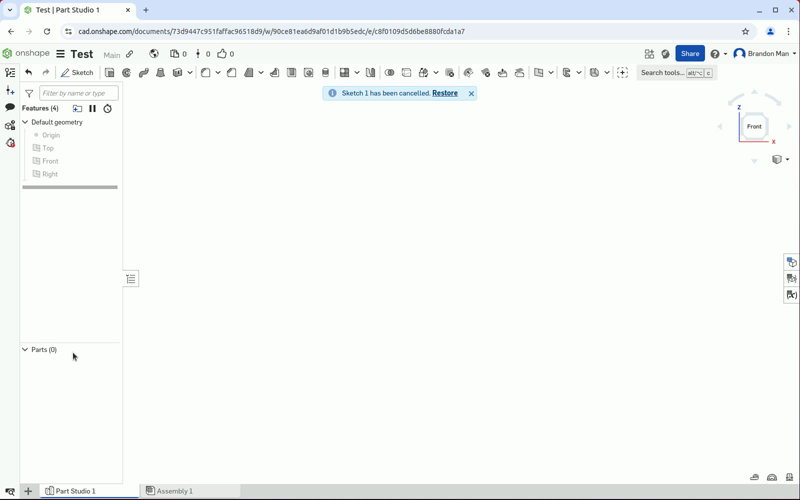
key(shift+y)
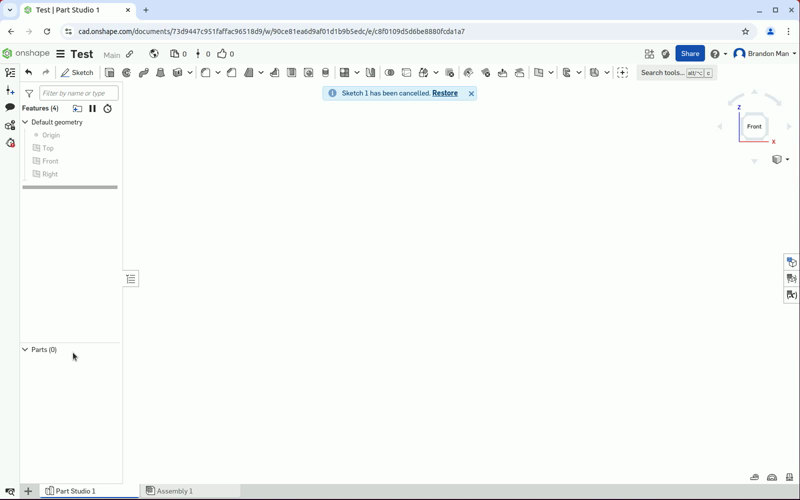
key(shift+s)
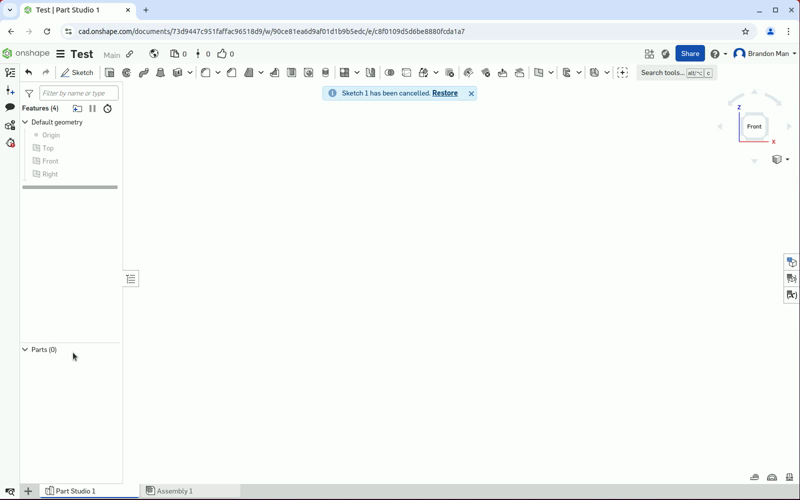
mouse_move(73, 163)
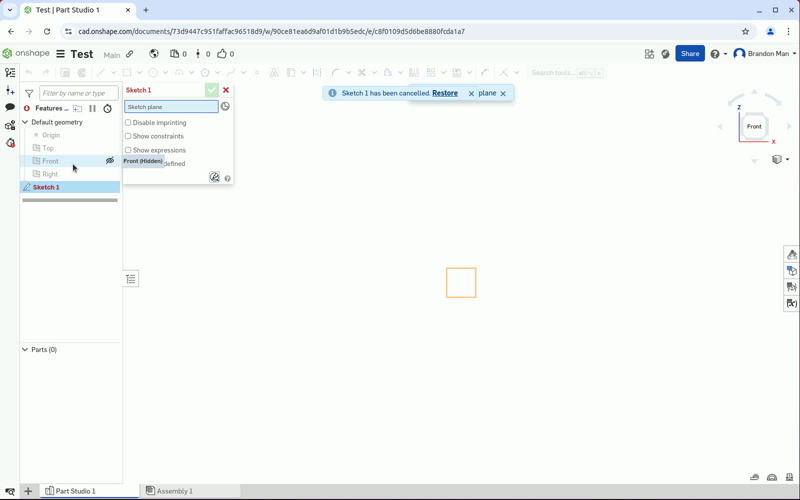
click(73, 163)
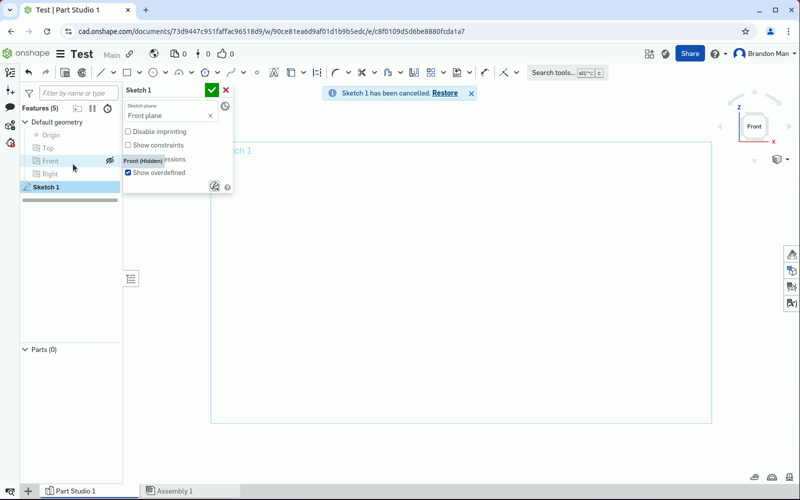
mouse_move(73, 352)
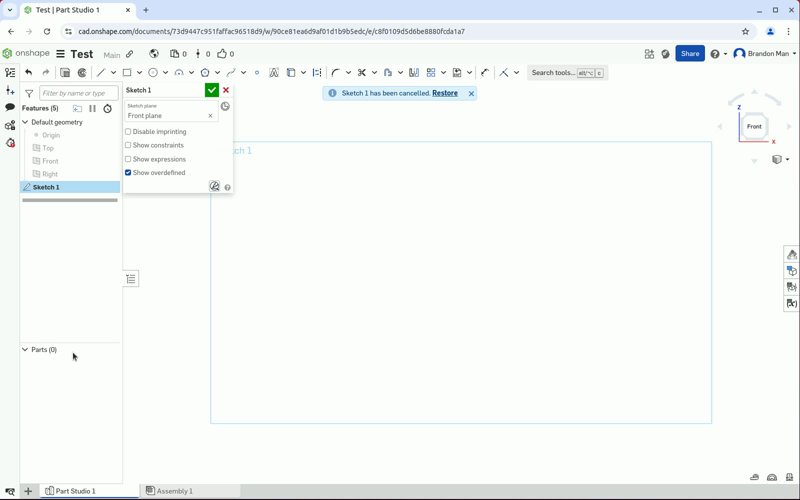
key(y)
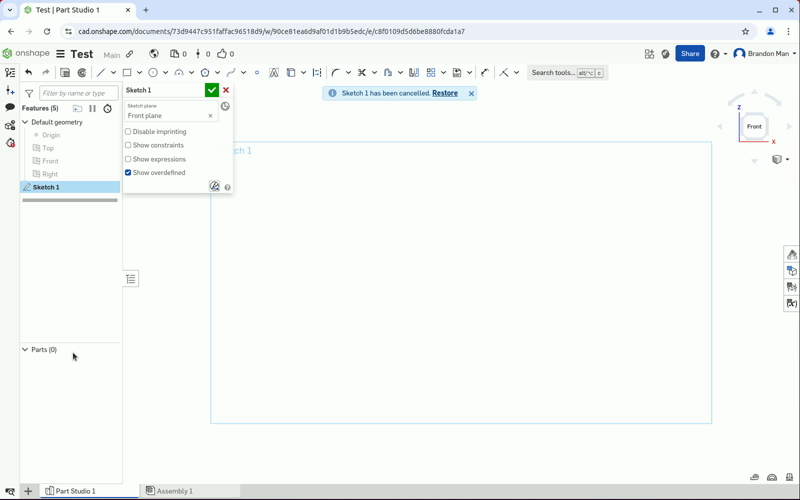
key(l)
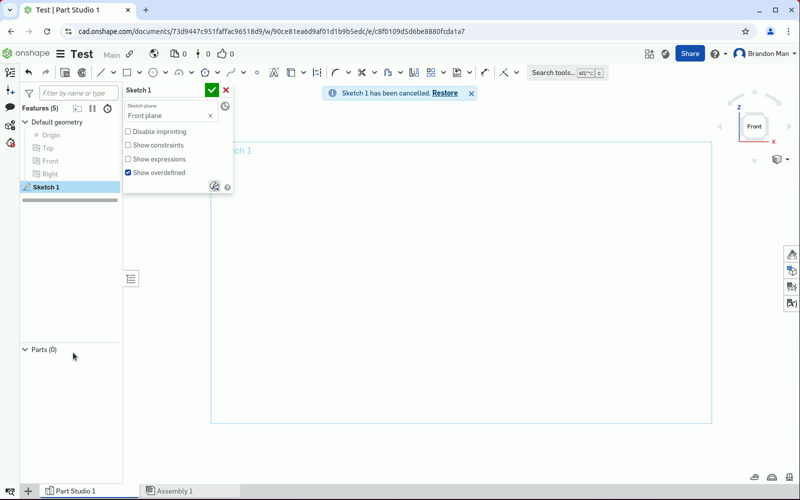
key_down(shift)
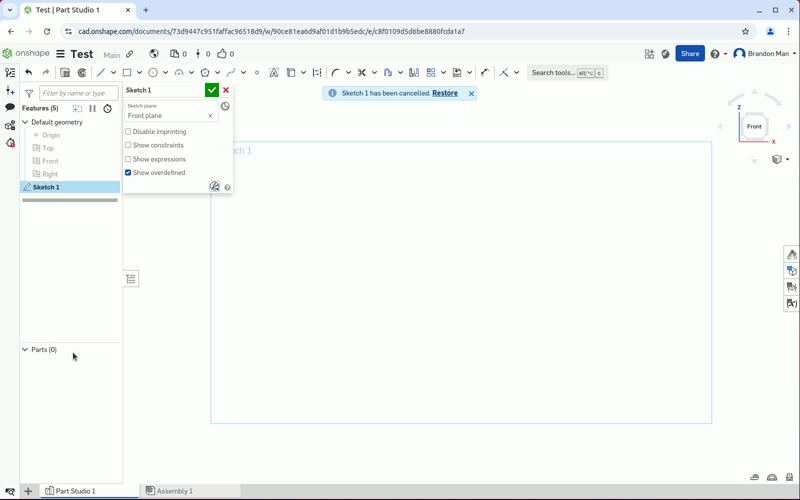
mouse_move(407, 395)
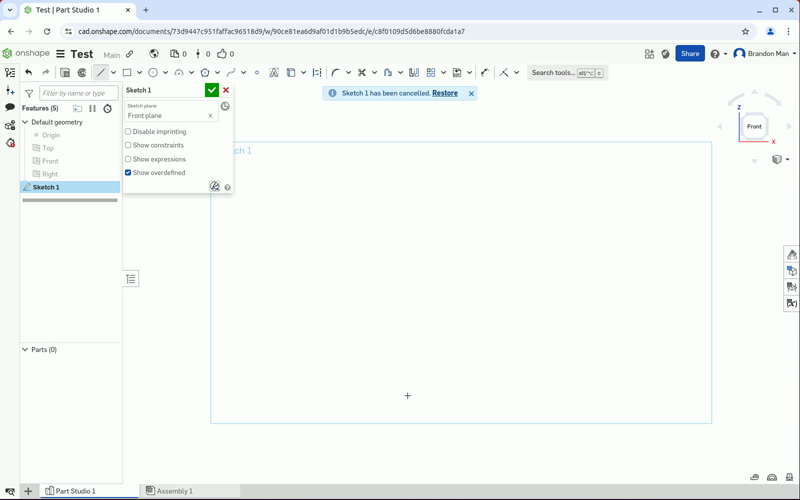
click(407, 395)
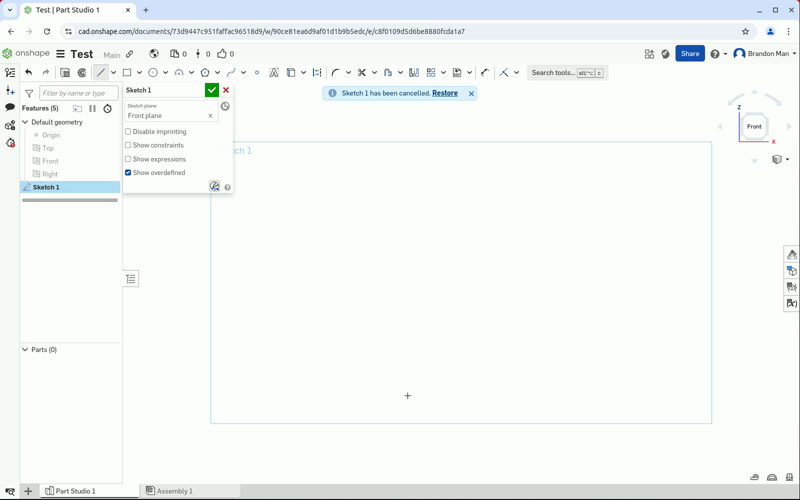
key_up(shift)
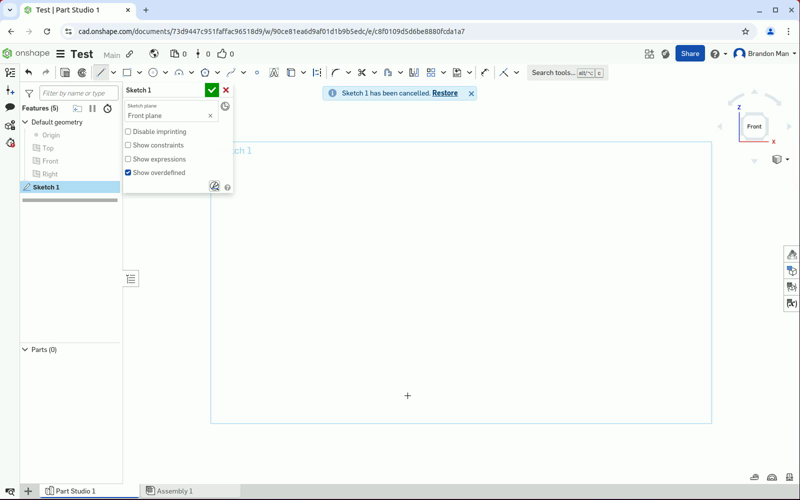
key_down(shift)
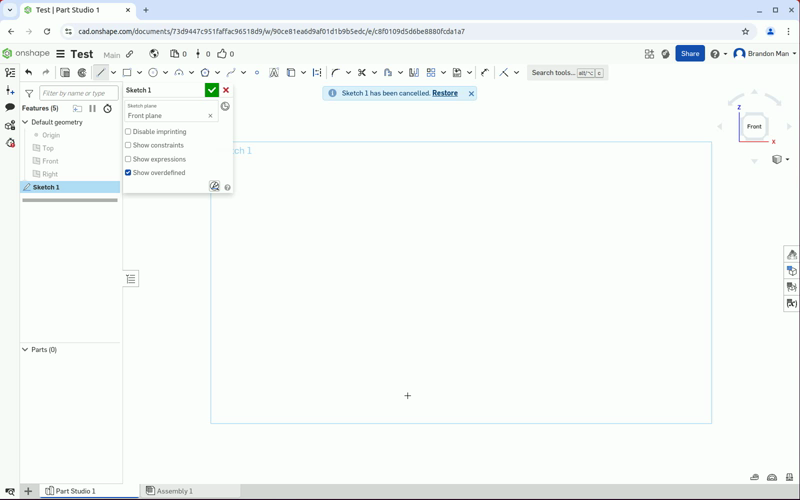
mouse_move(437, 395)
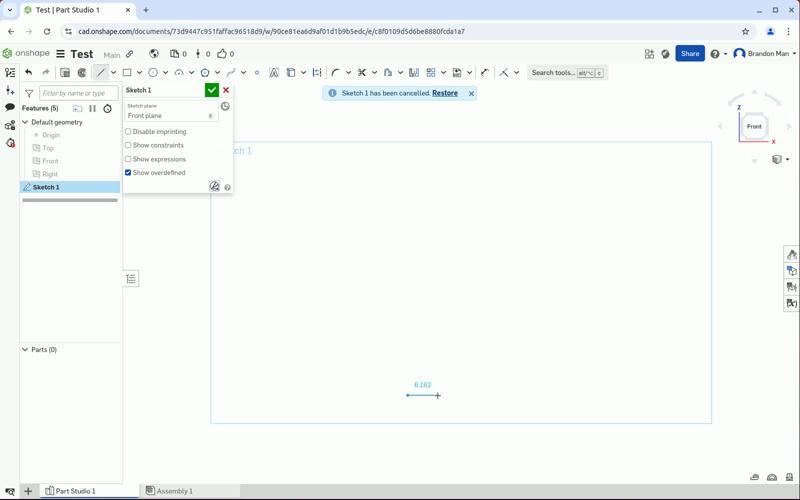
mouse_move(465, 395)
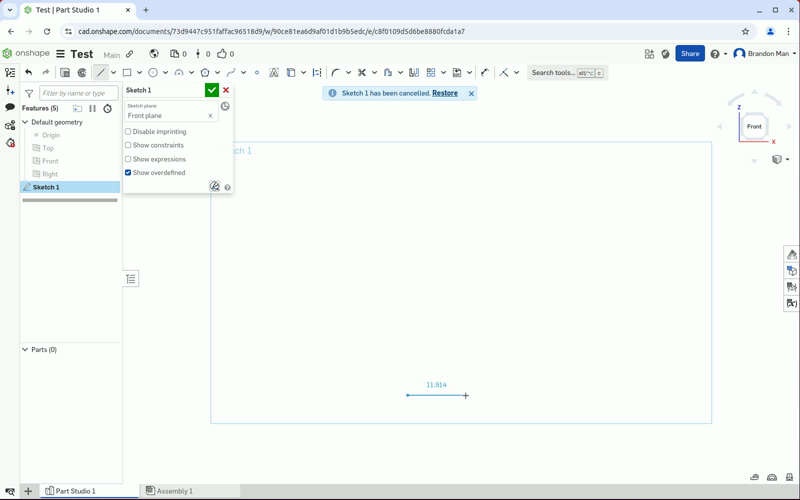
click(465, 395)
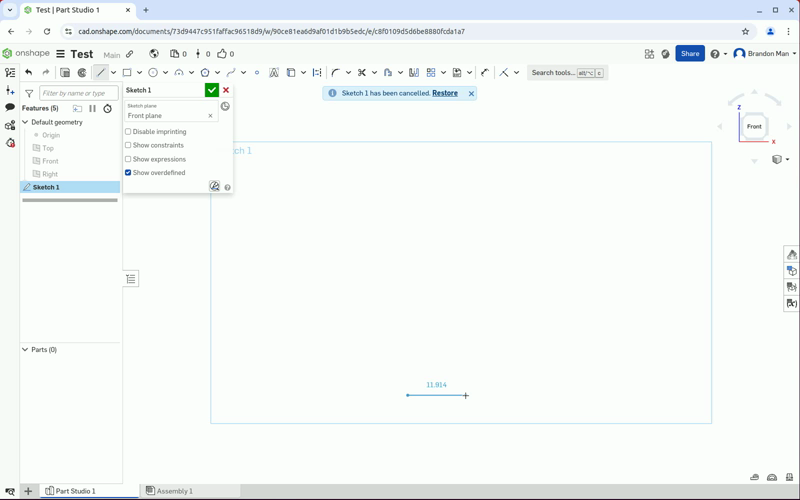
key_up(shift)
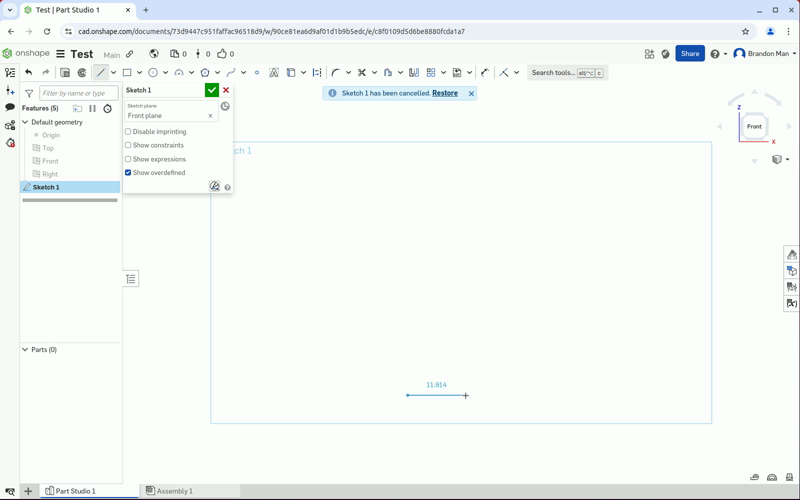
key_down(shift)
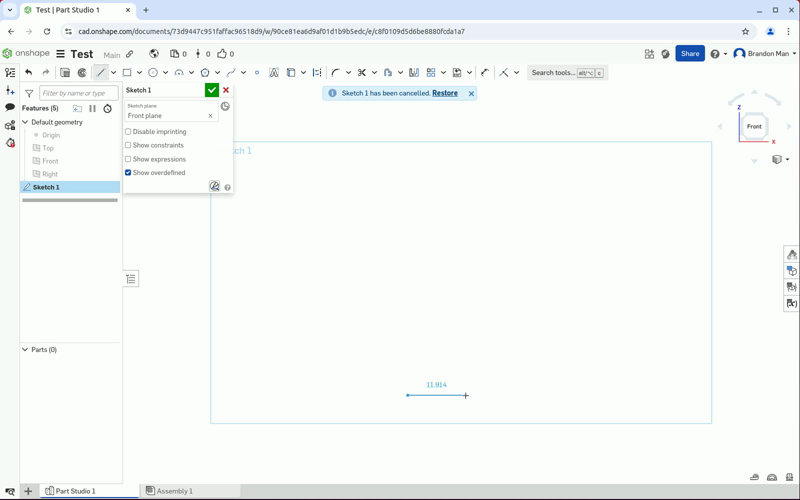
mouse_move(495, 395)
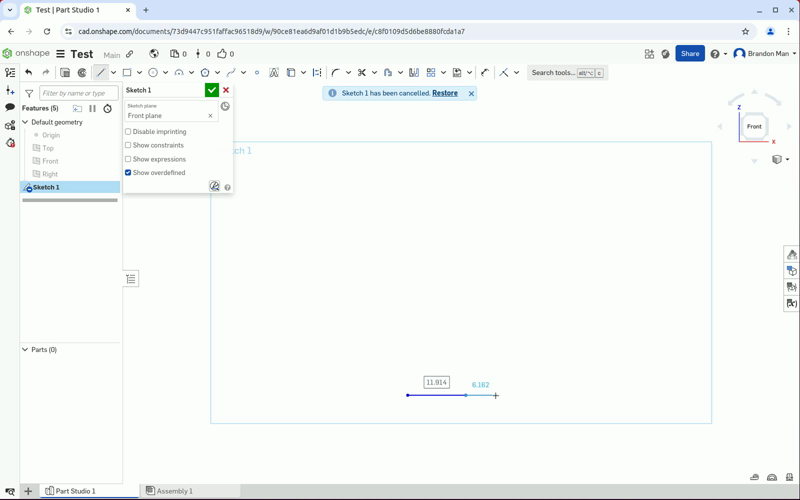
mouse_move(465, 361)
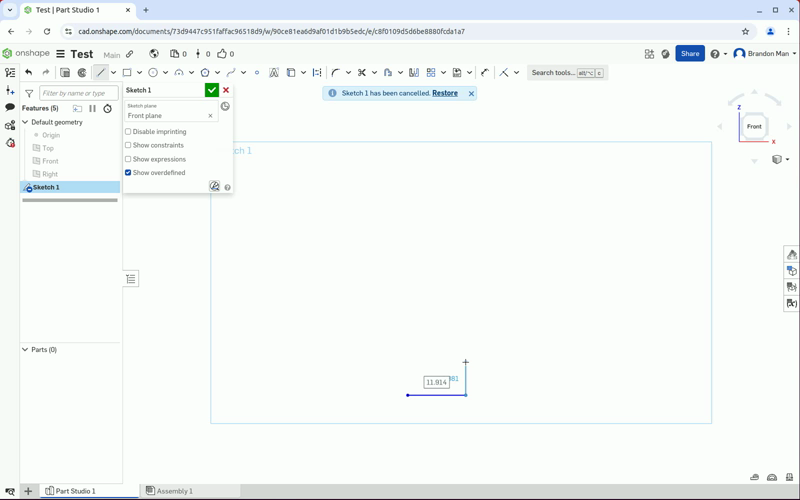
click(465, 361)
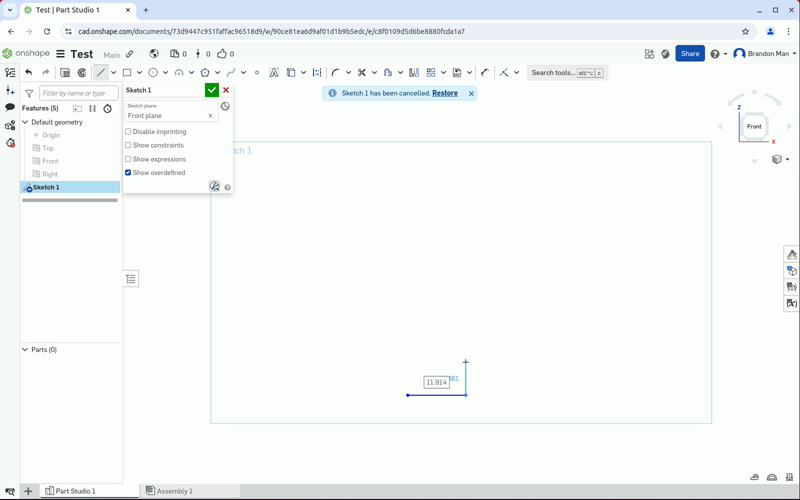
key_up(shift)
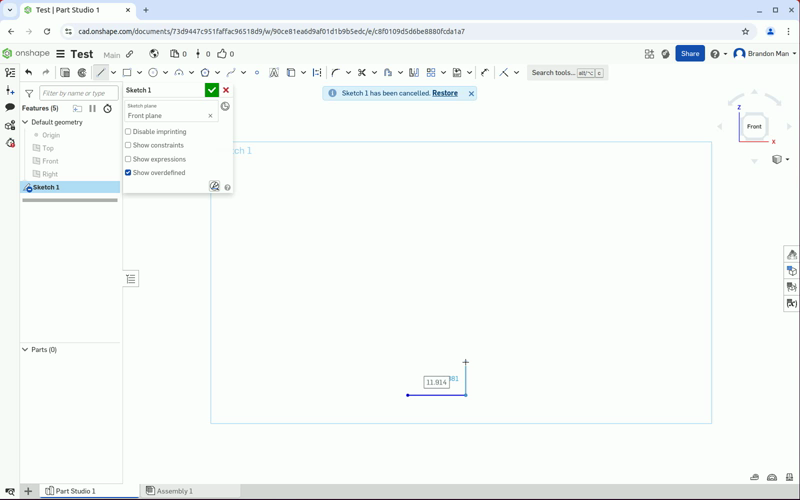
key_down(shift)
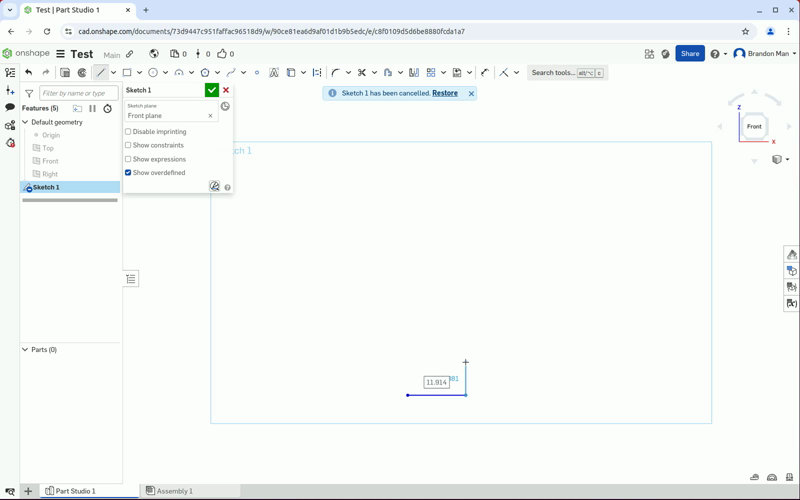
mouse_move(495, 361)
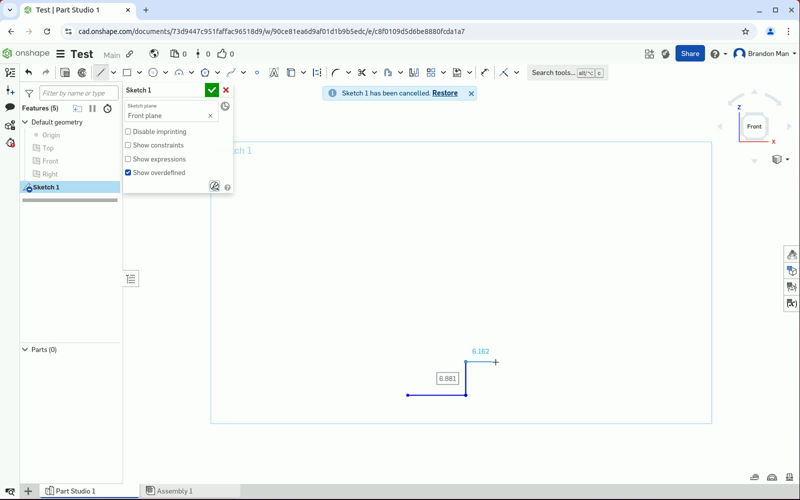
mouse_move(461, 361)
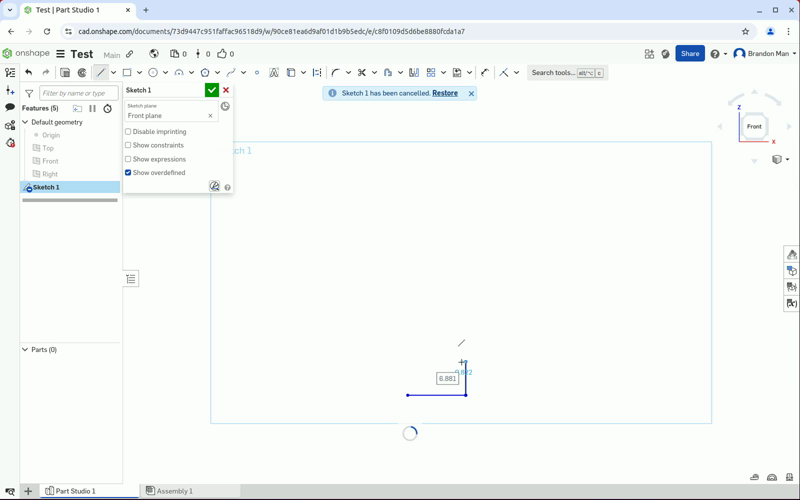
scroll(6)
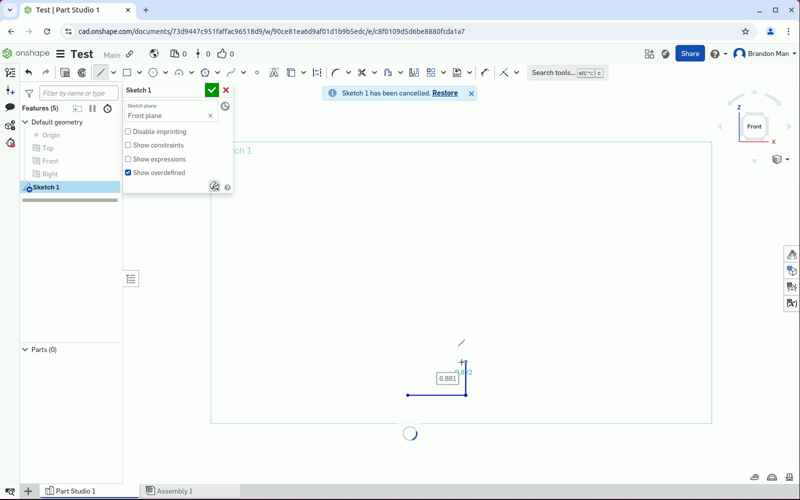
scroll(6)
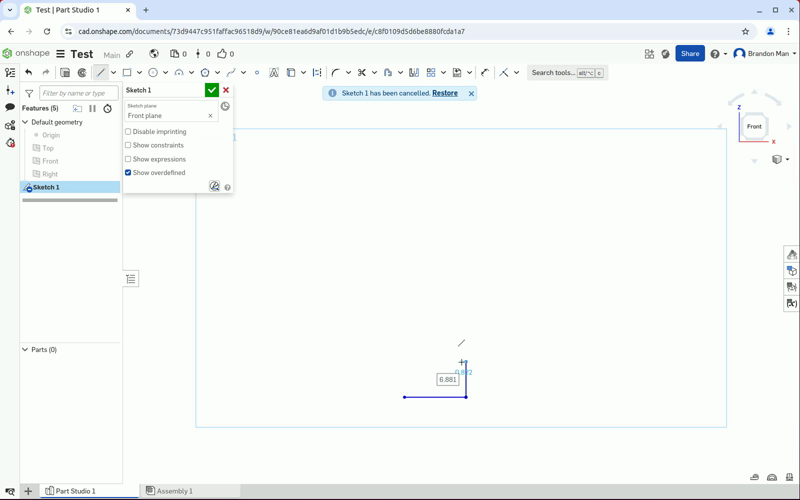
scroll(6)
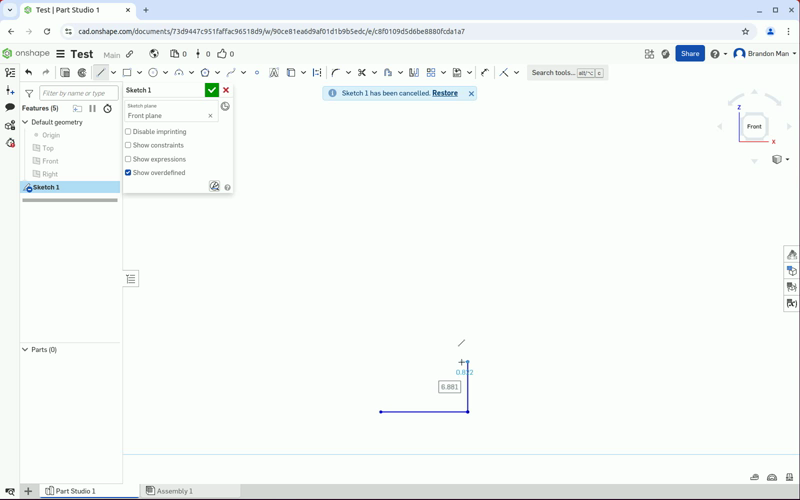
scroll(6)
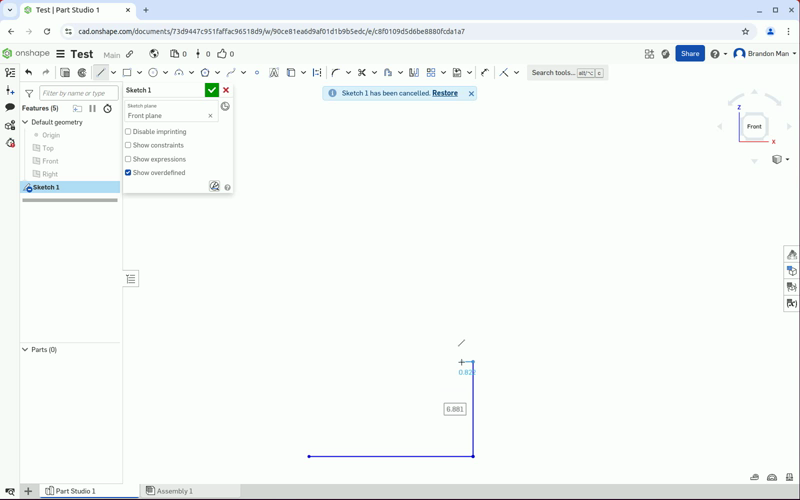
scroll(6)
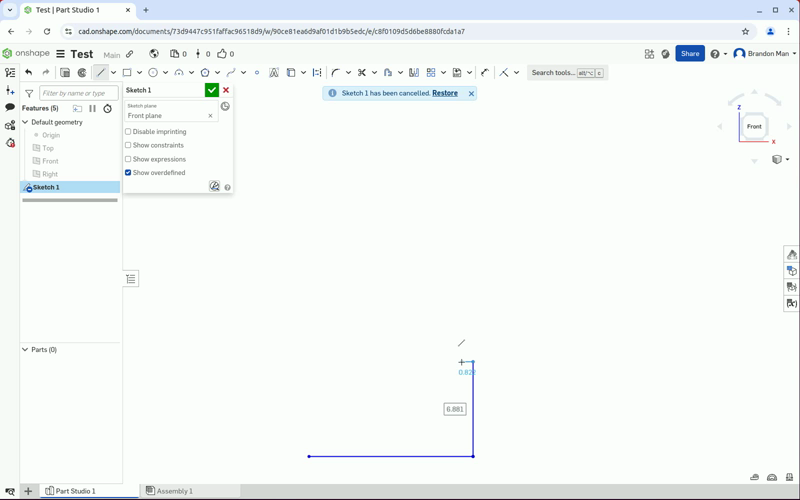
scroll(6)
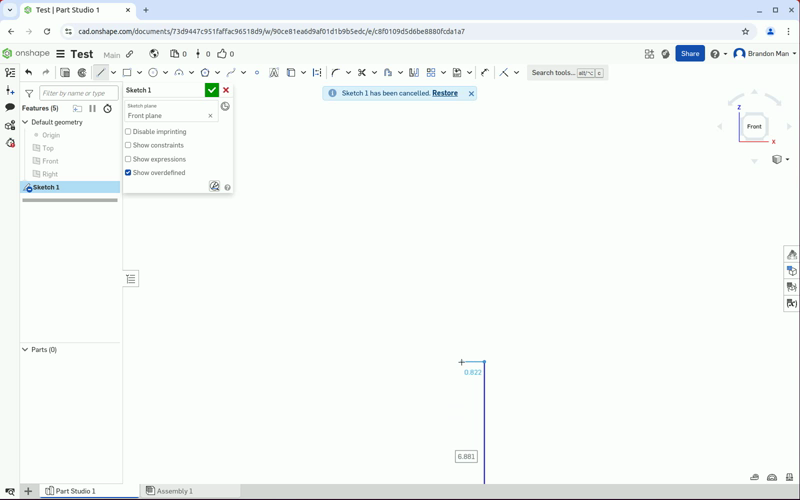
scroll(6)
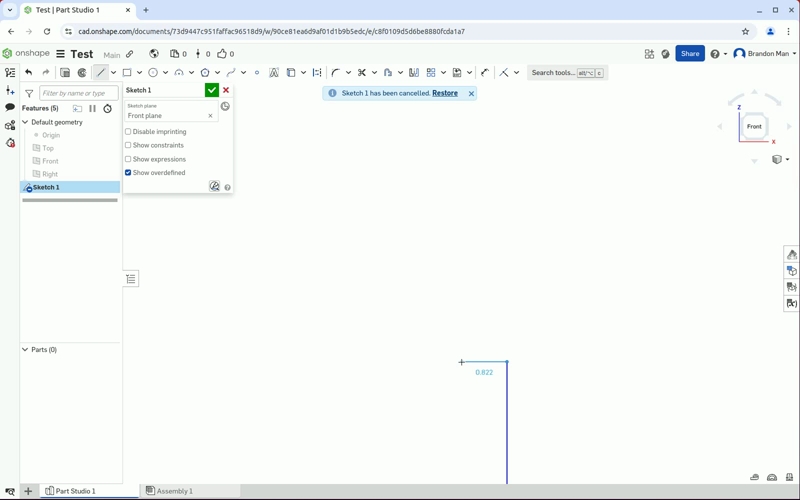
click(461, 361)
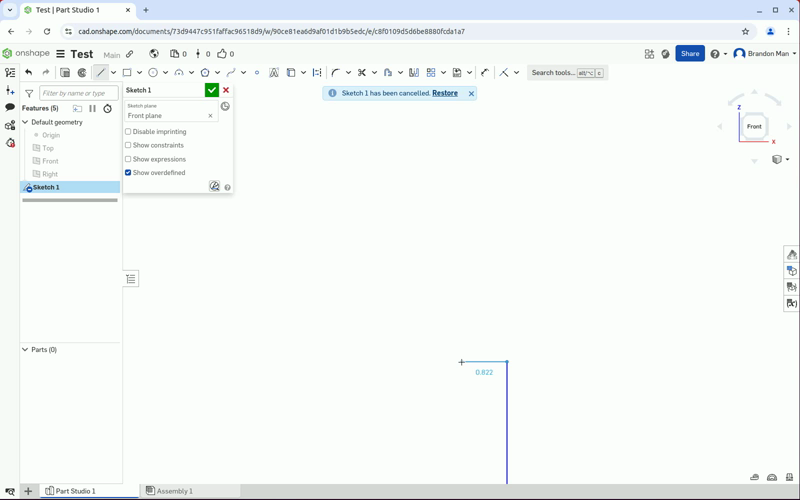
scroll(-6)
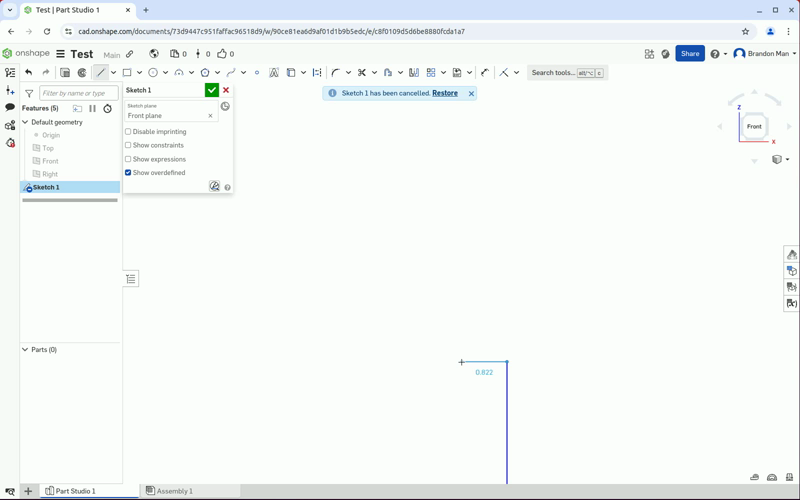
scroll(-6)
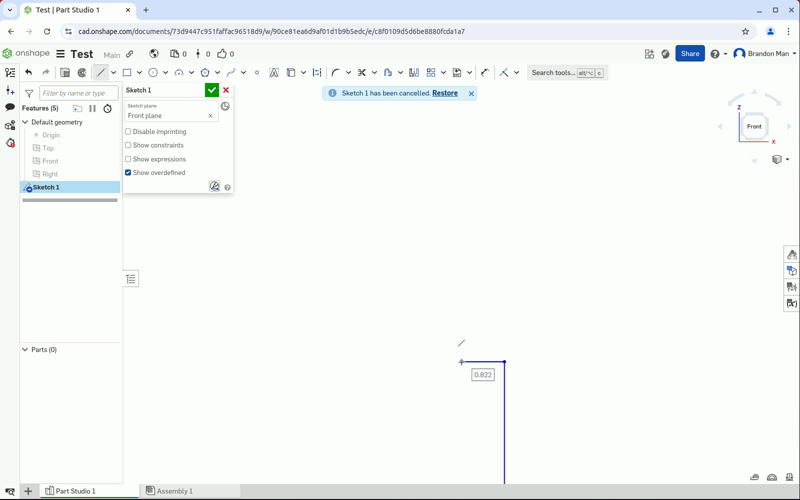
scroll(-6)
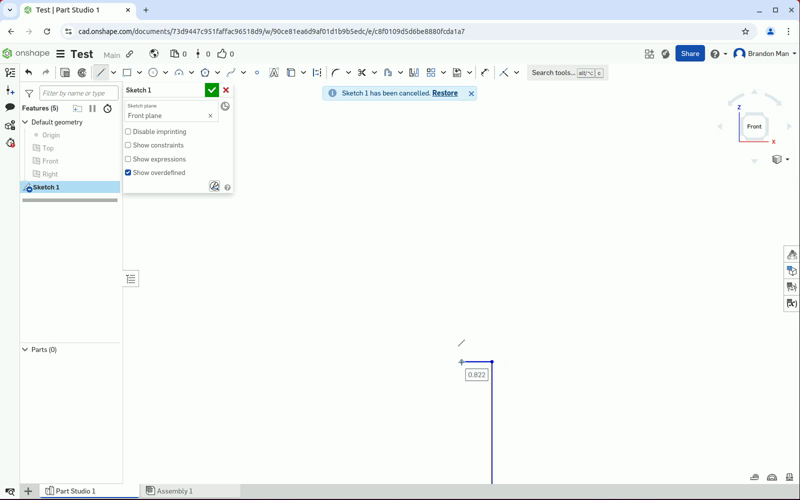
scroll(-6)
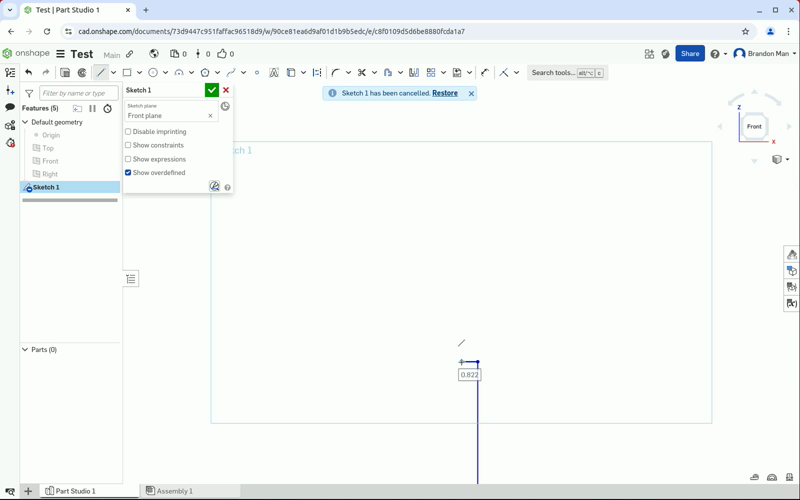
scroll(-6)
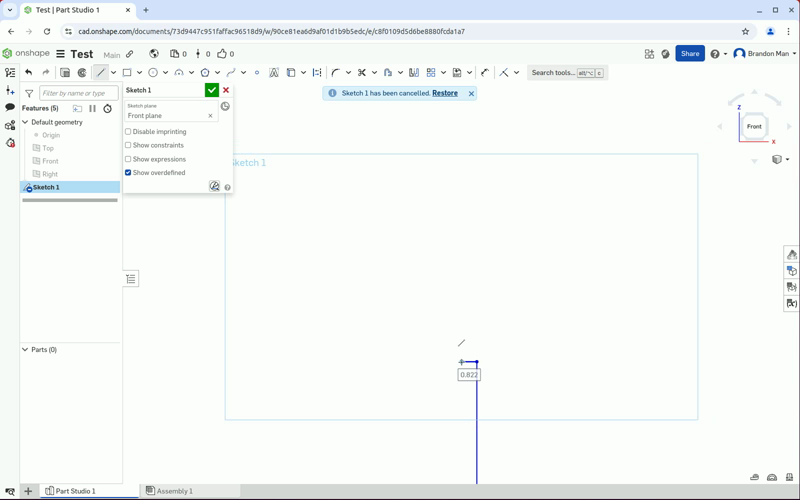
scroll(-6)
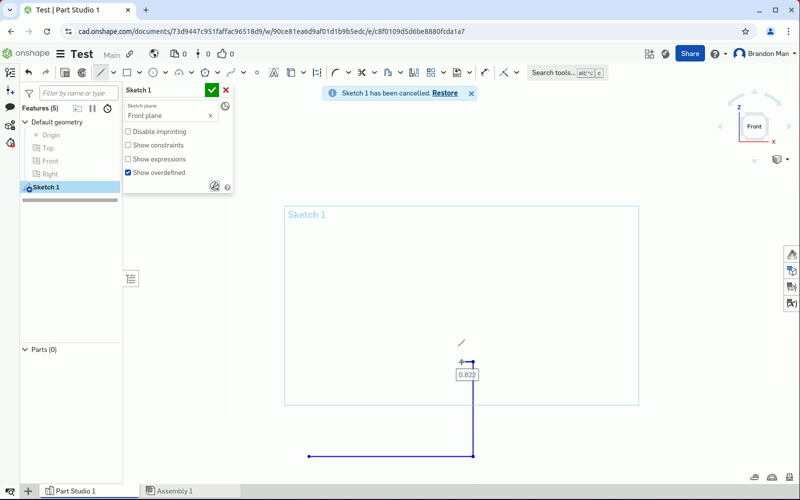
scroll(-6)
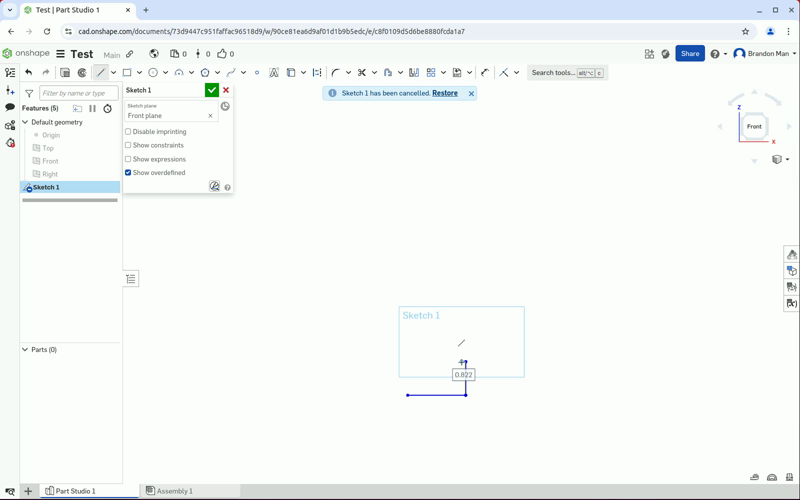
key_up(shift)
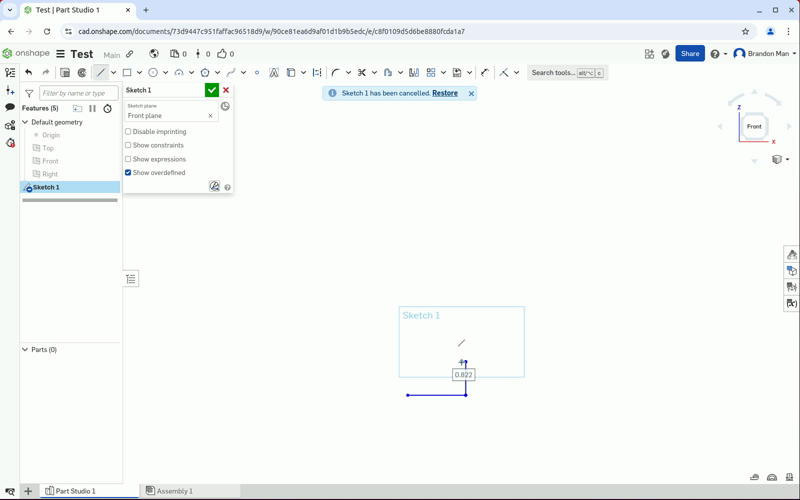
key_down(shift)
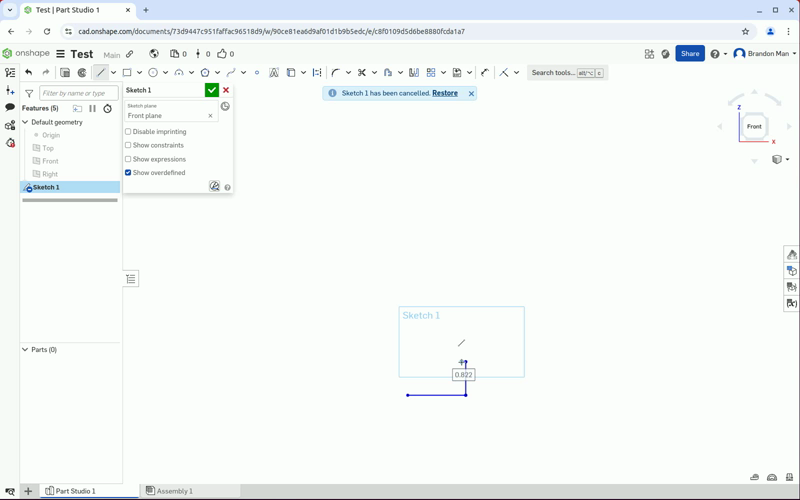
mouse_move(491, 361)
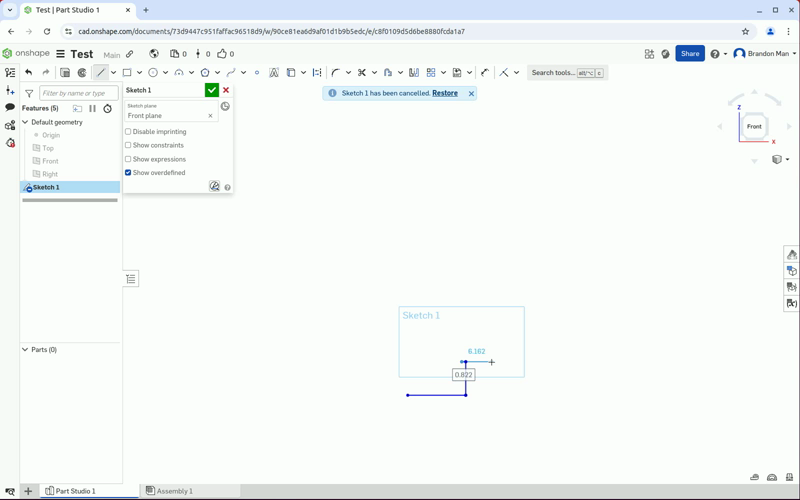
mouse_move(412, 361)
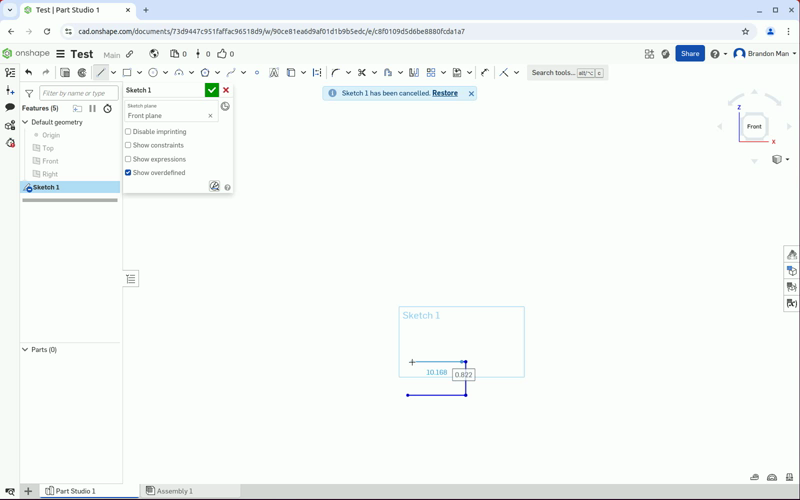
click(412, 361)
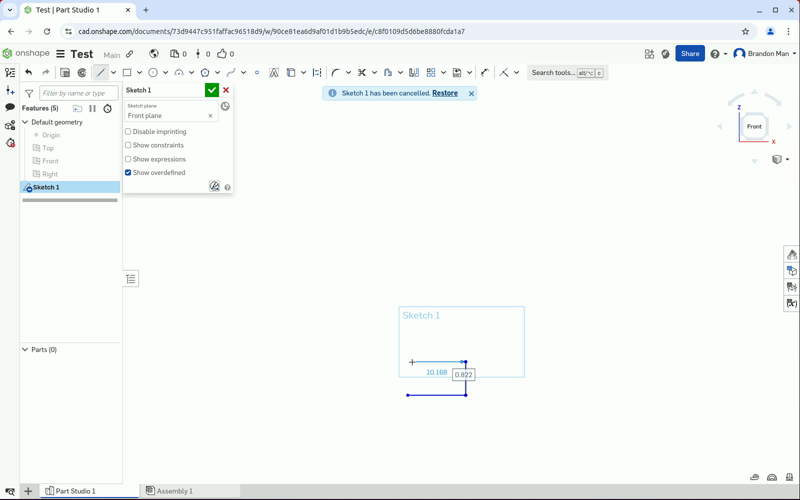
key_up(shift)
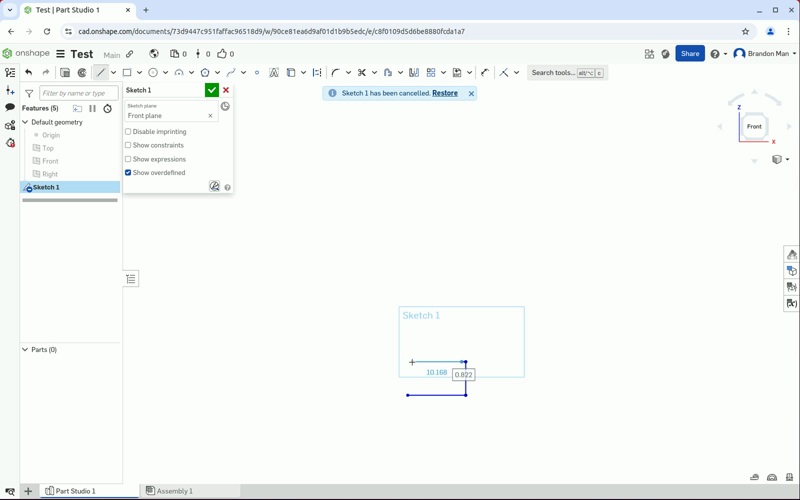
key_down(shift)
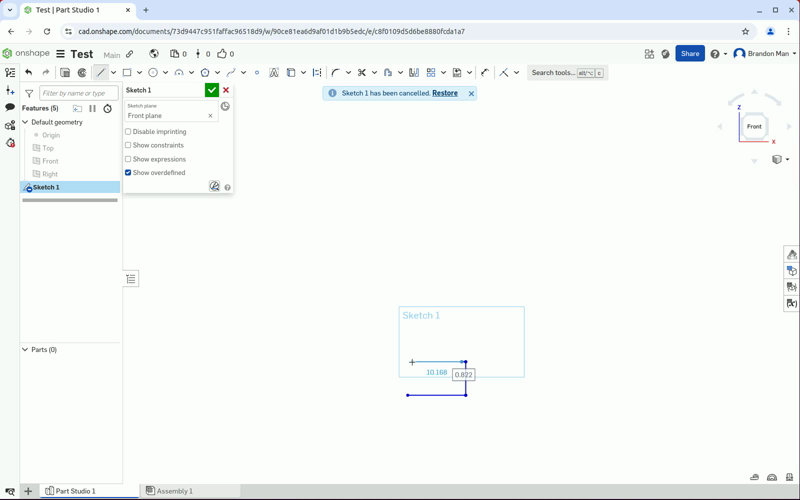
mouse_move(442, 361)
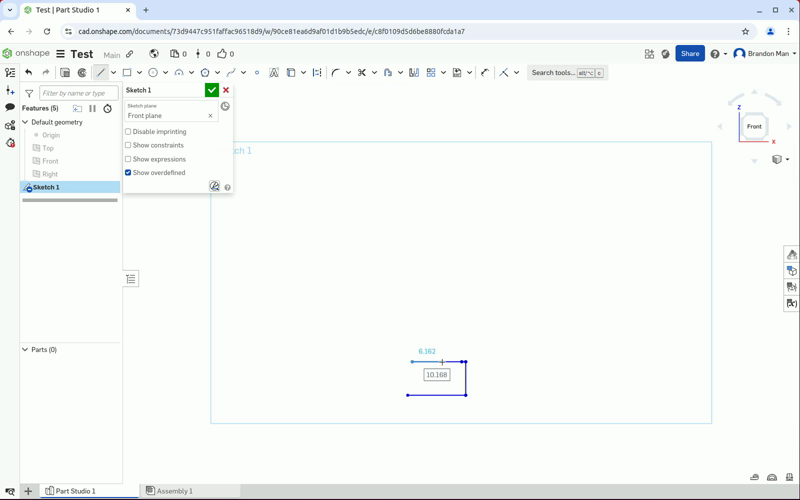
mouse_move(407, 361)
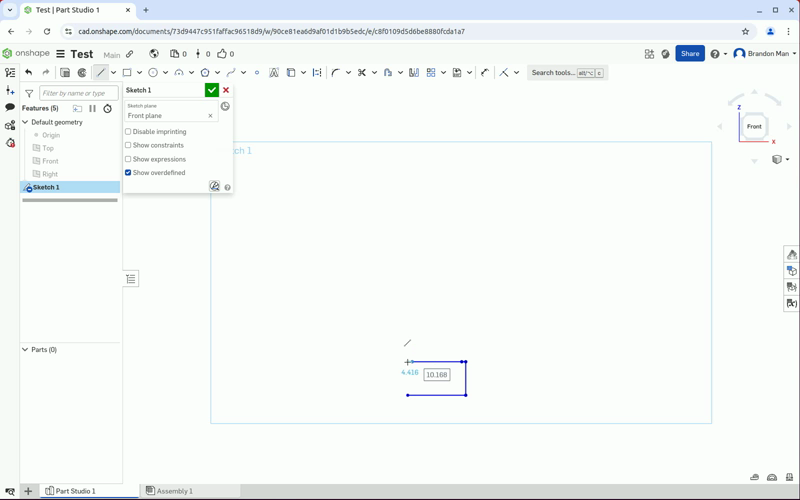
scroll(6)
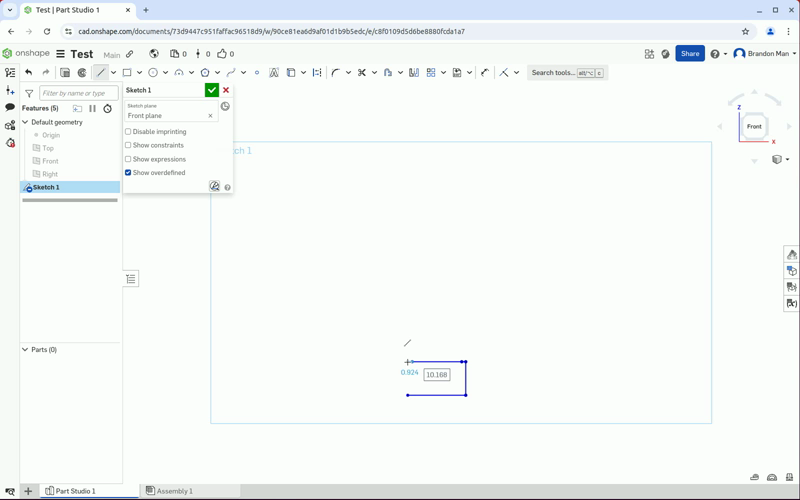
scroll(6)
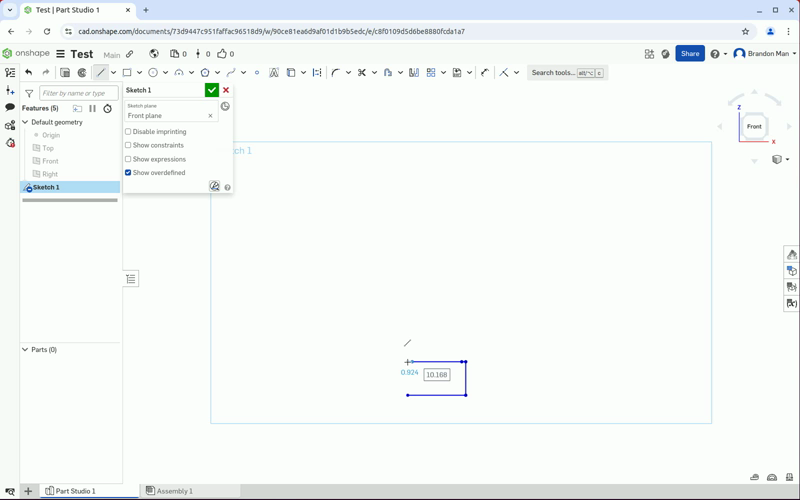
scroll(6)
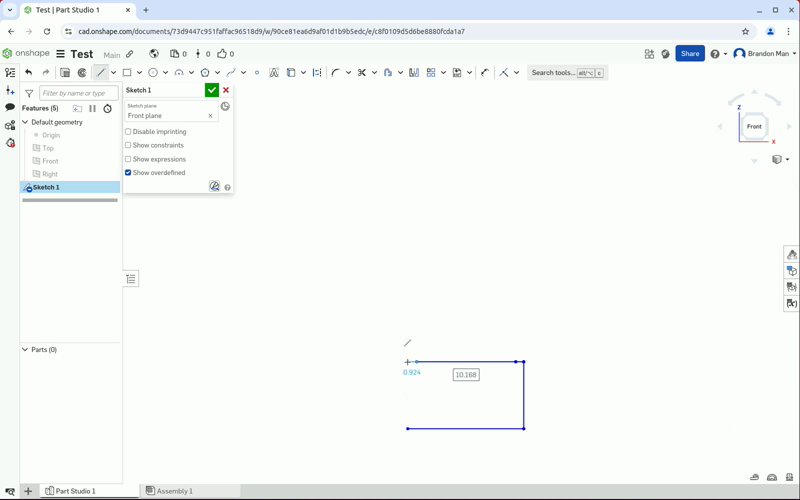
scroll(6)
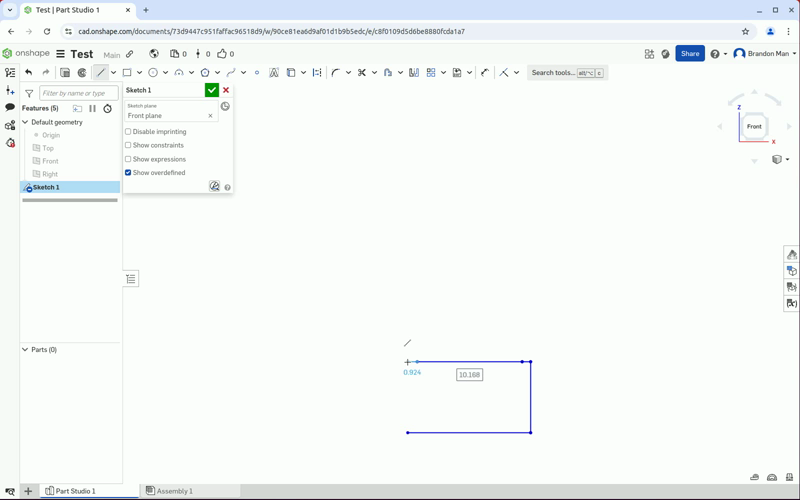
scroll(6)
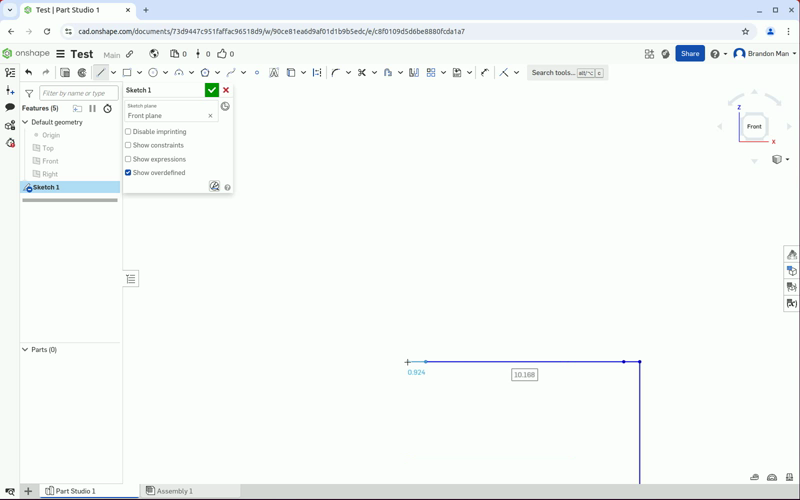
scroll(6)
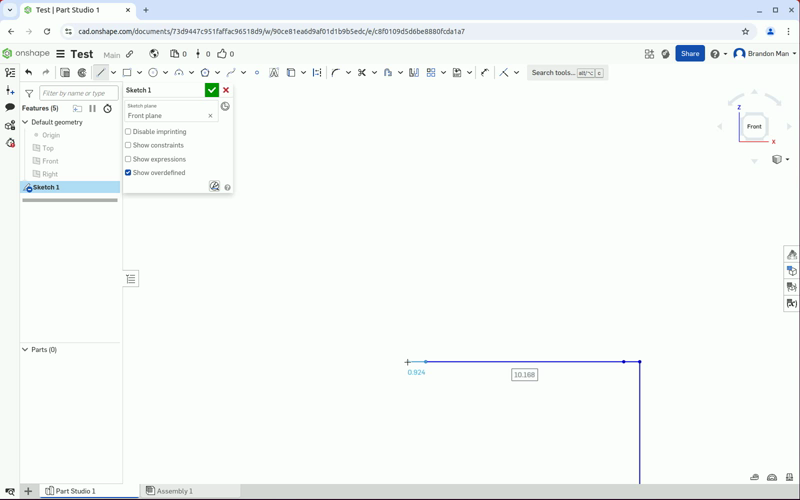
scroll(6)
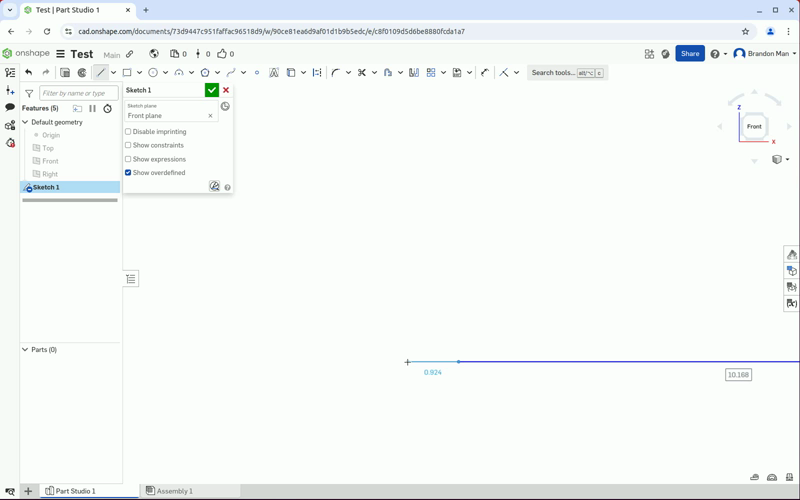
click(407, 361)
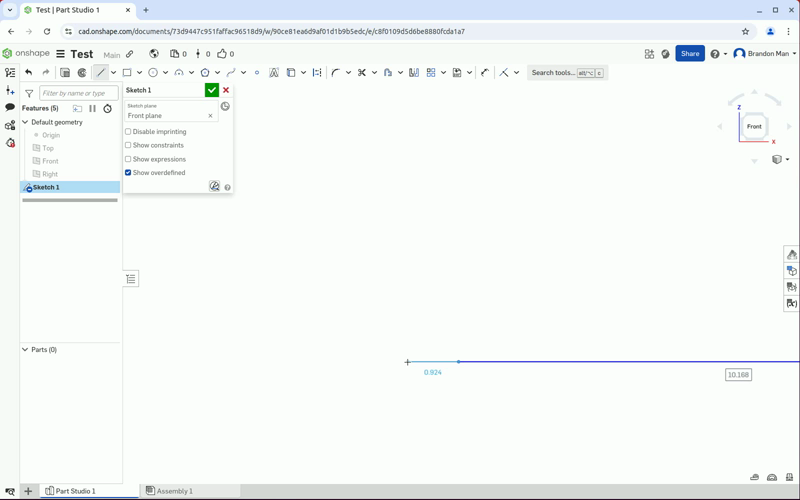
scroll(-6)
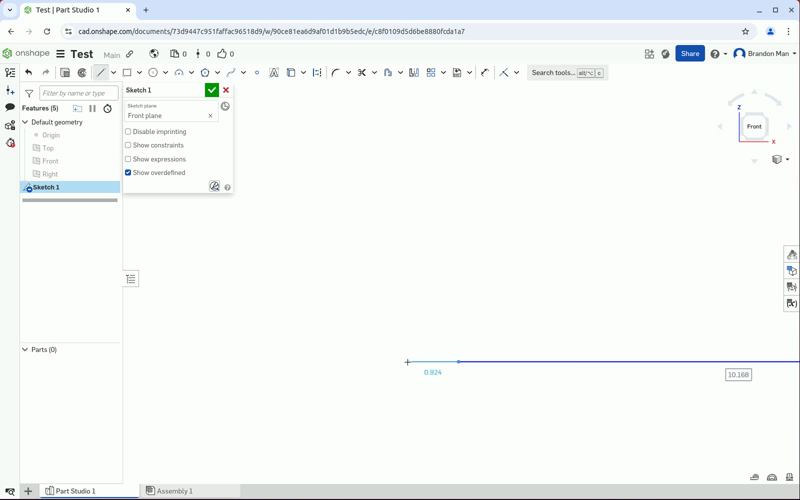
scroll(-6)
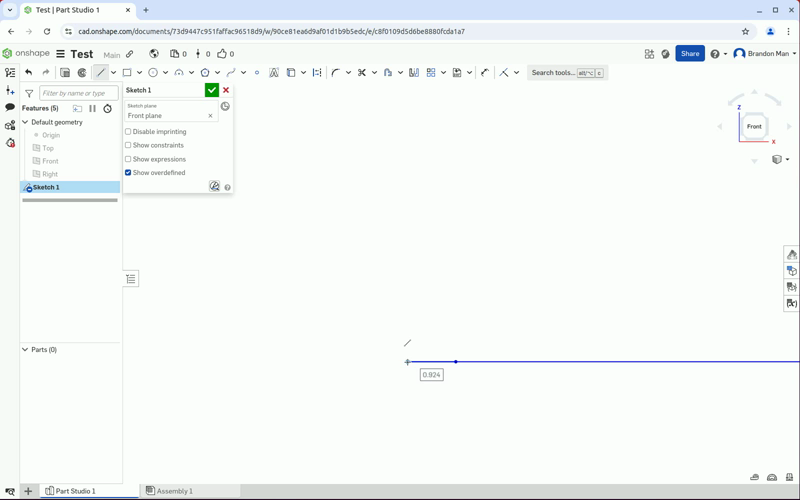
scroll(-6)
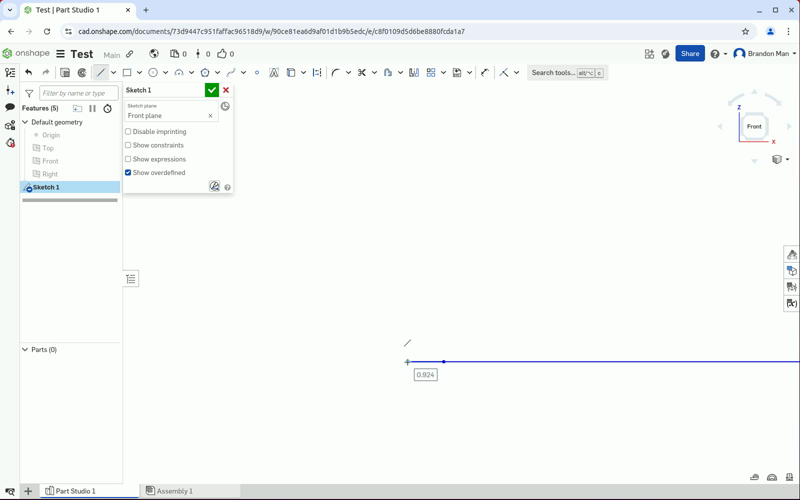
scroll(-6)
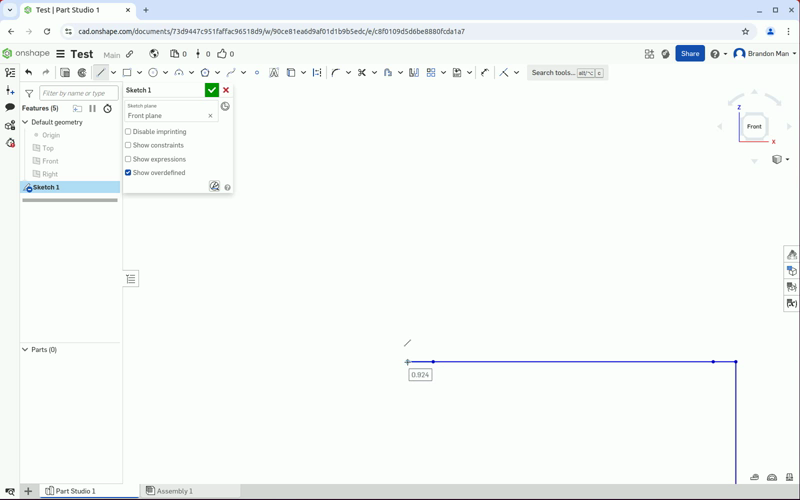
scroll(-6)
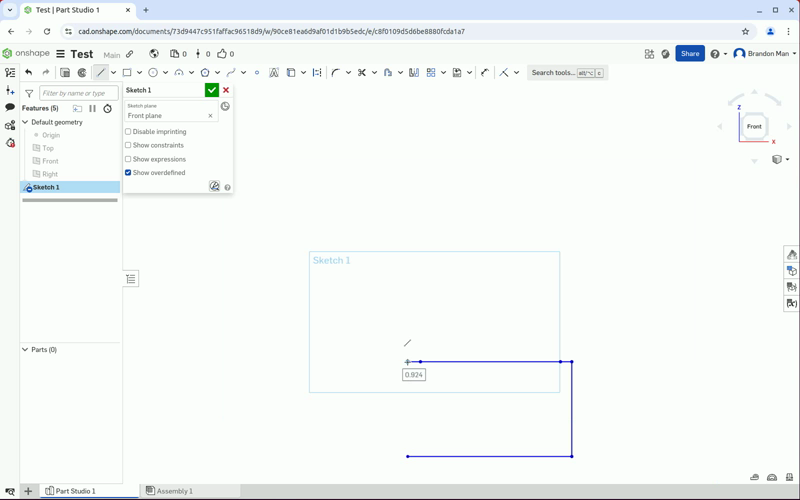
scroll(-6)
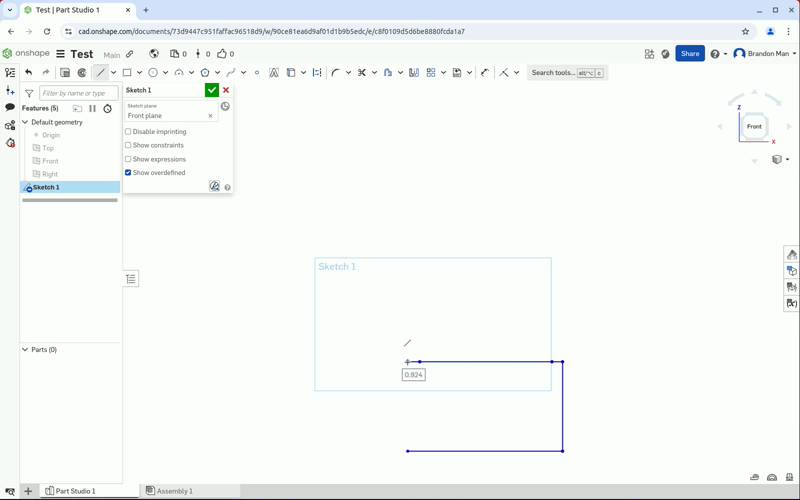
scroll(-6)
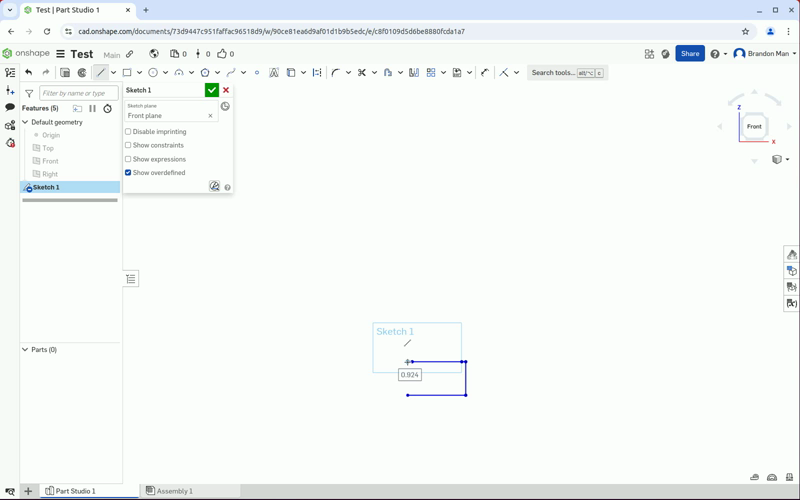
key_up(shift)
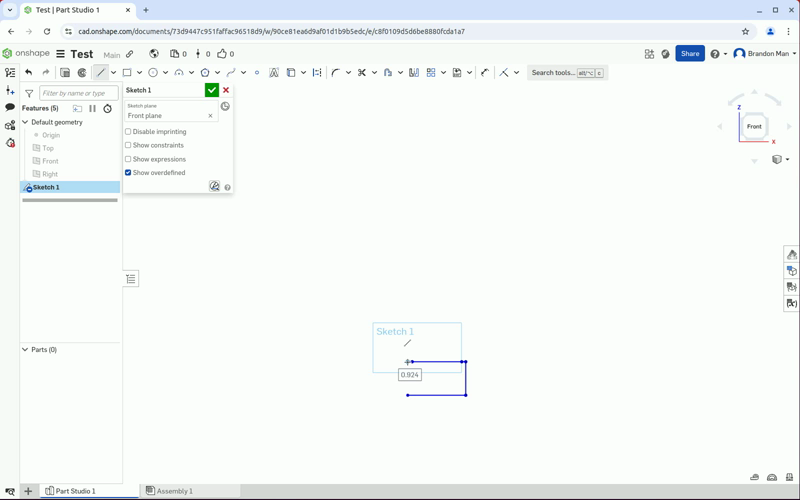
mouse_move(437, 361)
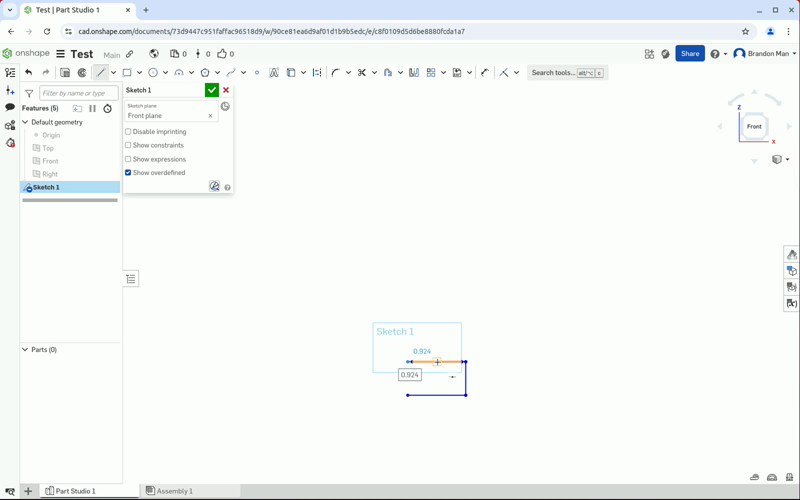
key_down(shift)
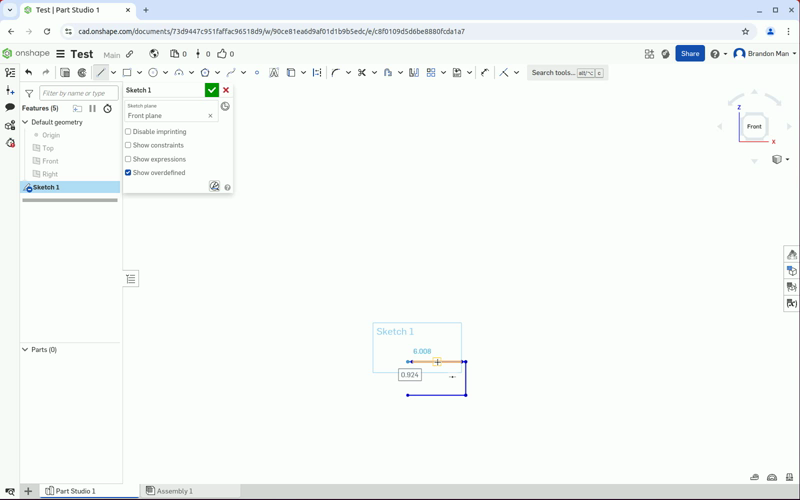
mouse_move(407, 395)
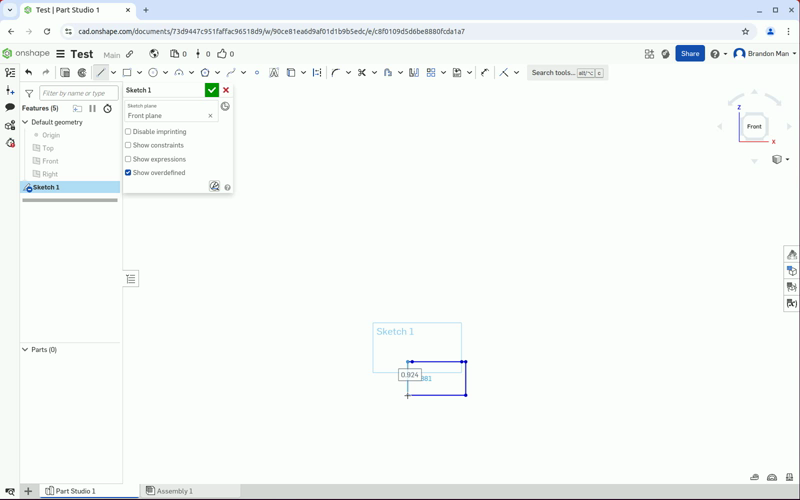
key_up(shift)
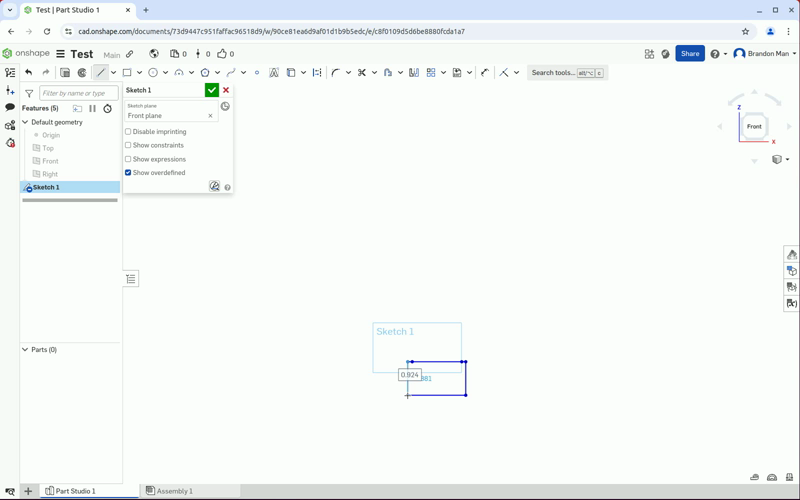
click(407, 395)
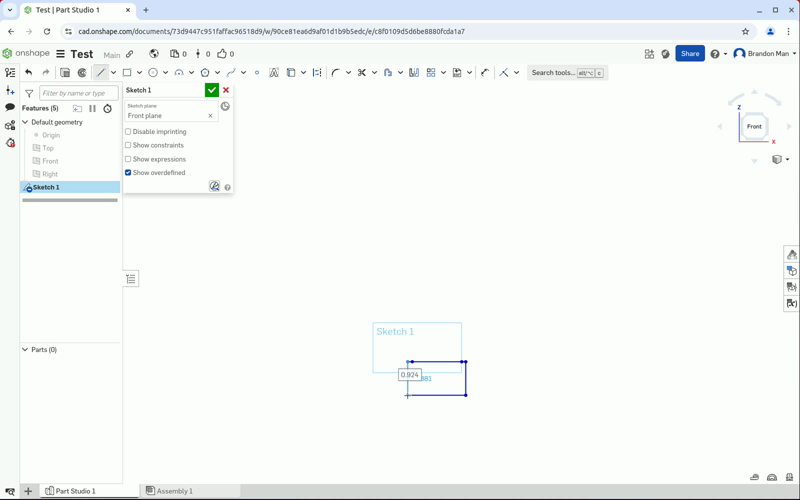
key(esc)
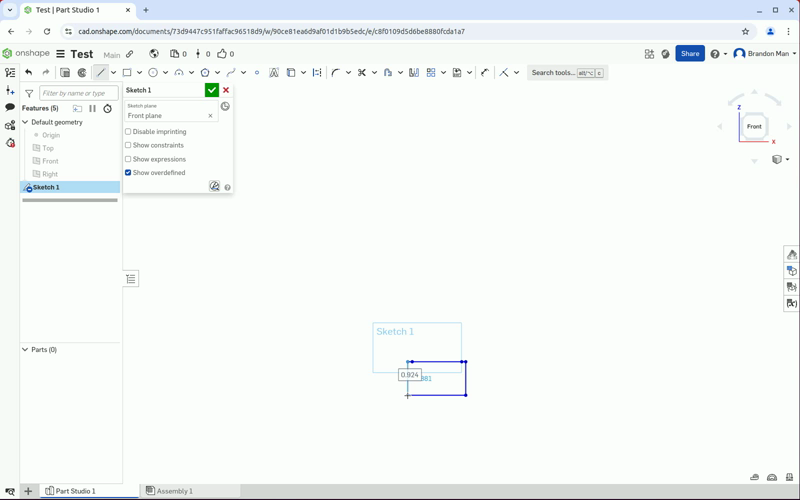
mouse_move(424, 368)
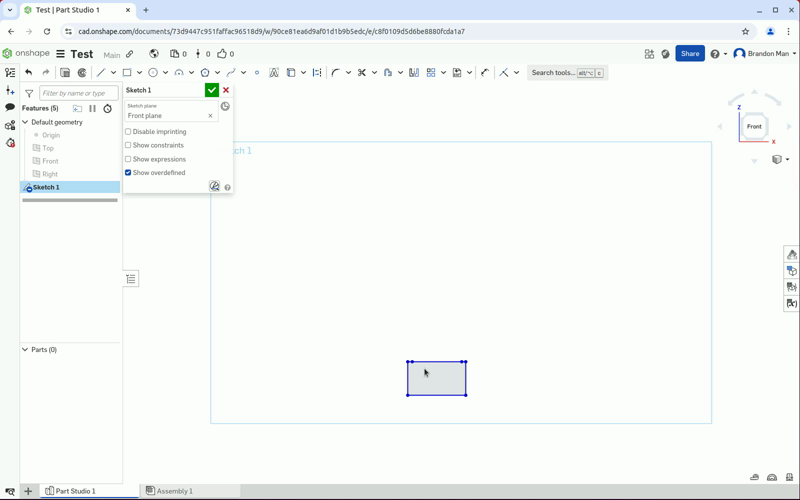
click(424, 368)
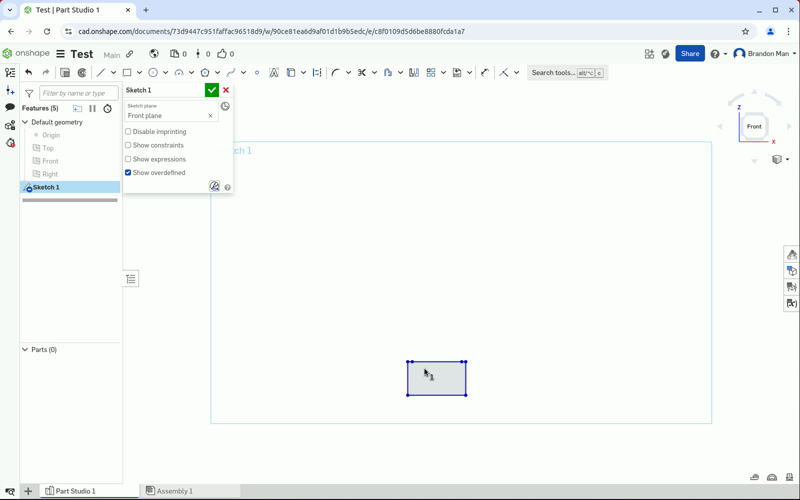
mouse_move(73, 352)
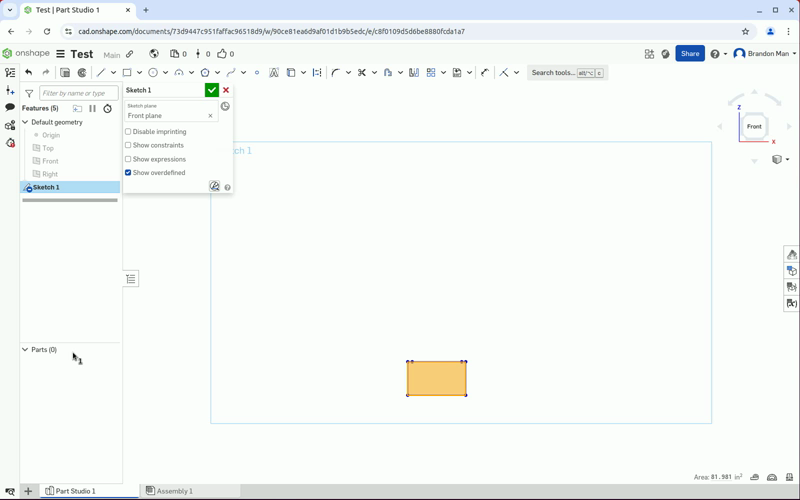
key(shift+y)
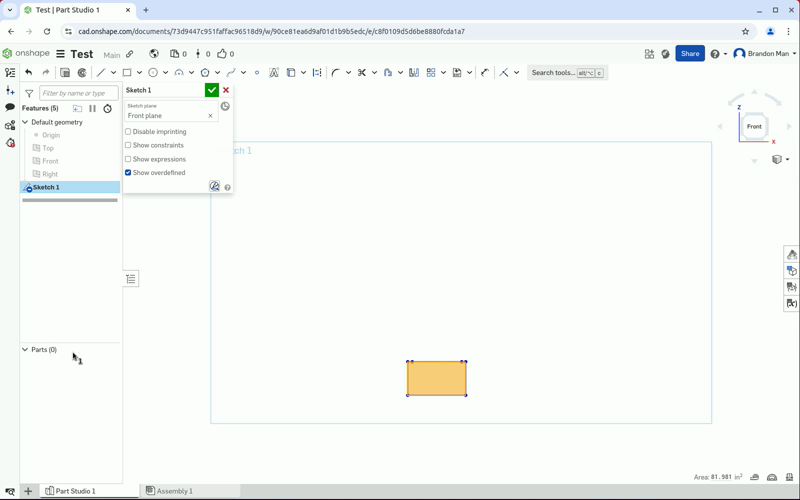
key(shift+e)
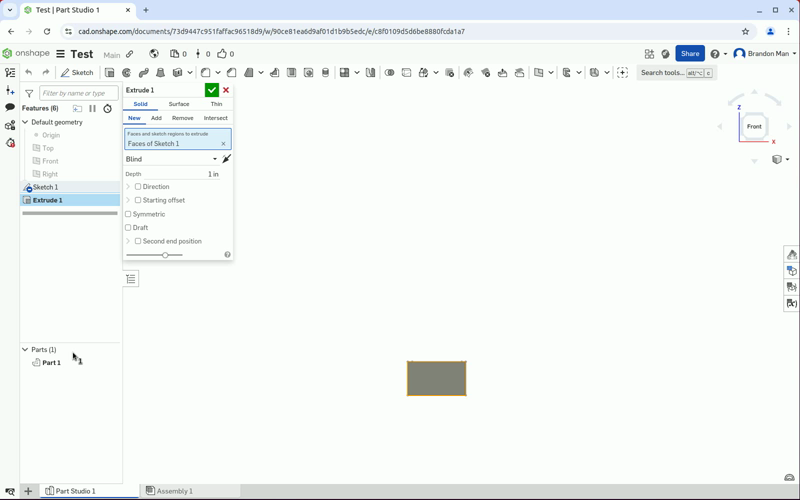
mouse_move(143, 106)
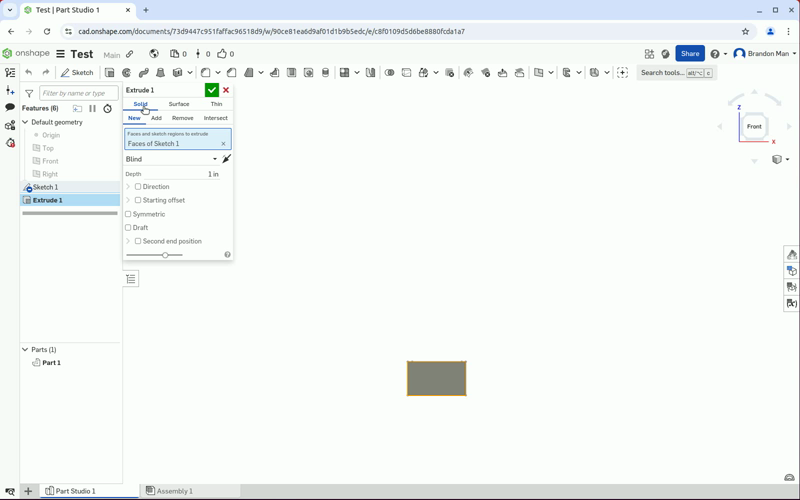
click(143, 106)
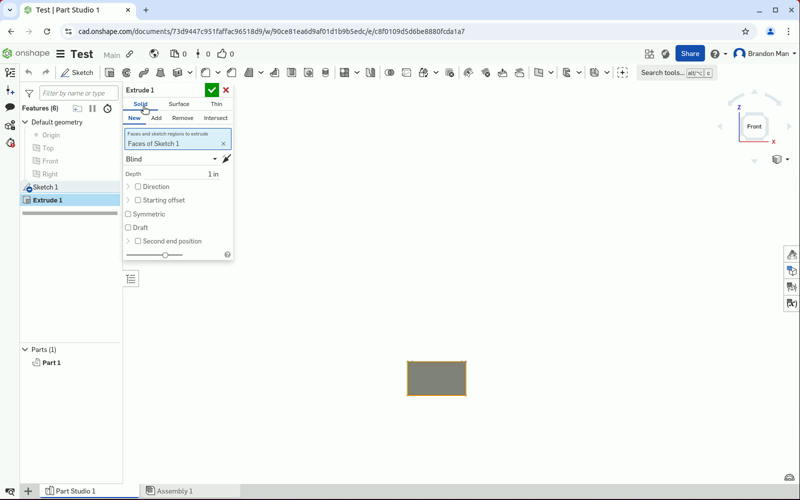
mouse_move(137, 120)
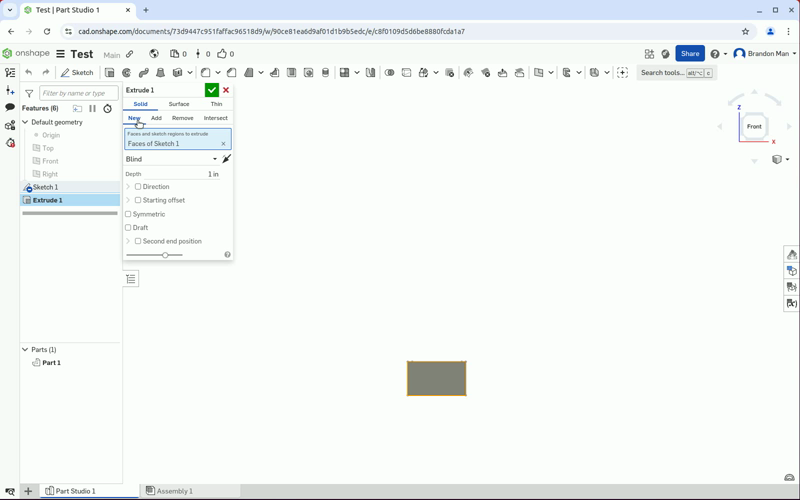
click(137, 120)
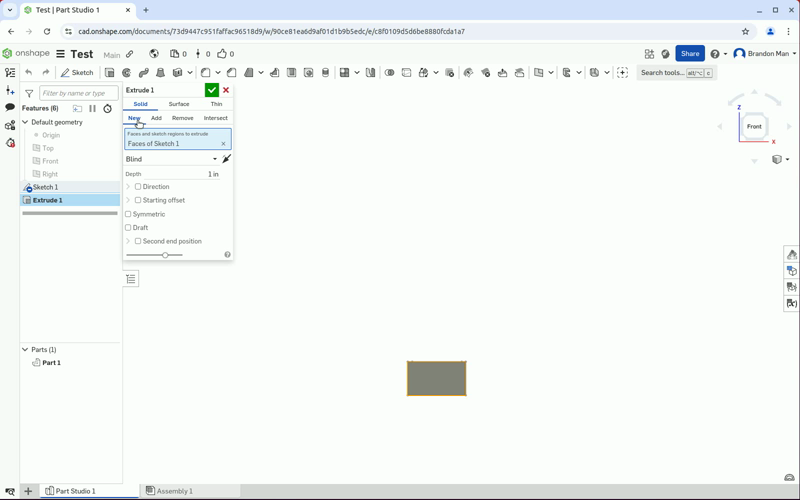
key(tab, 4)
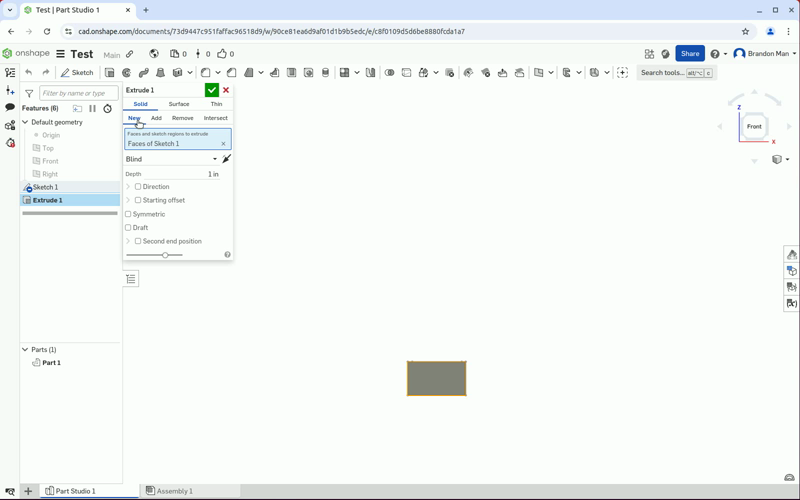
text(2.889)
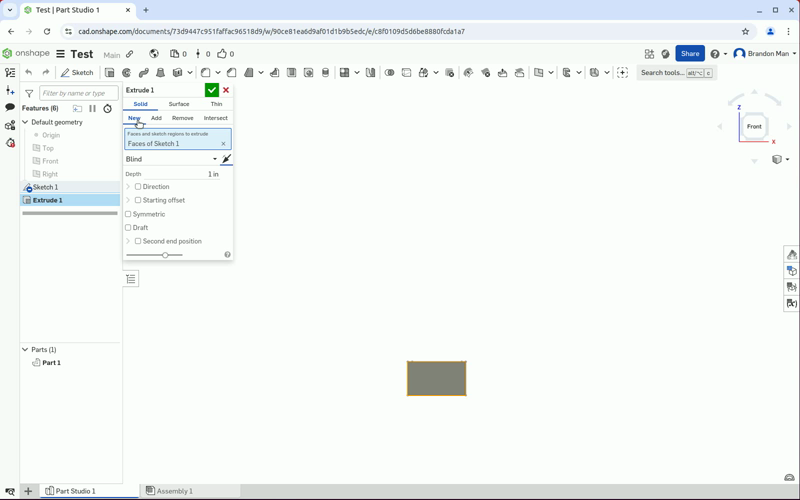
key(enter)
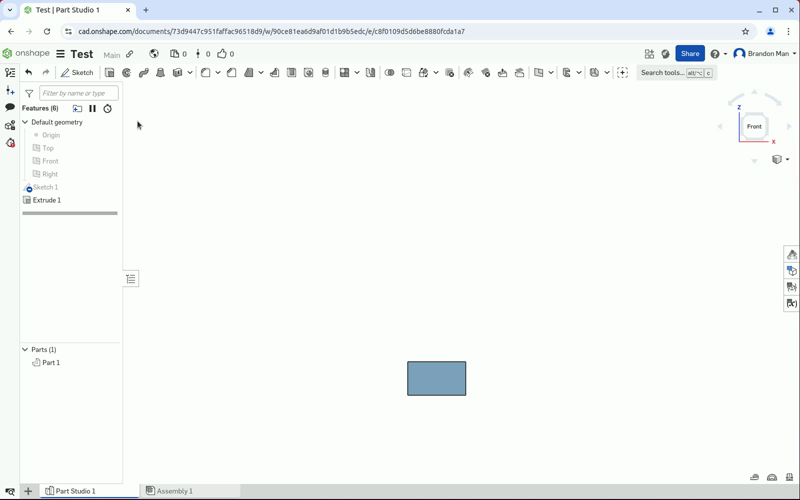
key(shift+h)
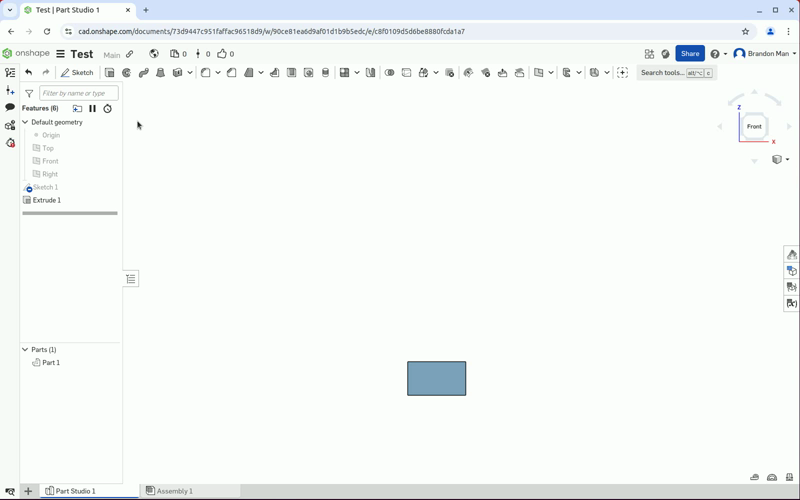
key(shift+h)
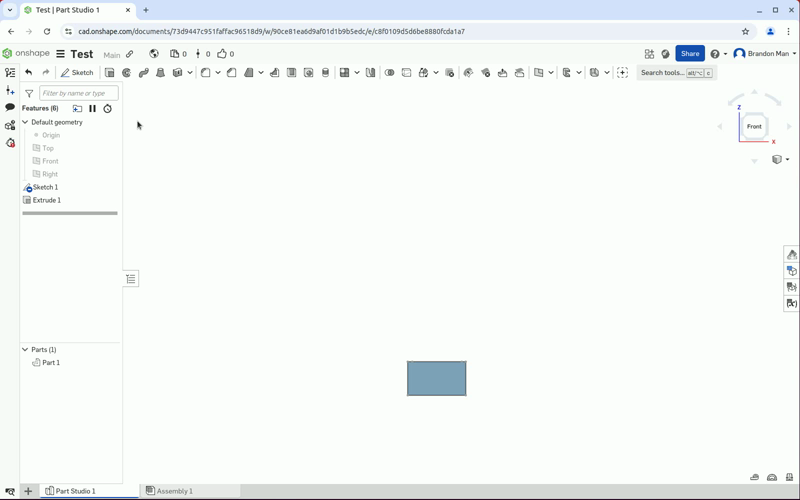
mouse_move(73, 189)
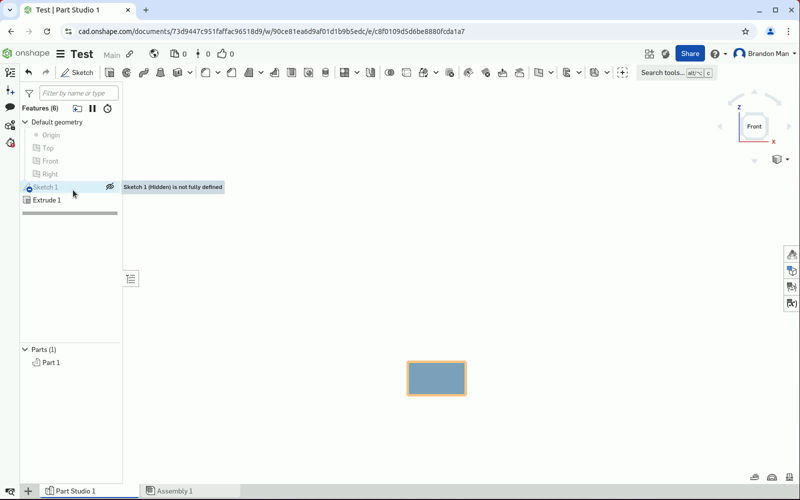
click(73, 189)
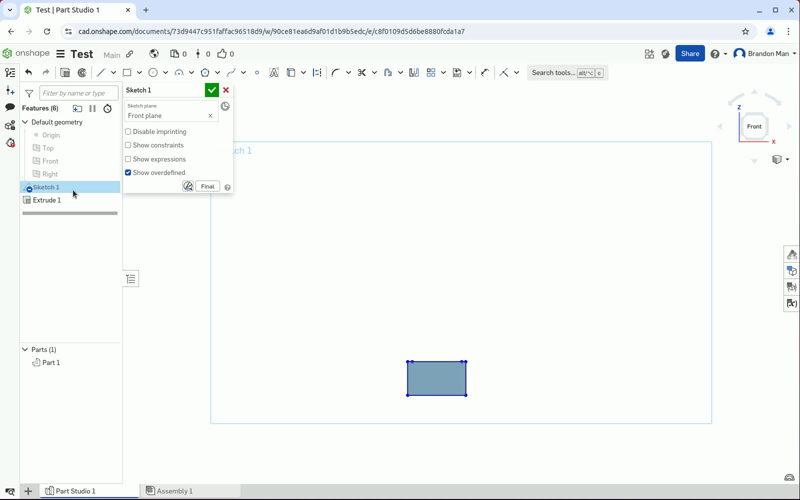
mouse_move(229, 92)
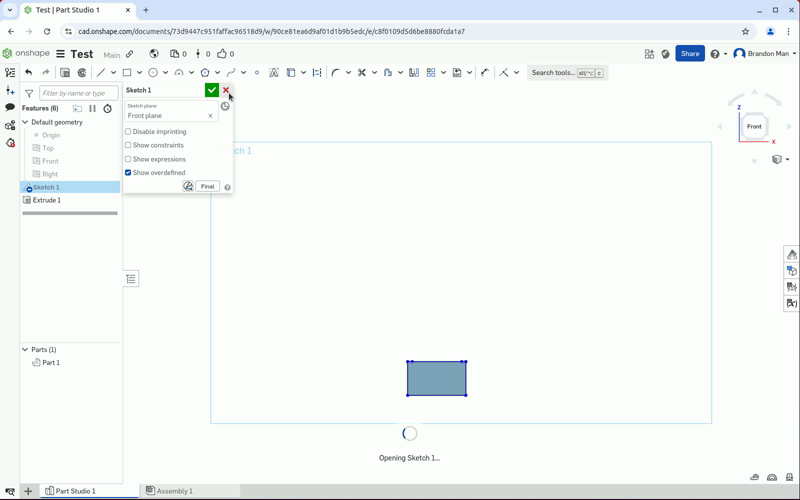
click(229, 92)
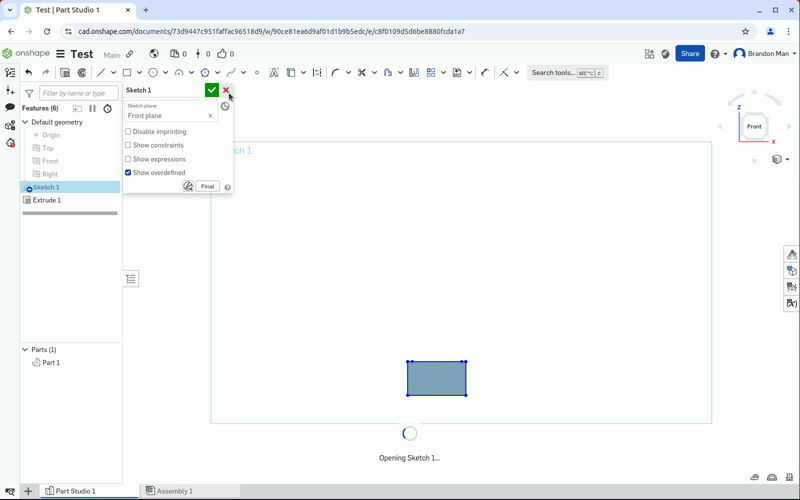
key(shift+s)
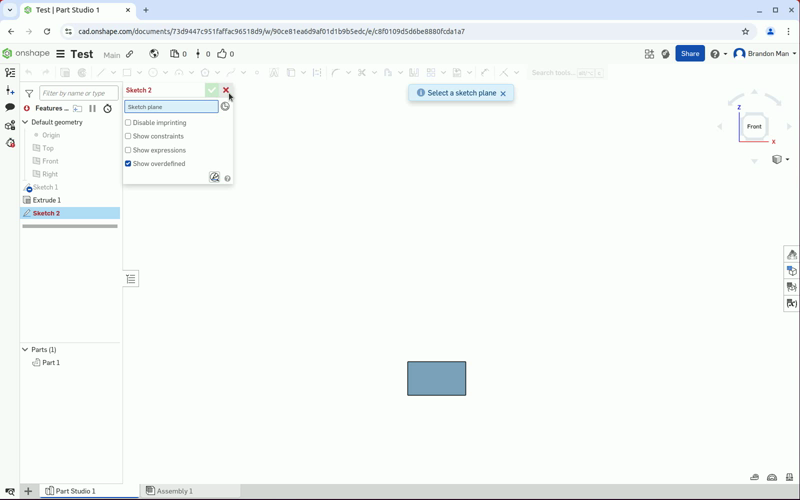
mouse_move(73, 163)
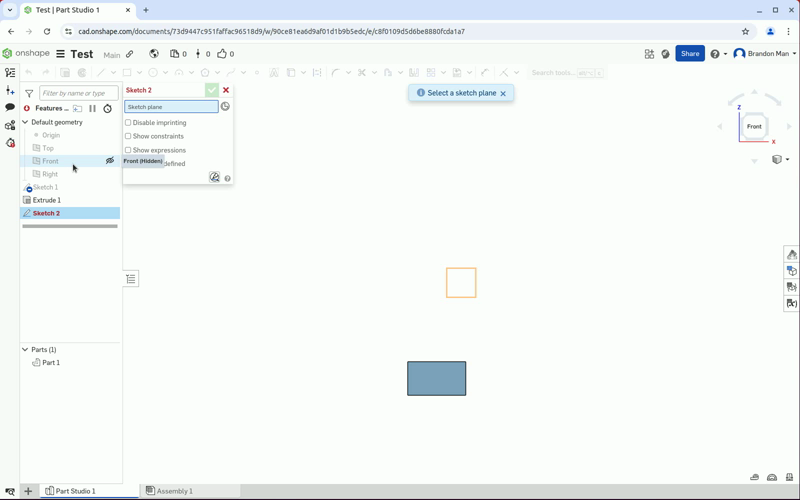
click(73, 163)
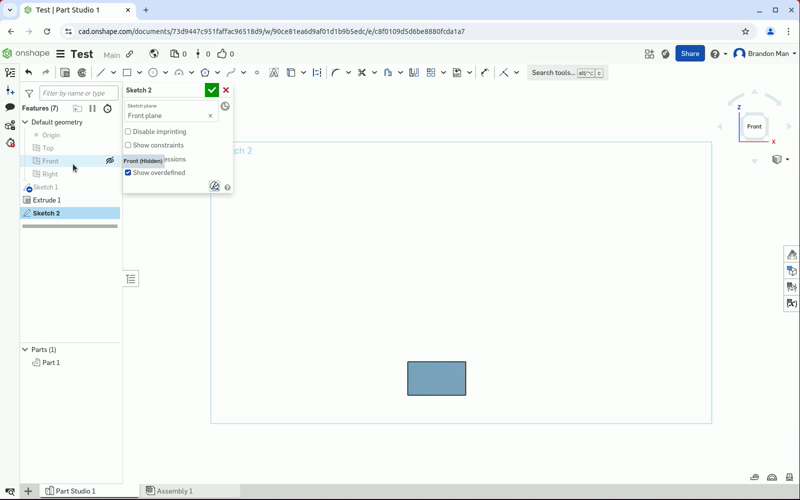
mouse_move(73, 352)
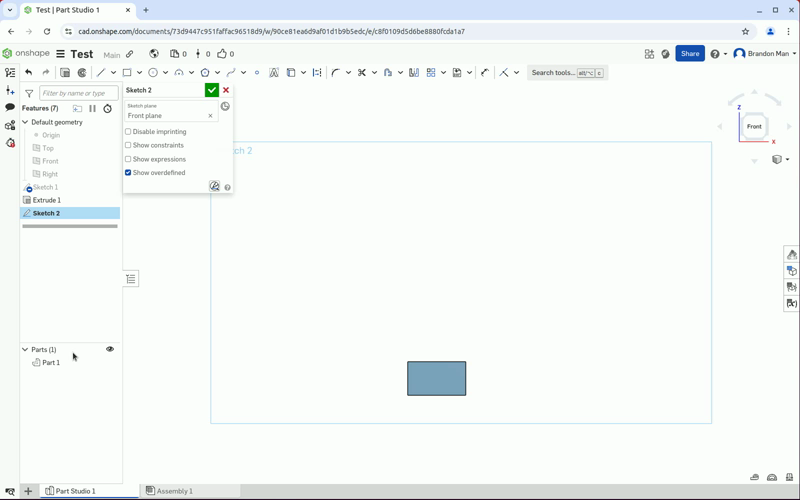
key(y)
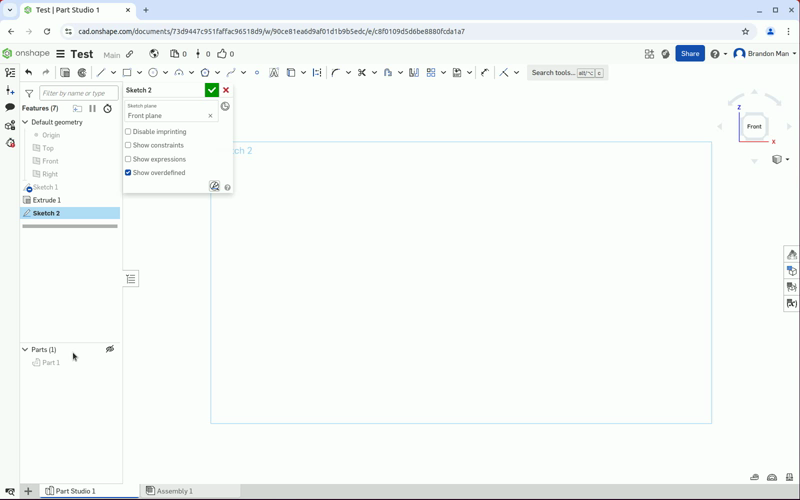
key(l)
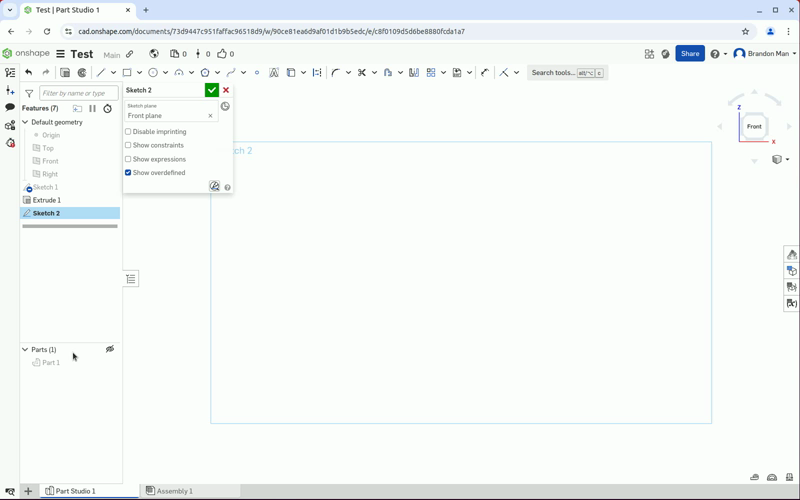
key_down(shift)
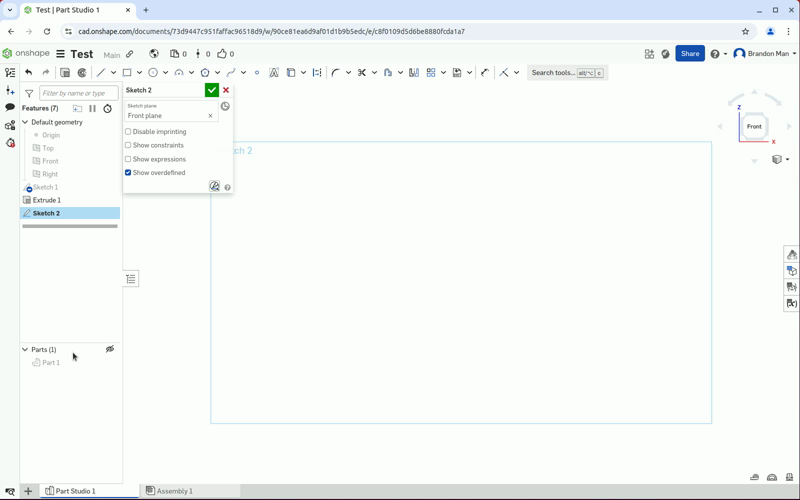
mouse_move(413, 255)
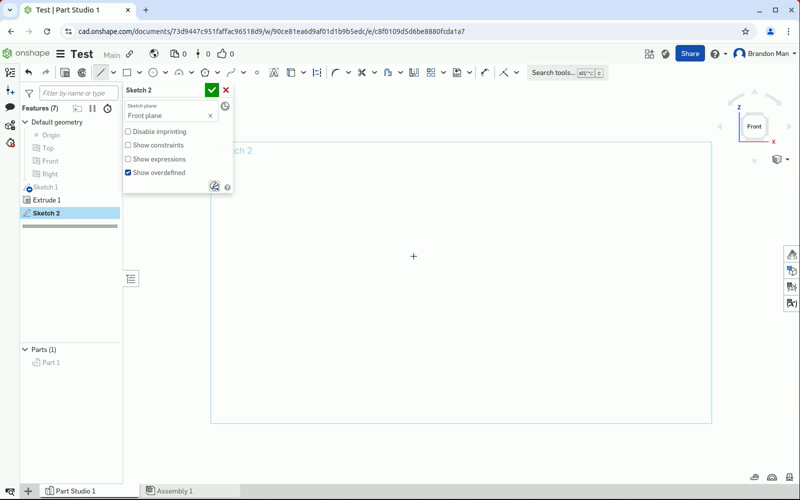
click(413, 255)
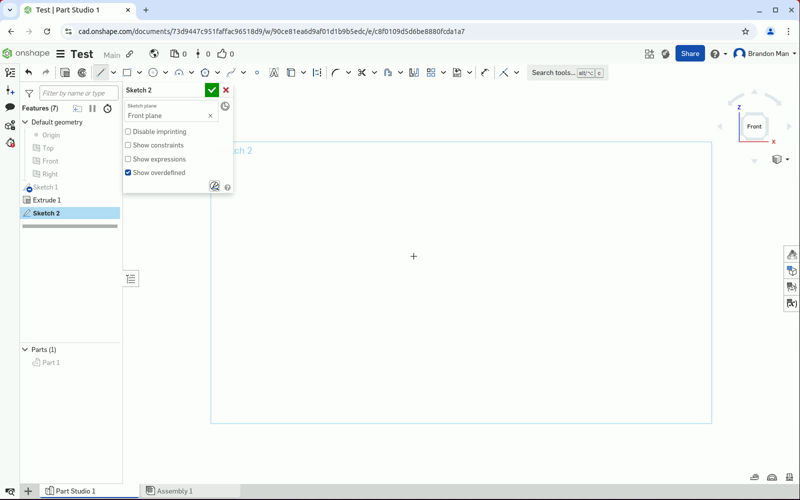
key_up(shift)
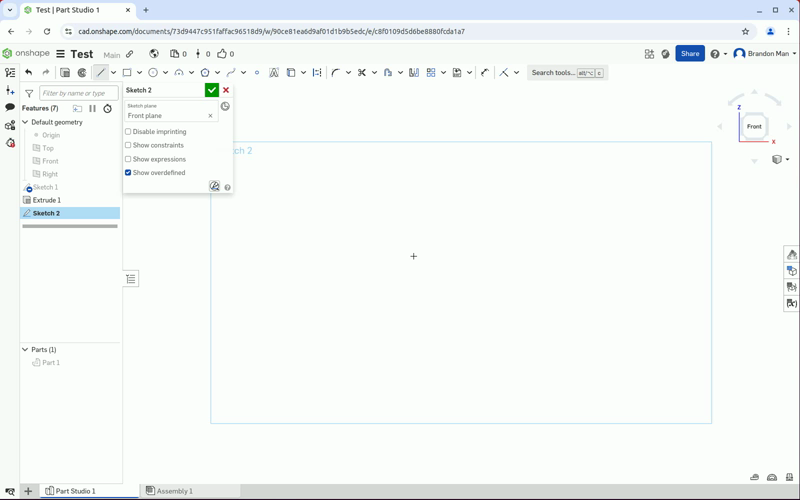
key_down(shift)
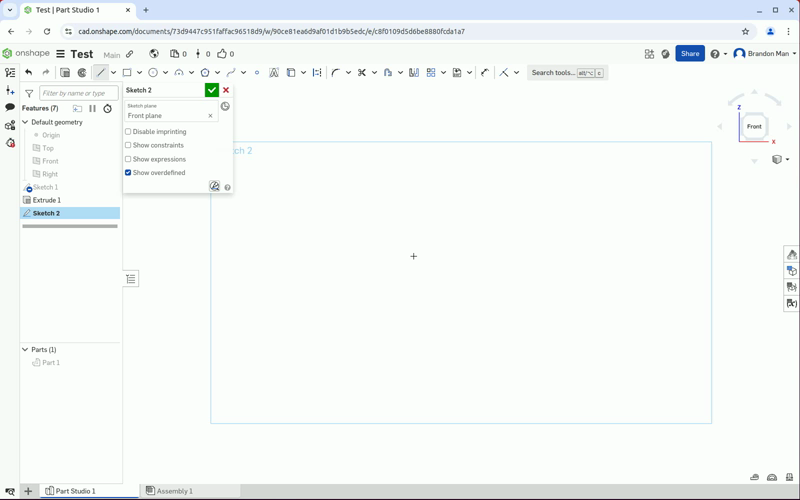
mouse_move(444, 255)
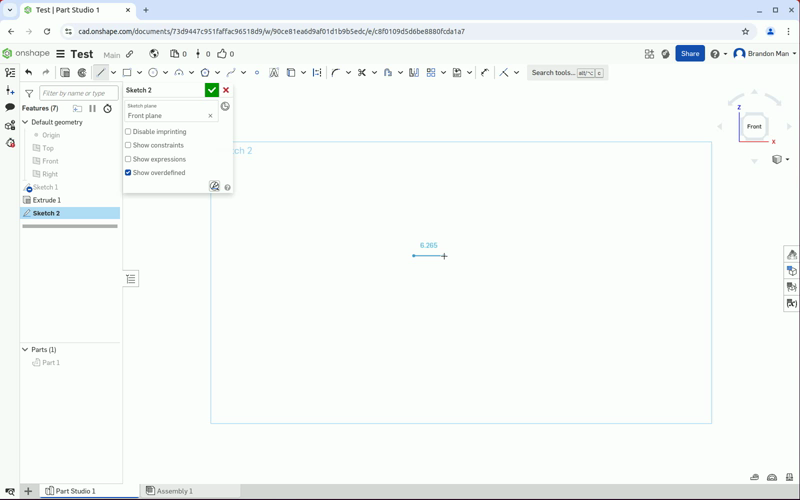
mouse_move(468, 255)
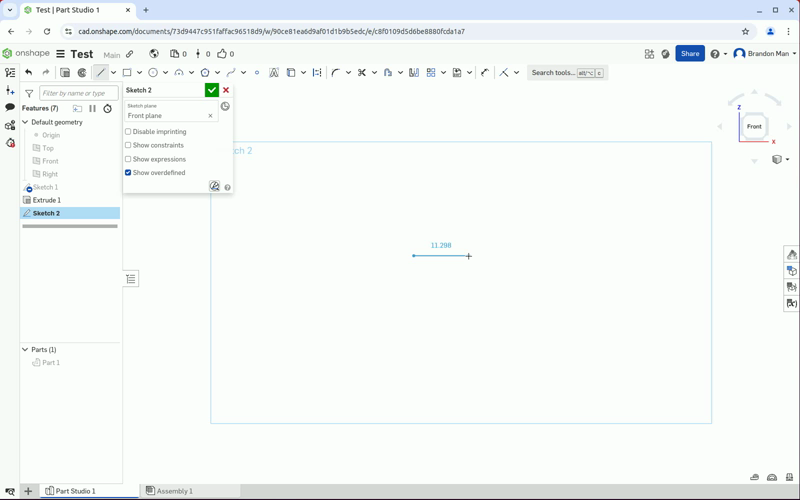
click(468, 255)
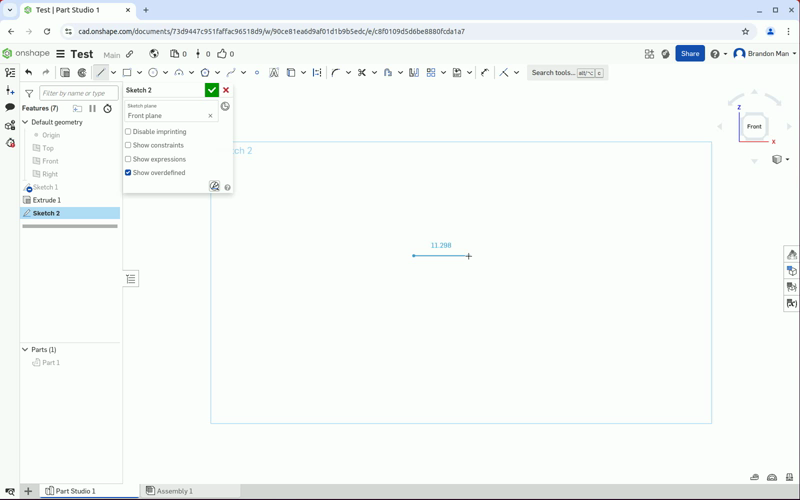
key_up(shift)
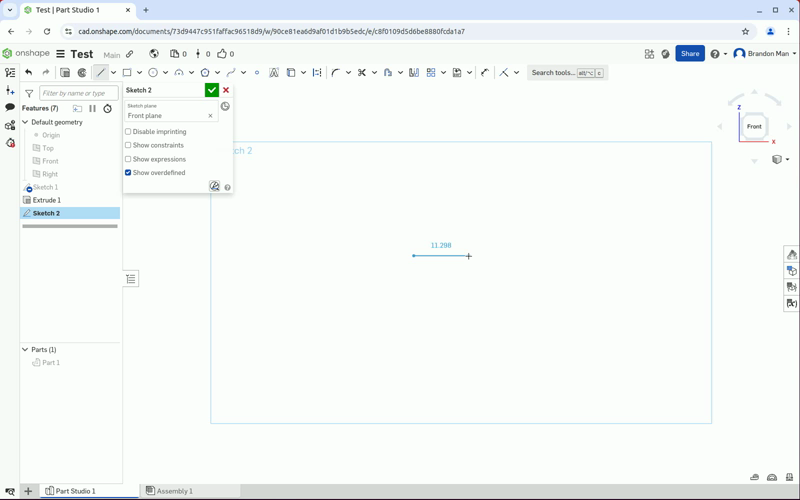
key_down(shift)
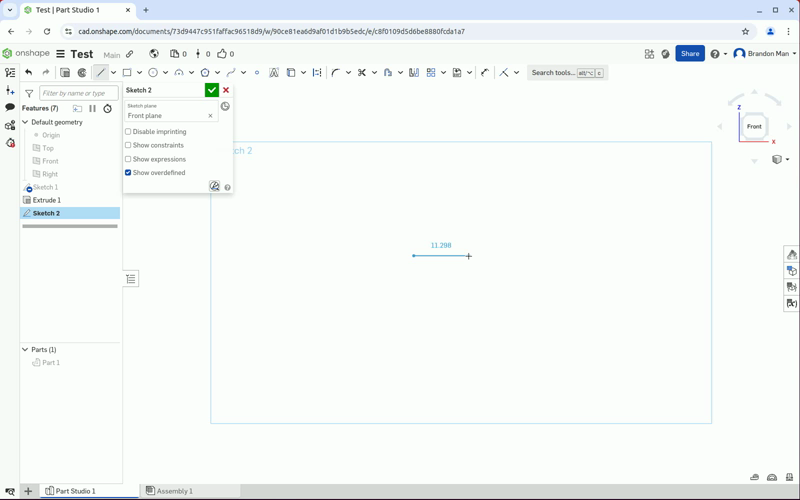
mouse_move(498, 255)
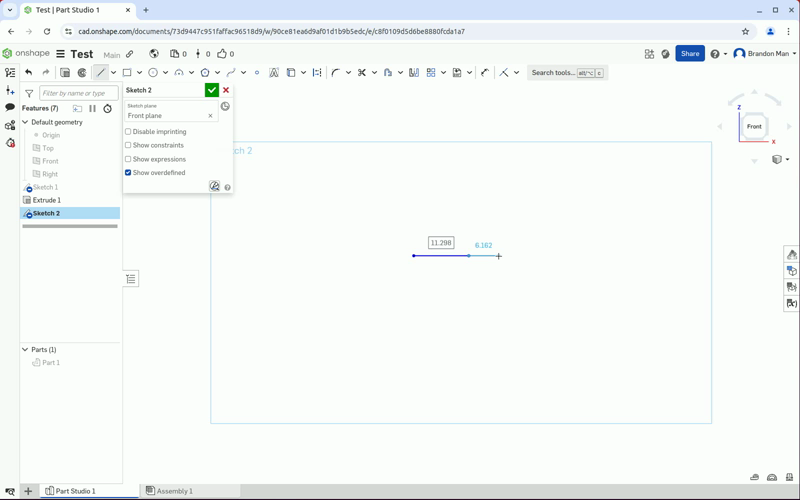
mouse_move(468, 201)
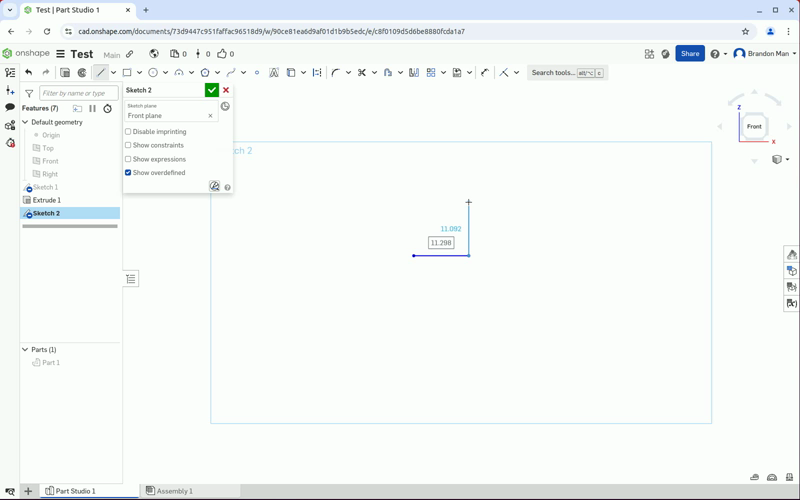
click(468, 201)
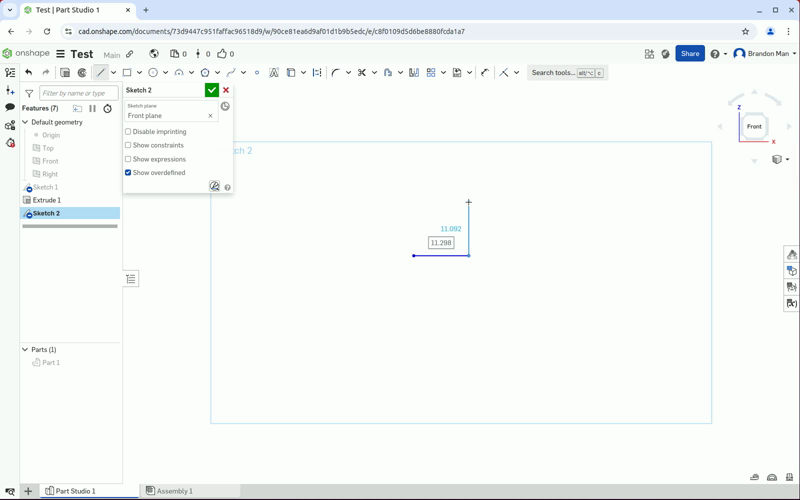
key_up(shift)
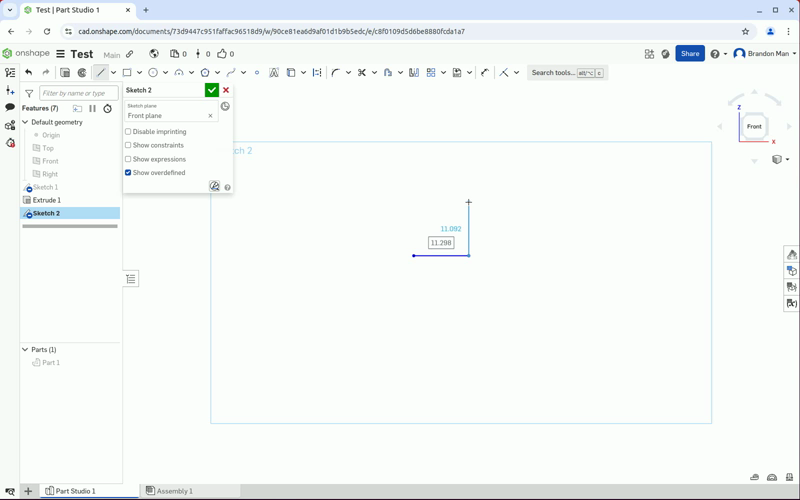
key_down(shift)
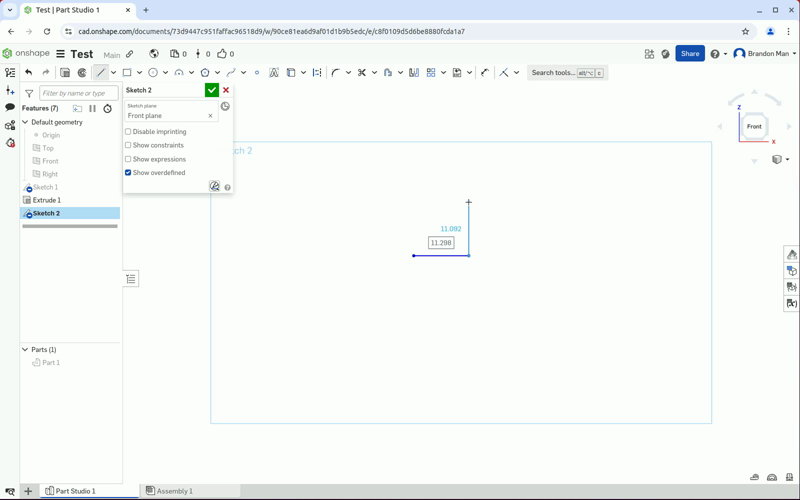
mouse_move(498, 201)
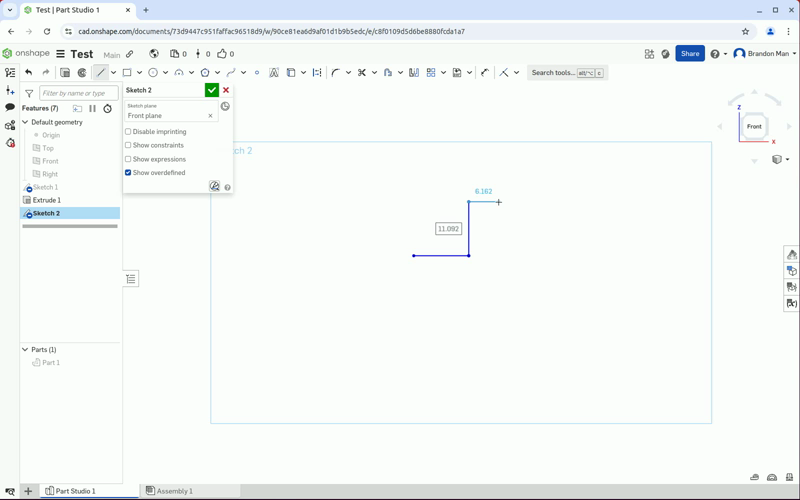
mouse_move(413, 201)
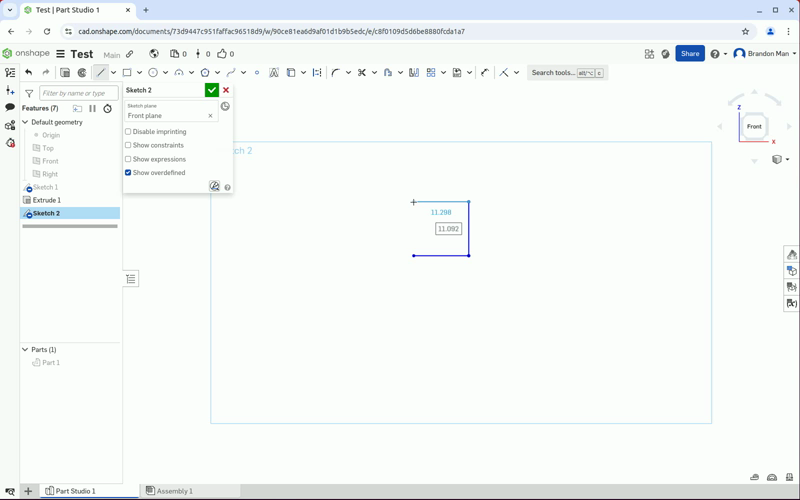
click(413, 201)
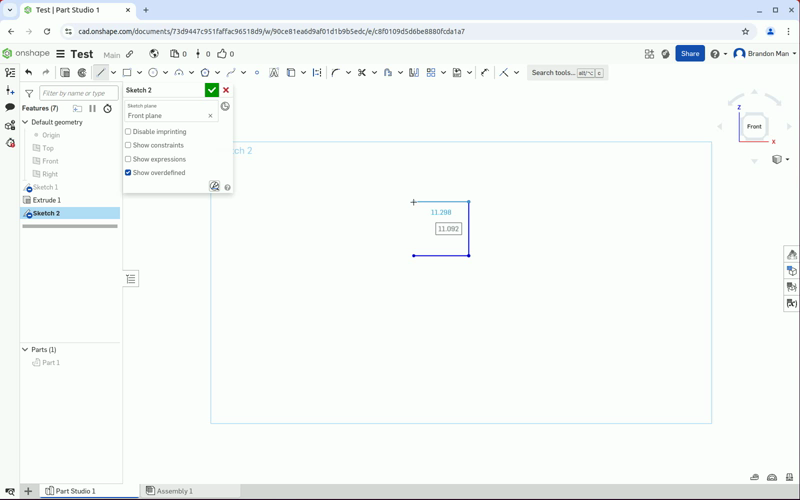
key_up(shift)
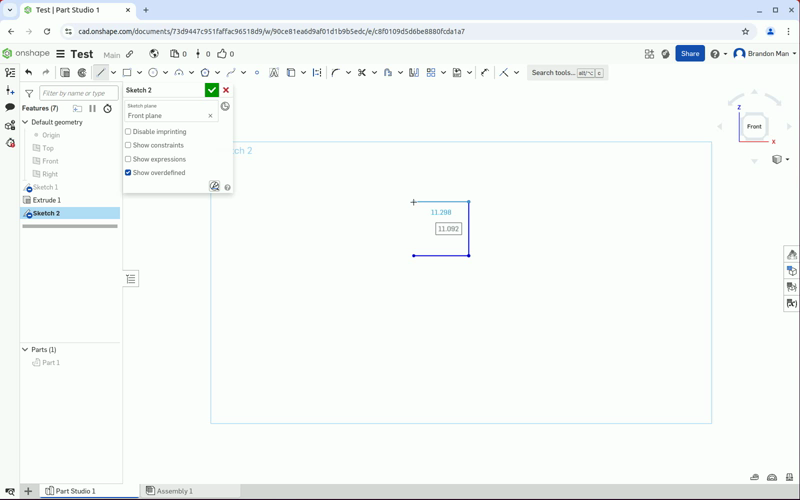
mouse_move(444, 201)
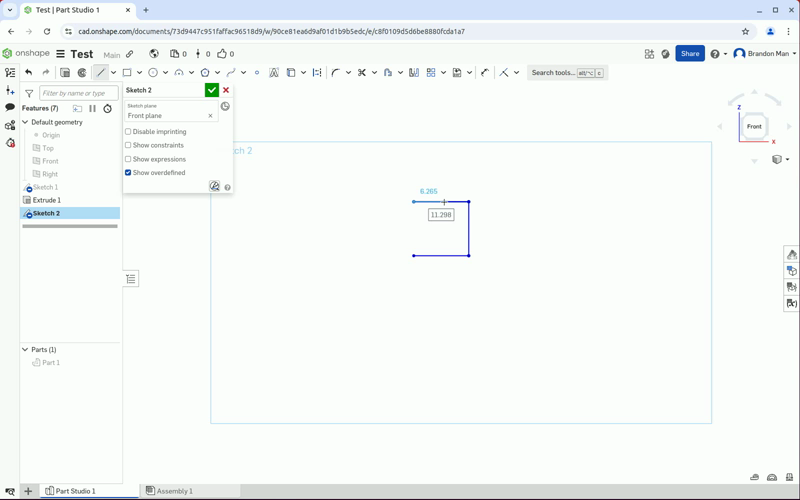
key_down(shift)
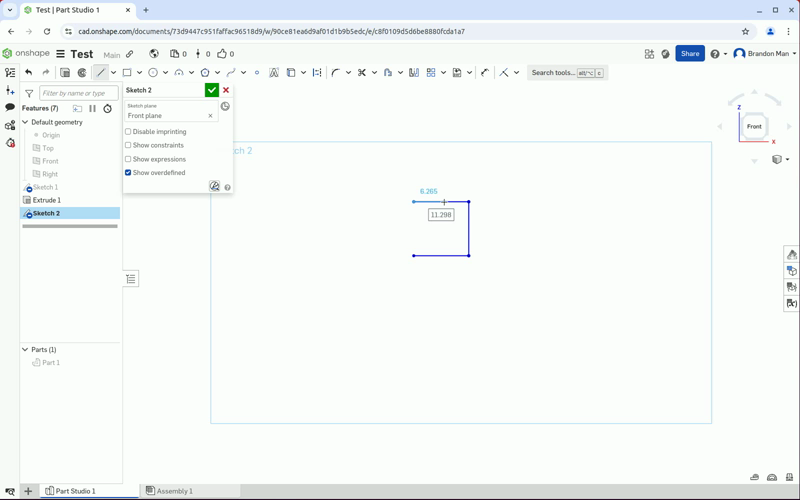
mouse_move(413, 255)
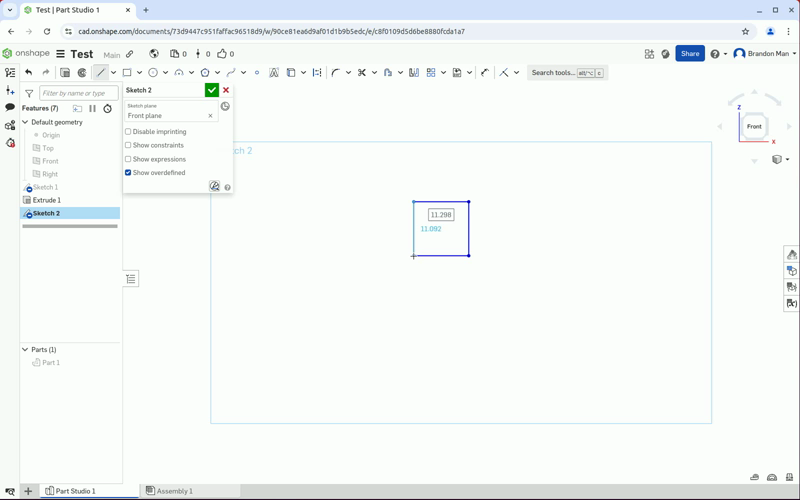
key_up(shift)
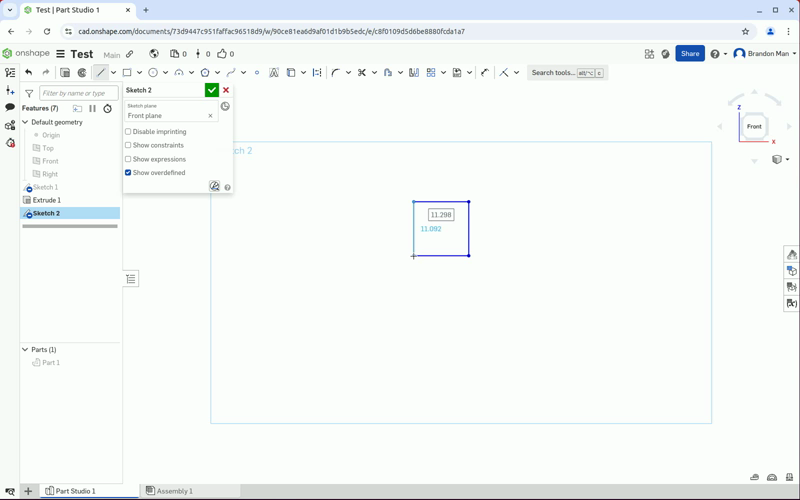
click(413, 255)
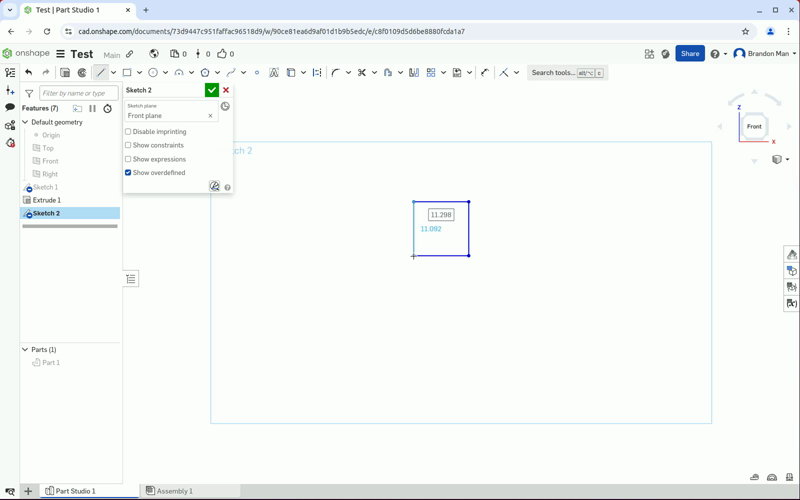
key(esc)
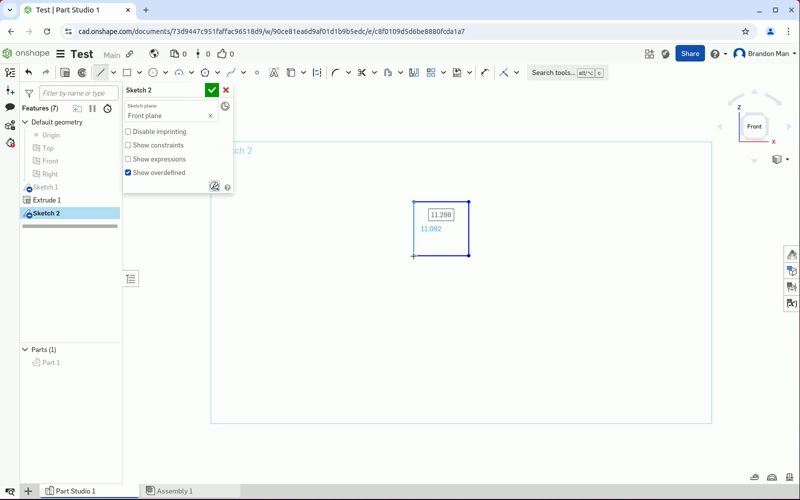
mouse_move(445, 221)
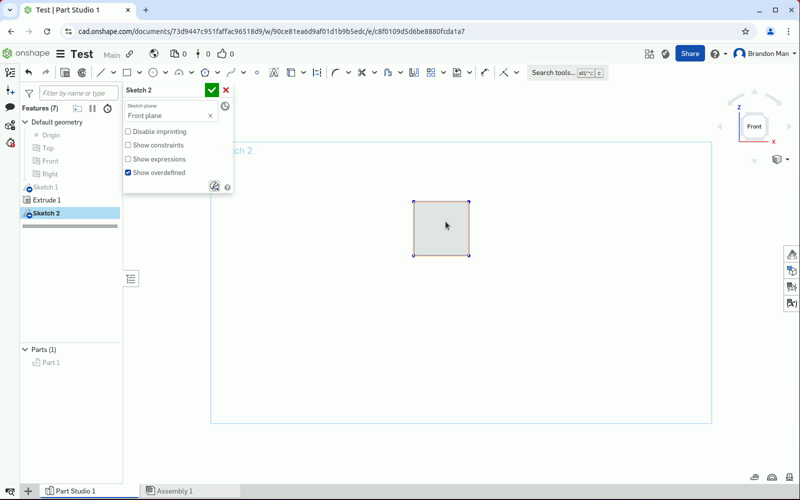
click(445, 221)
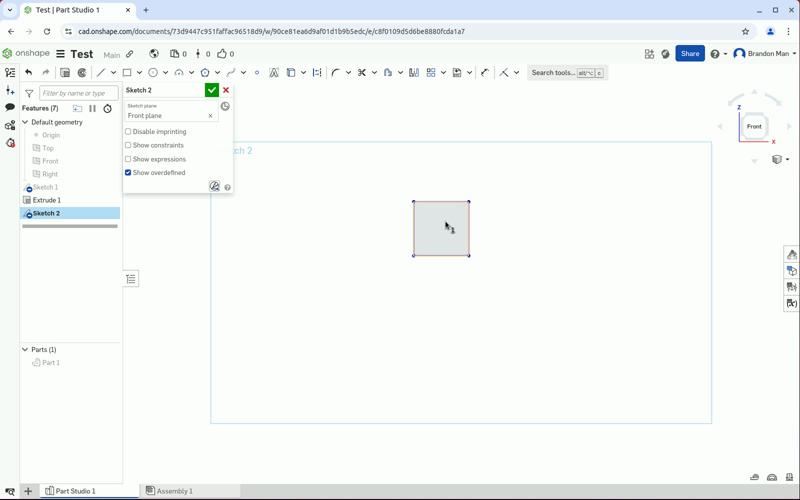
mouse_move(73, 352)
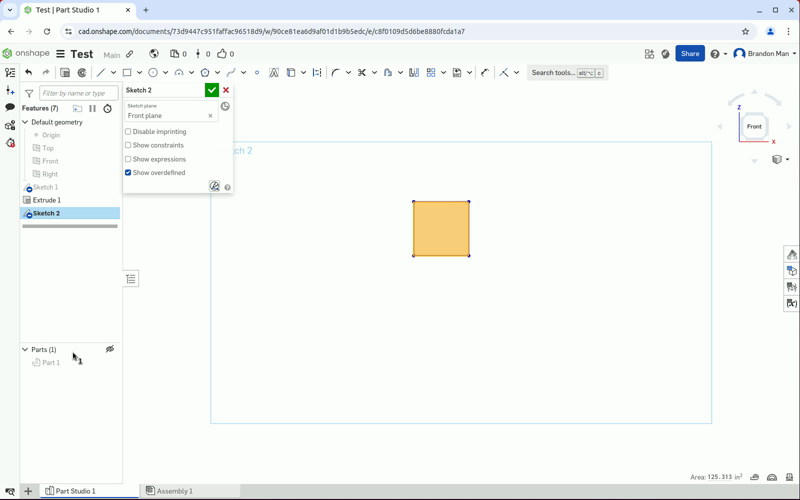
key(shift+y)
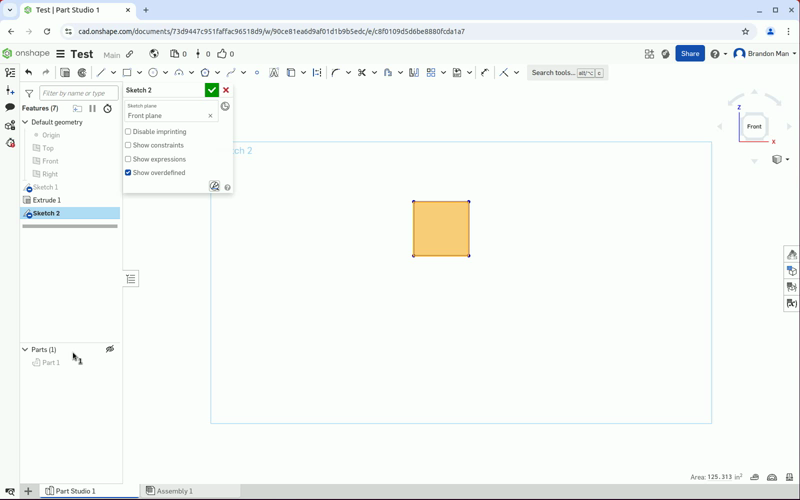
key(shift+e)
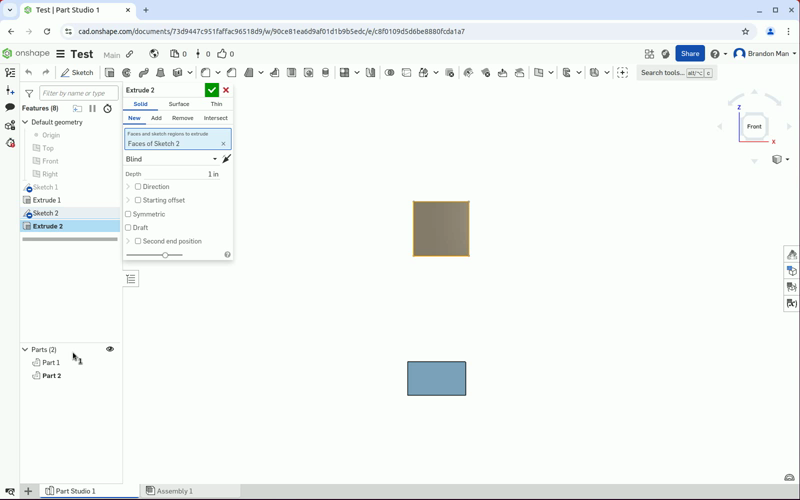
mouse_move(143, 106)
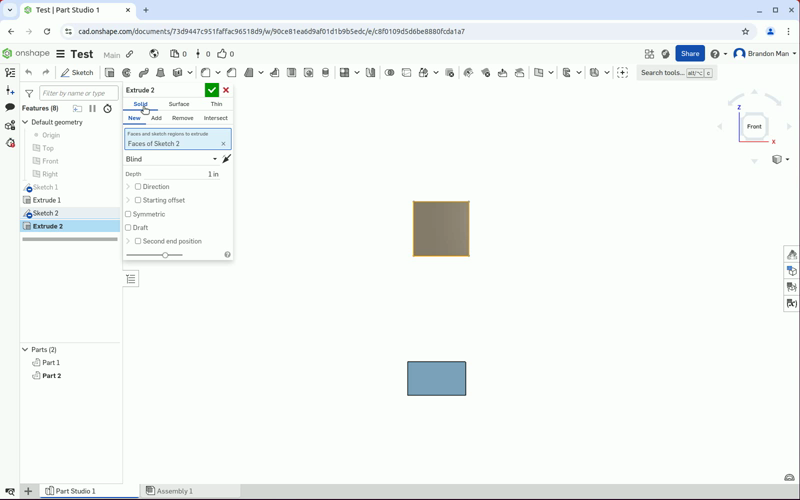
click(143, 106)
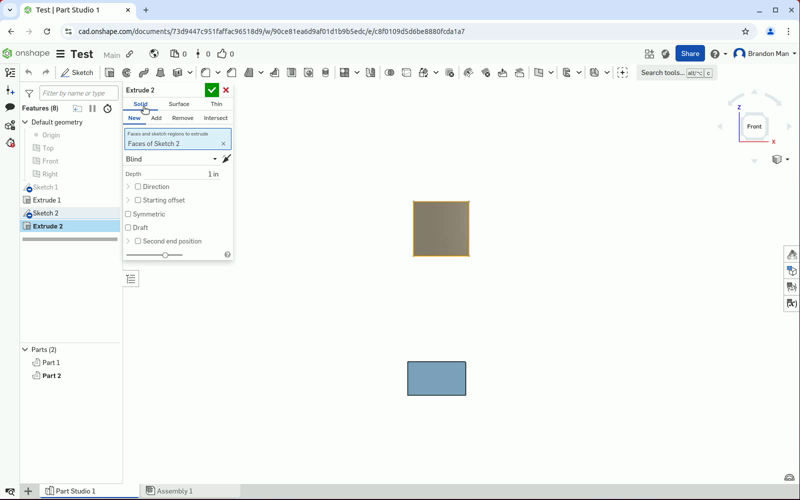
mouse_move(137, 120)
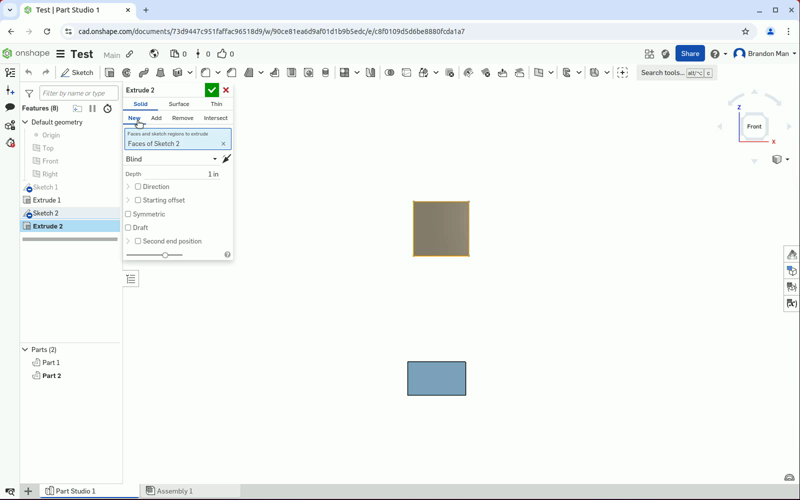
click(137, 120)
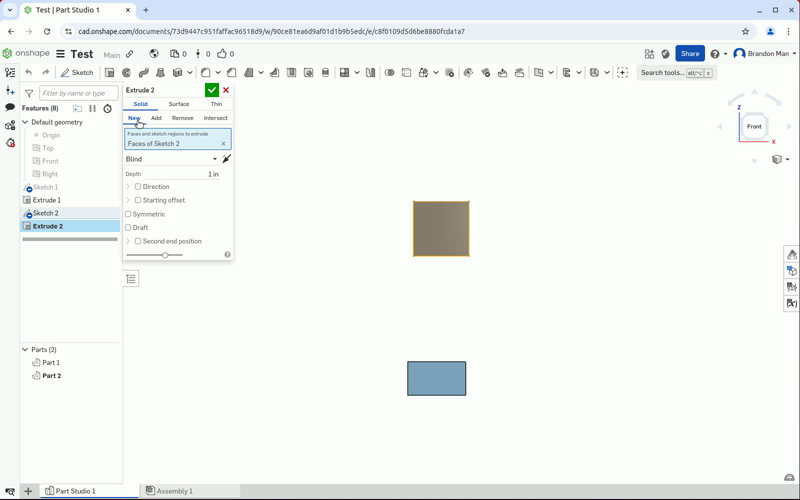
key(tab, 4)
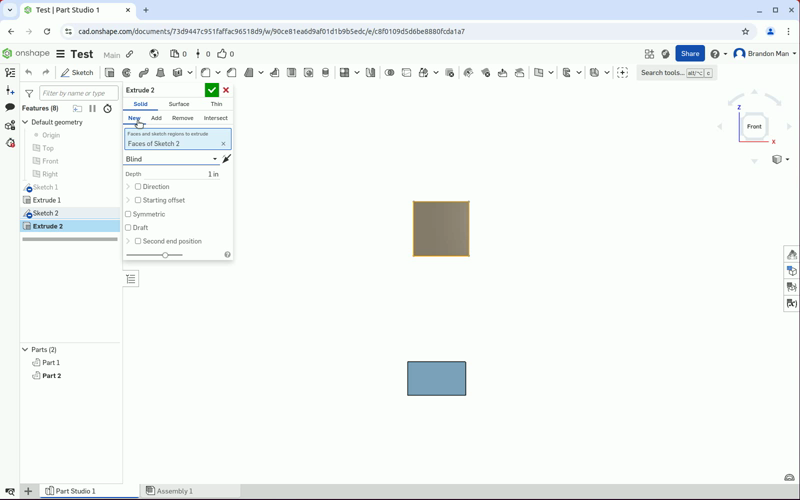
text(-8.906)
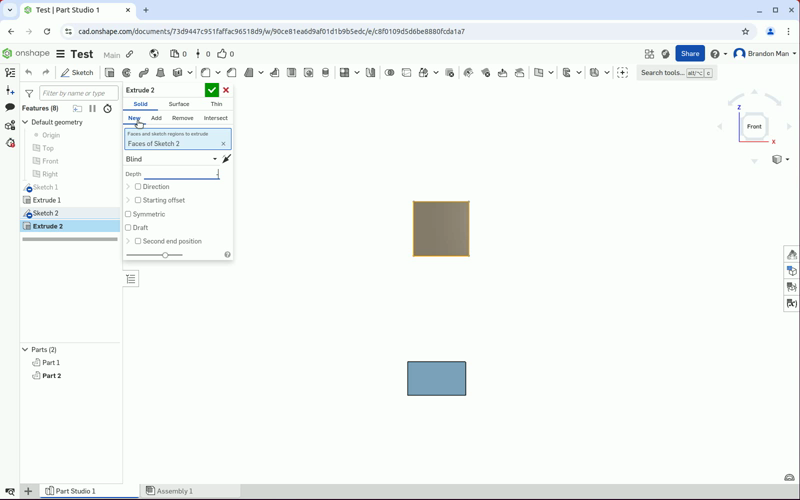
key(enter)
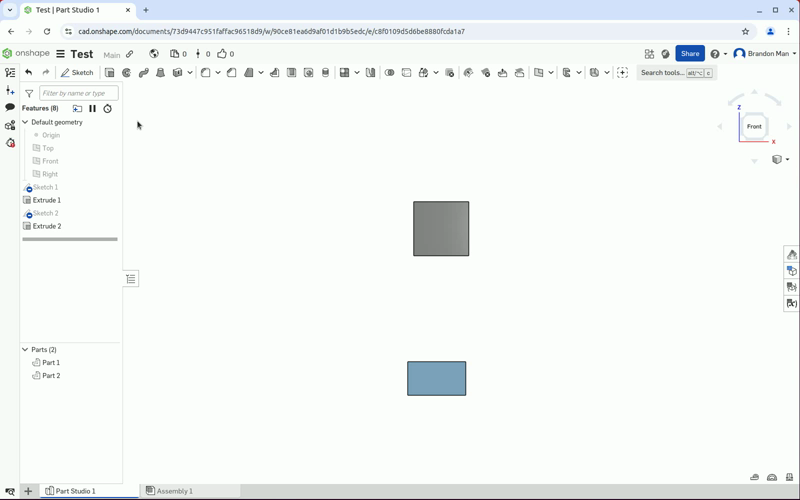
key(shift+h)
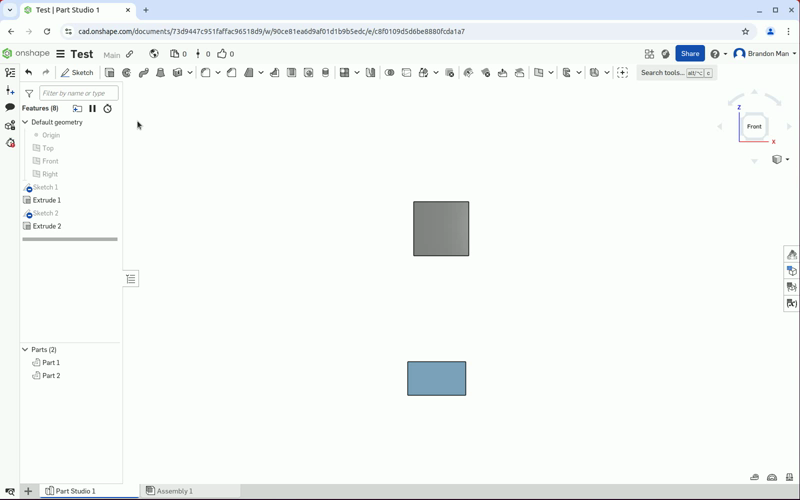
key(shift+h)
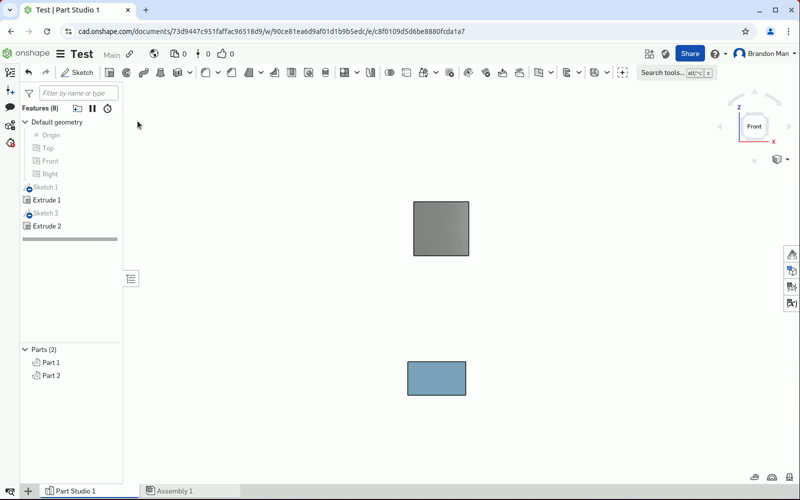
mouse_move(73, 189)
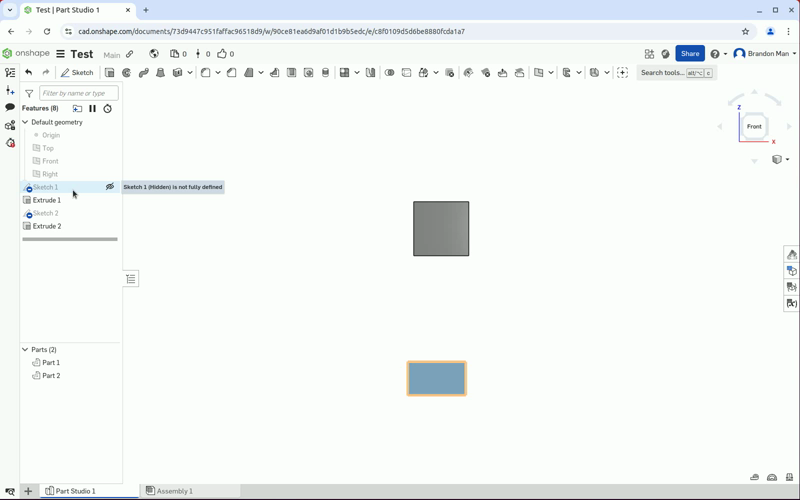
click(73, 189)
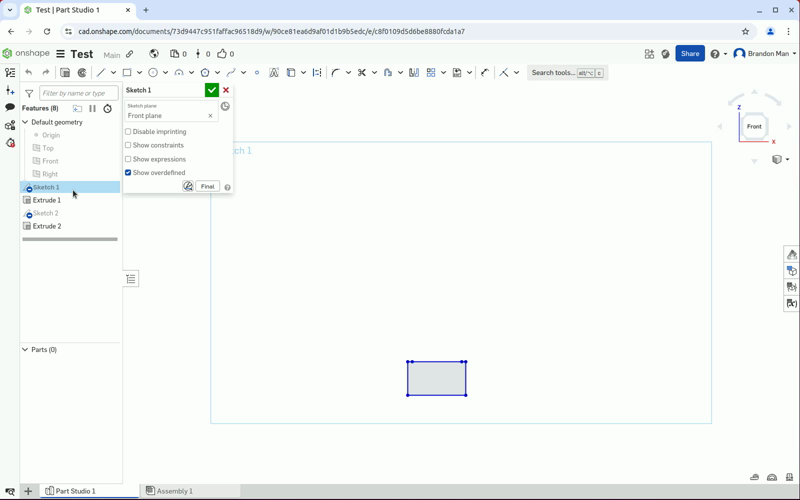
mouse_move(229, 92)
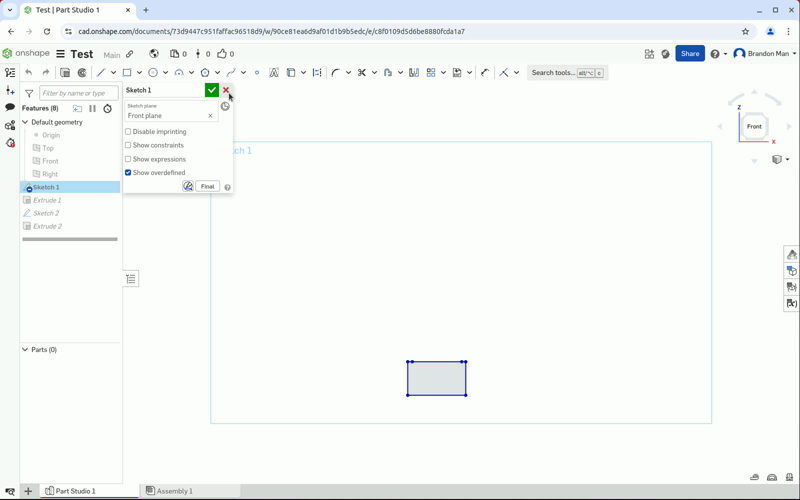
click(229, 92)
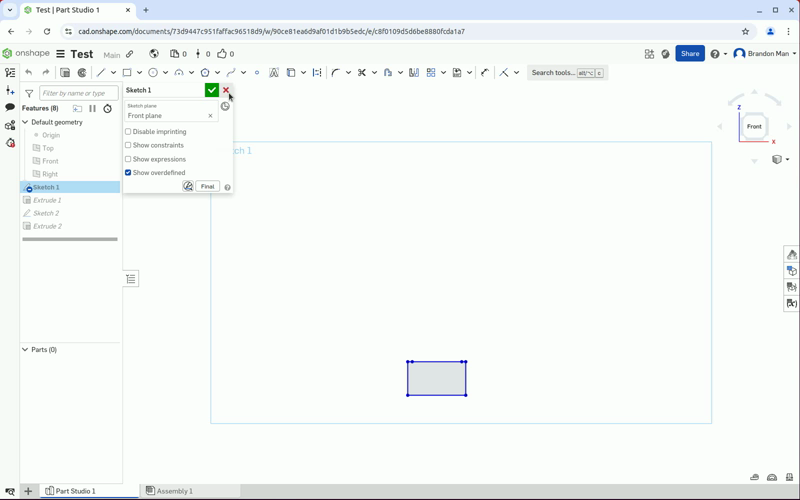
key(shift+s)
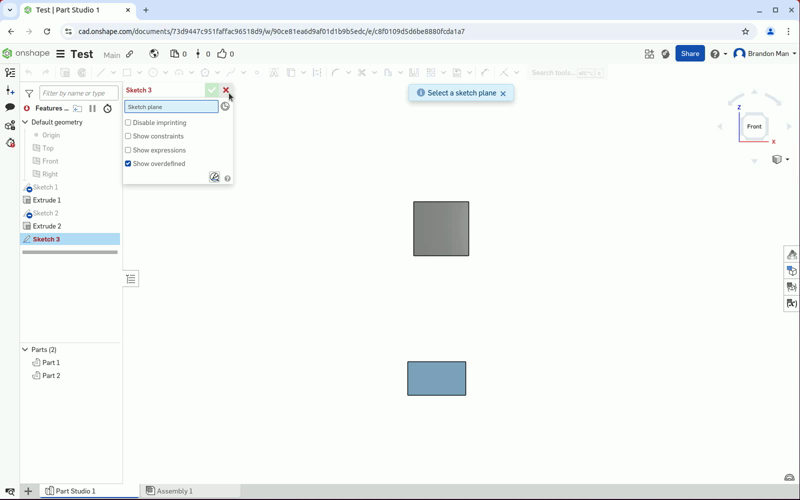
mouse_move(73, 163)
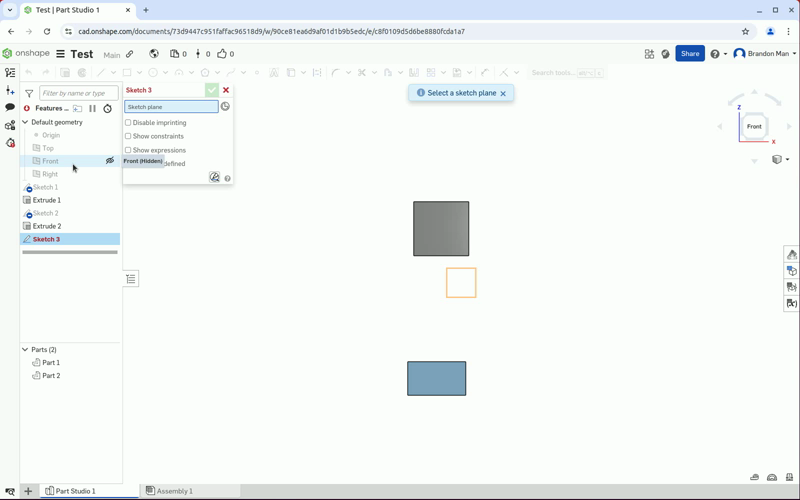
click(73, 163)
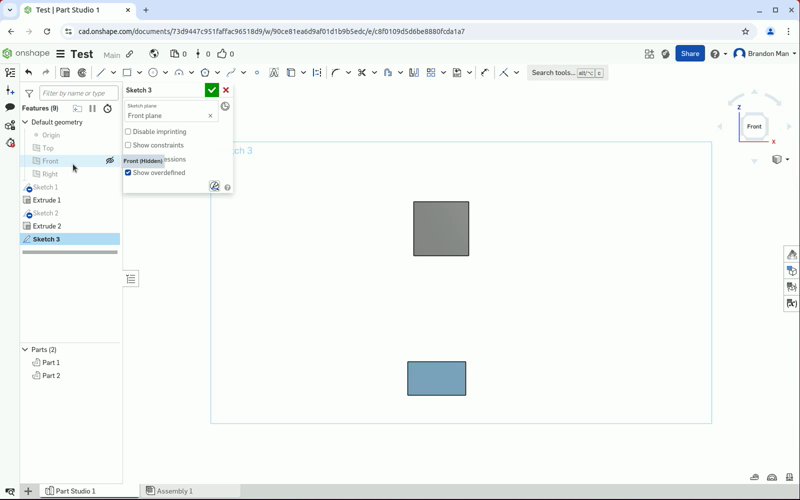
mouse_move(73, 352)
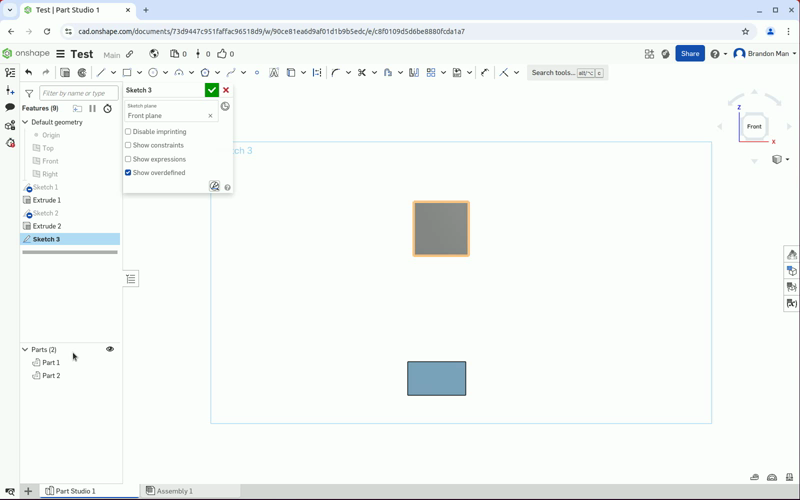
key(y)
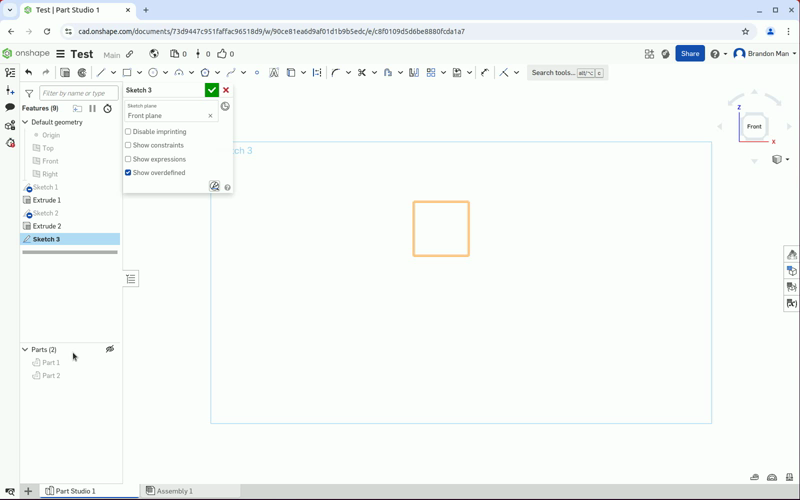
key(l)
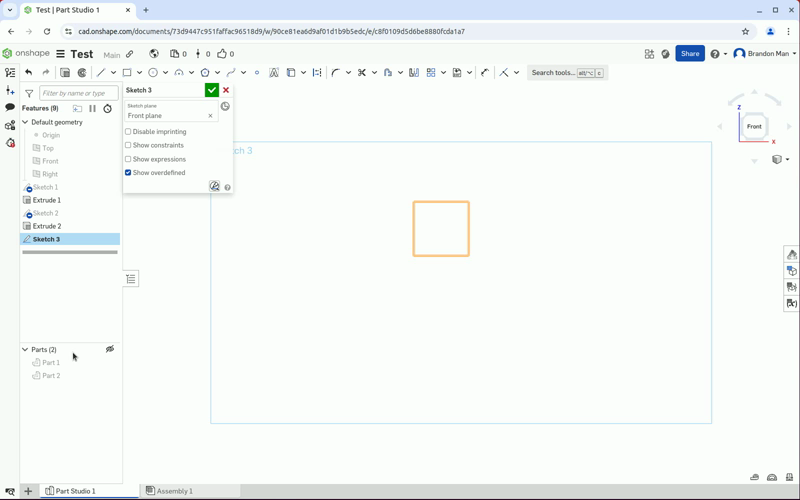
key_down(shift)
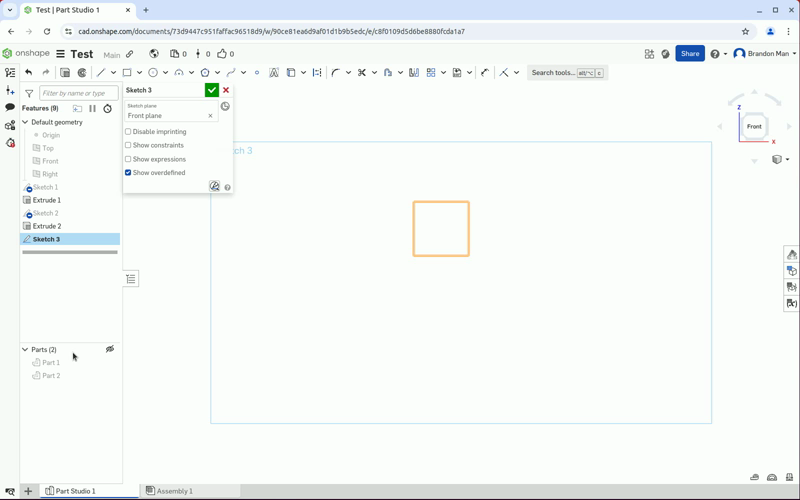
mouse_move(357, 328)
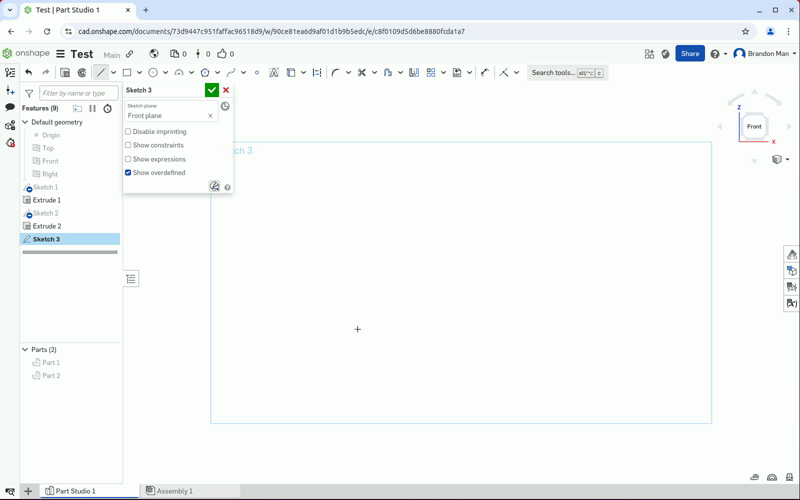
click(357, 328)
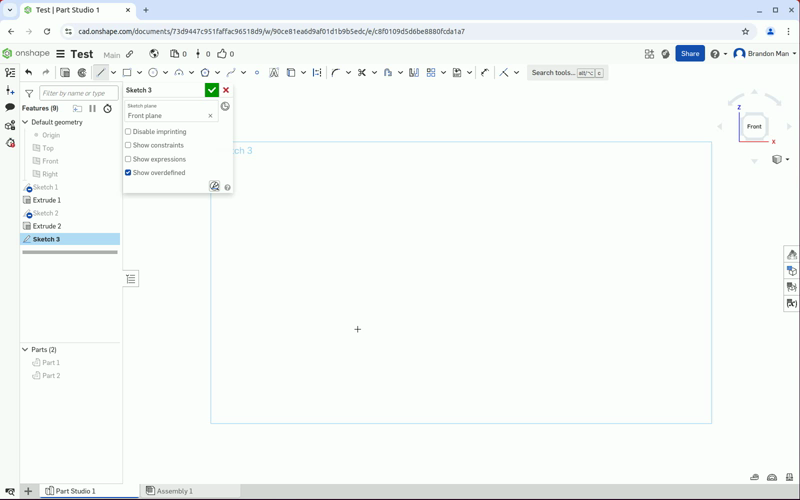
key_up(shift)
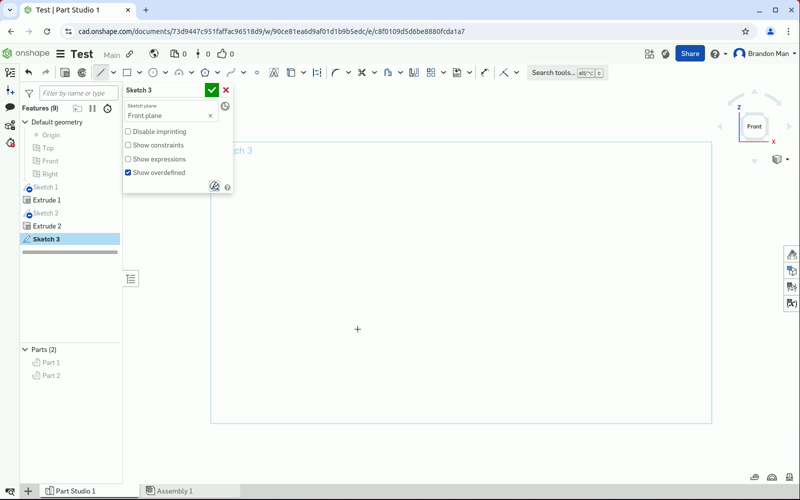
key_down(shift)
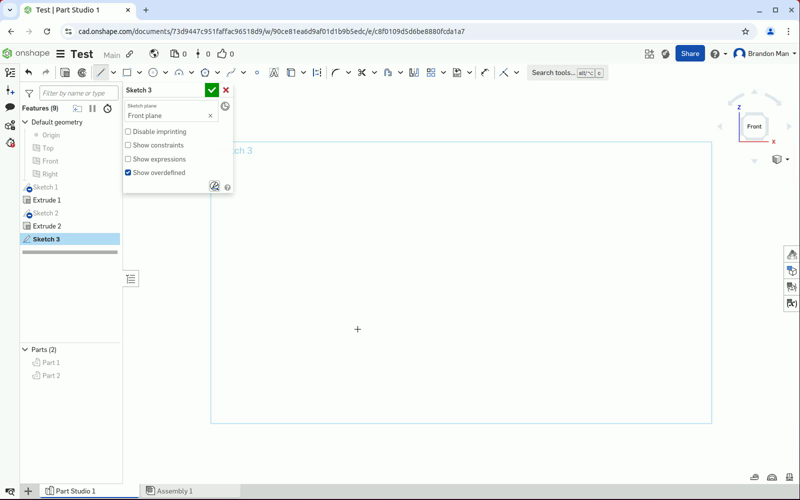
mouse_move(387, 328)
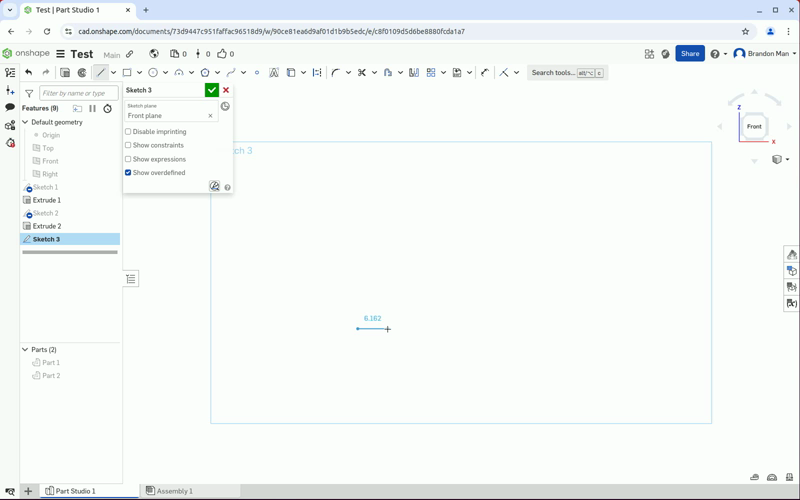
mouse_move(408, 328)
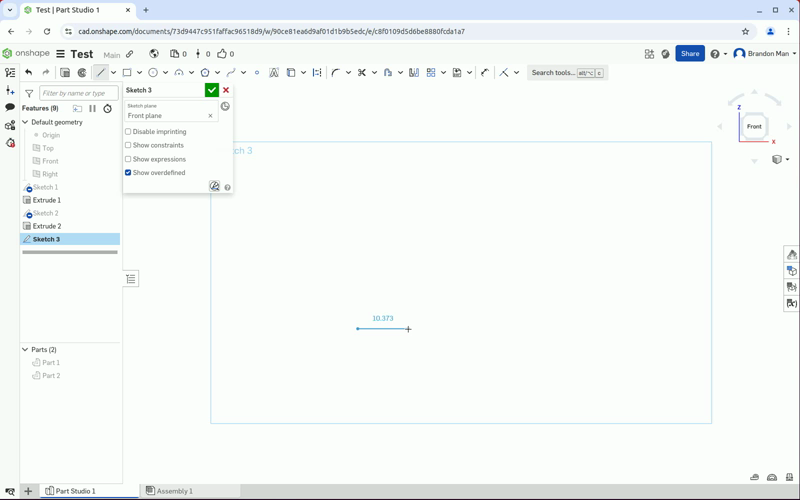
click(408, 328)
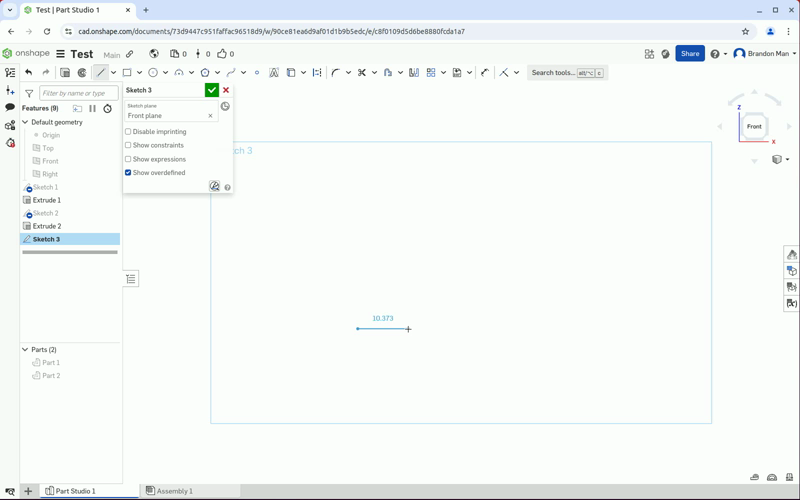
key_up(shift)
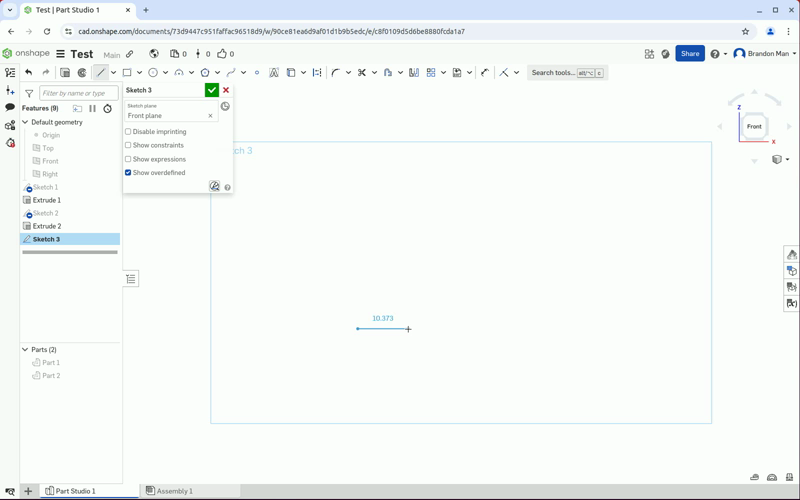
key_down(shift)
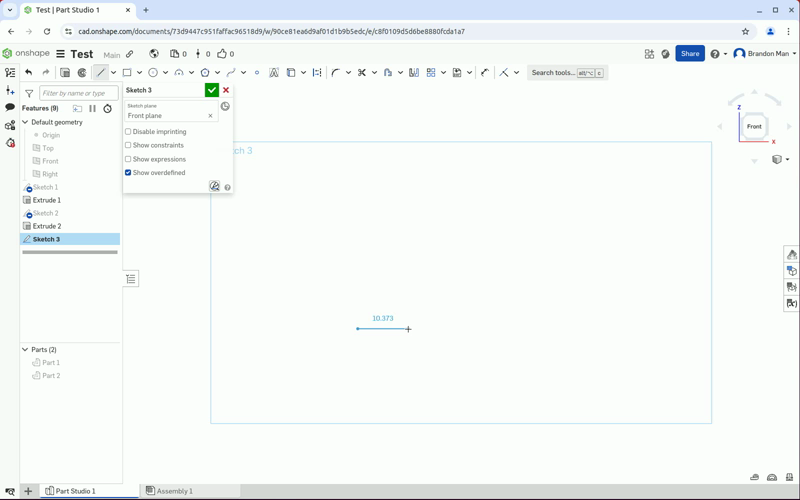
mouse_move(408, 232)
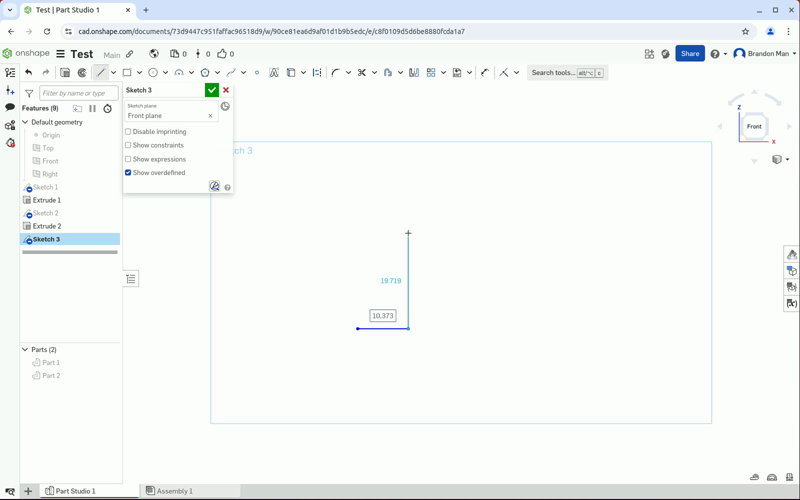
click(408, 232)
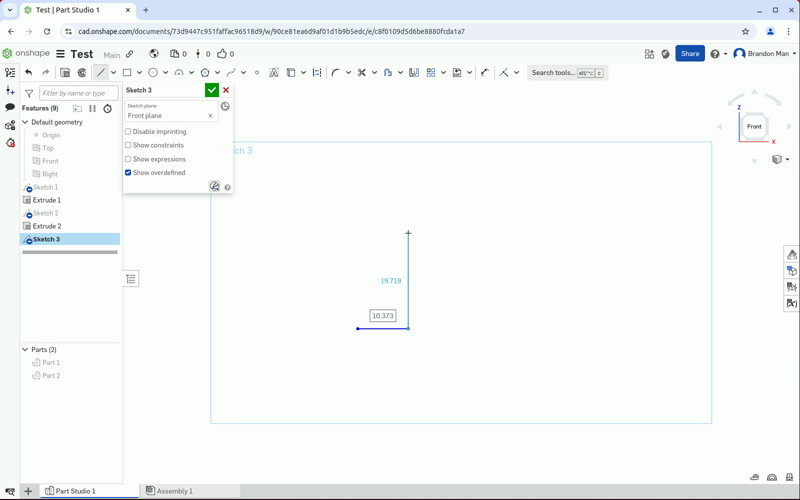
key_up(shift)
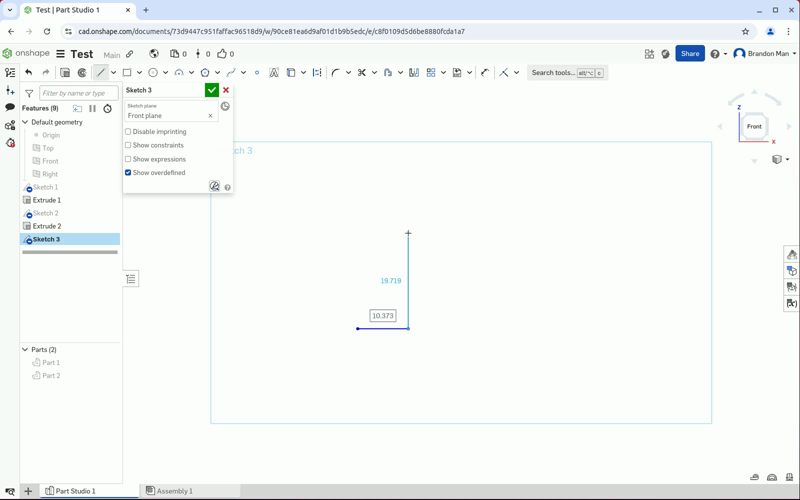
key_down(shift)
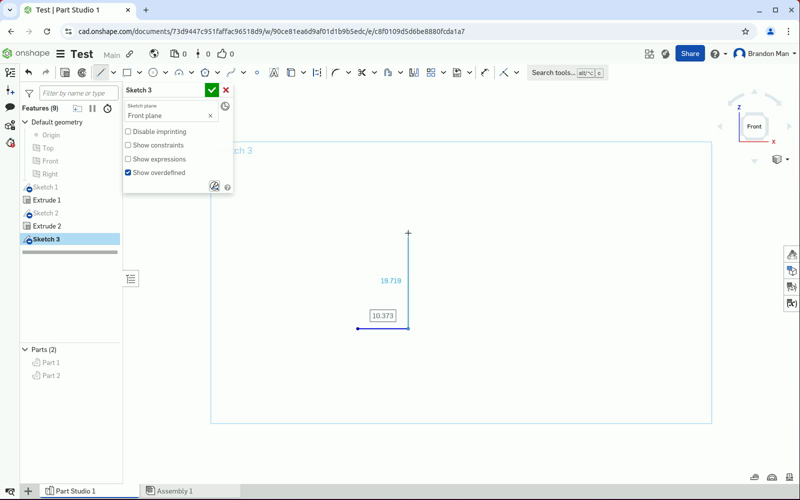
mouse_move(438, 232)
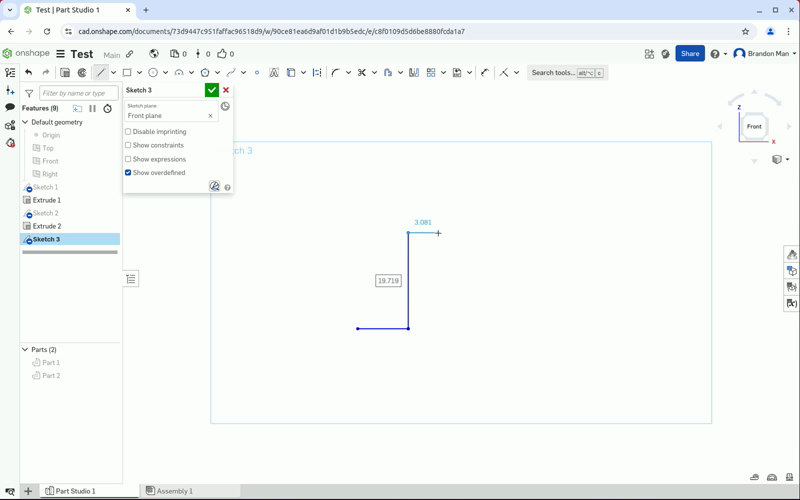
mouse_move(357, 232)
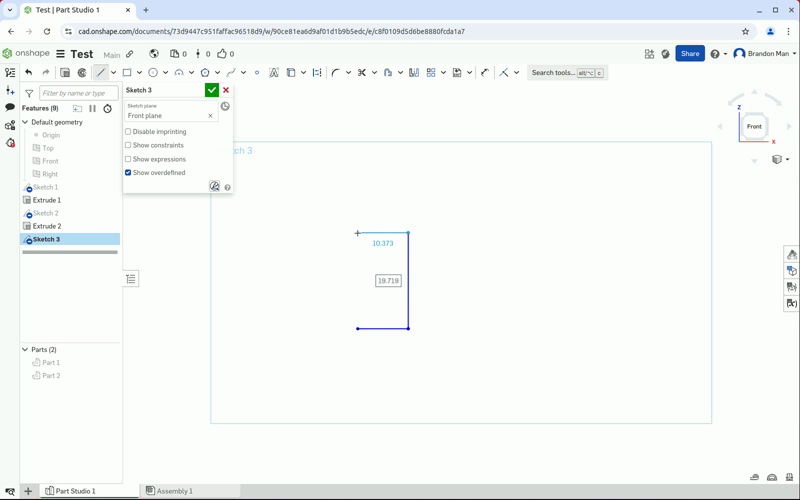
click(357, 232)
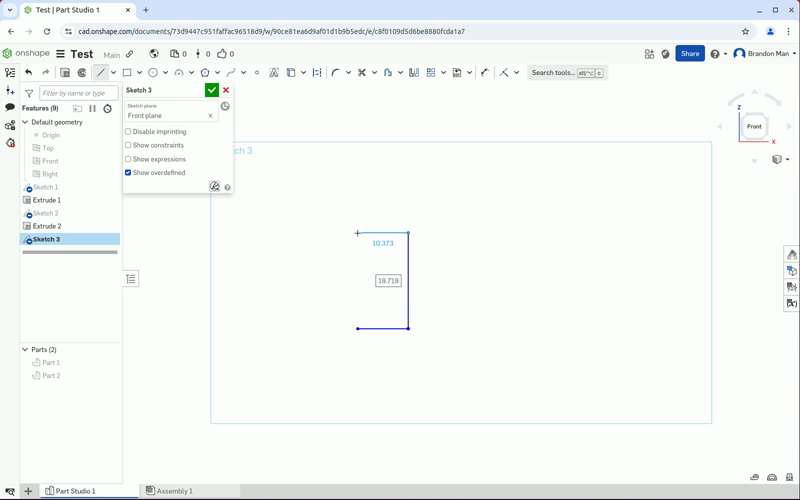
key_up(shift)
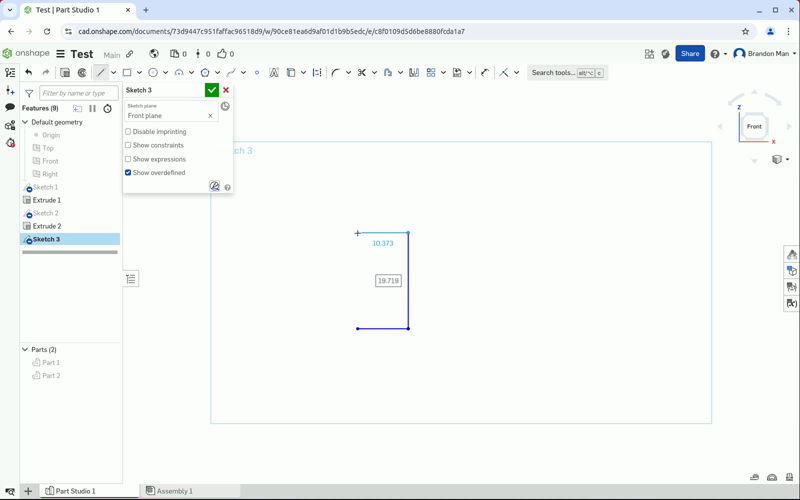
key_down(shift)
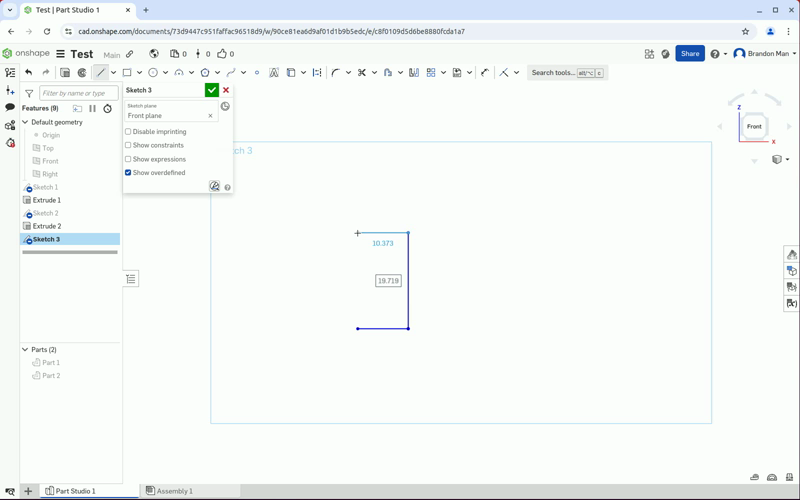
mouse_move(357, 328)
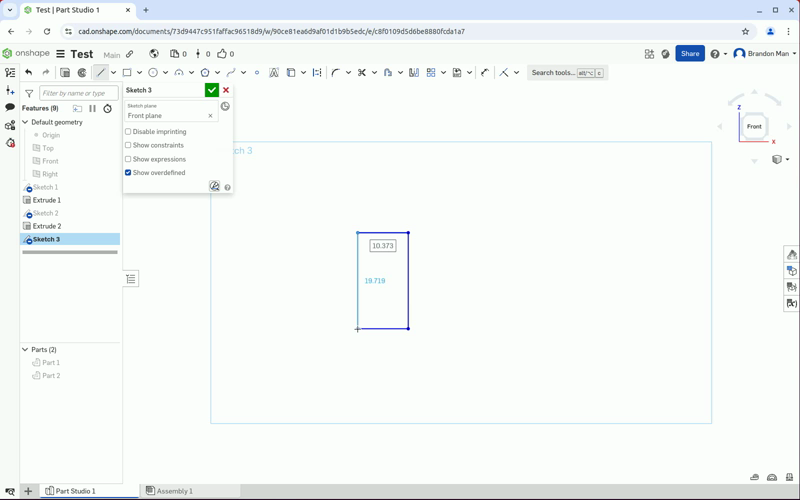
key_up(shift)
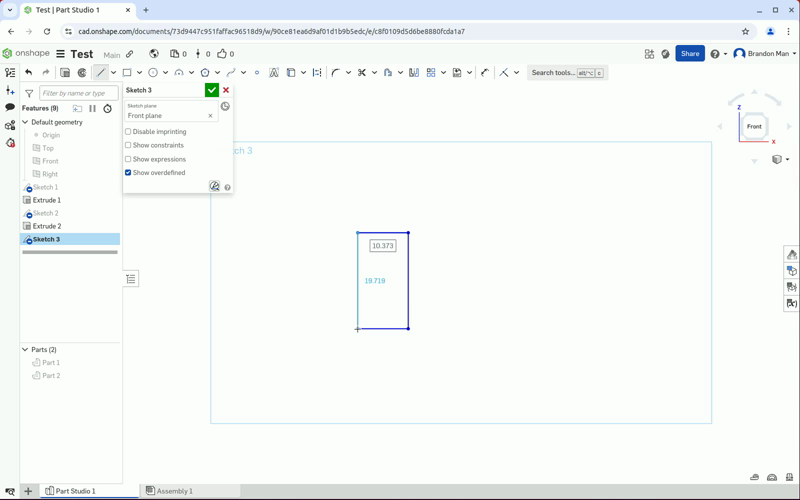
click(357, 328)
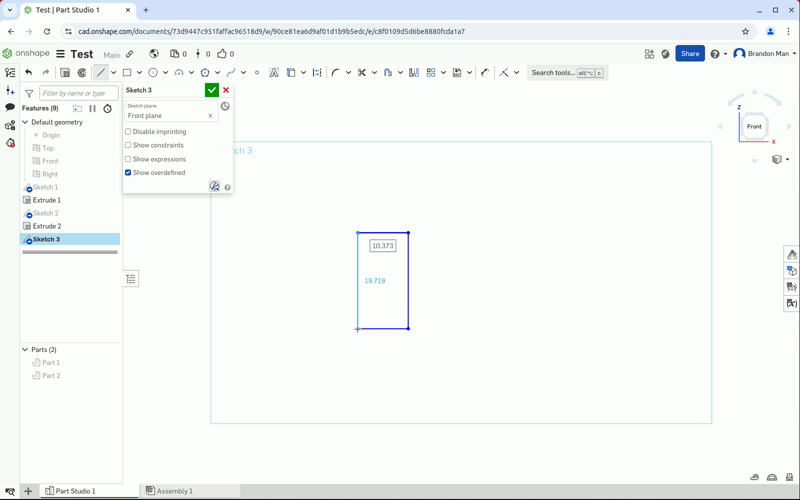
key(esc)
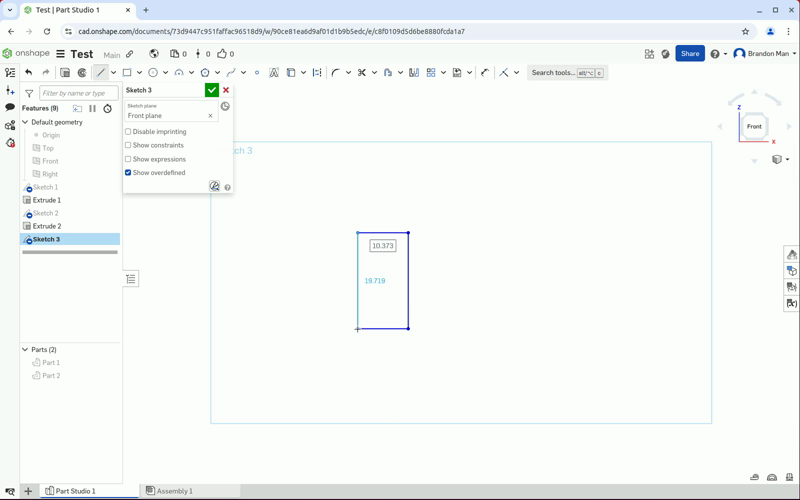
mouse_move(370, 264)
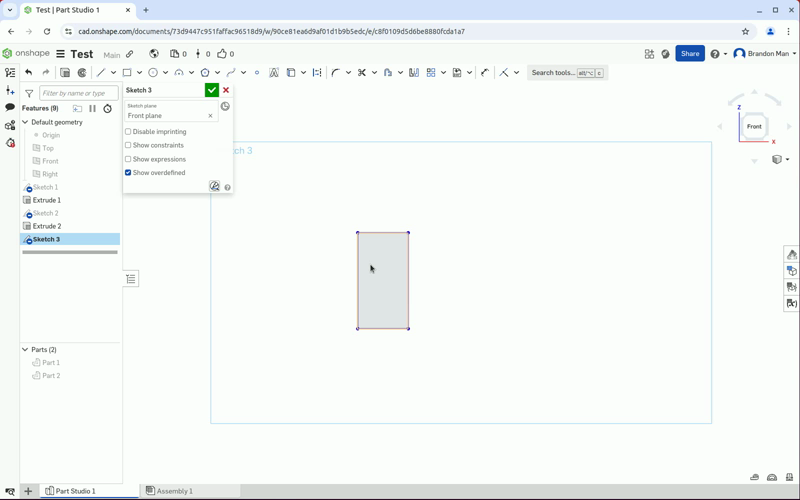
click(370, 264)
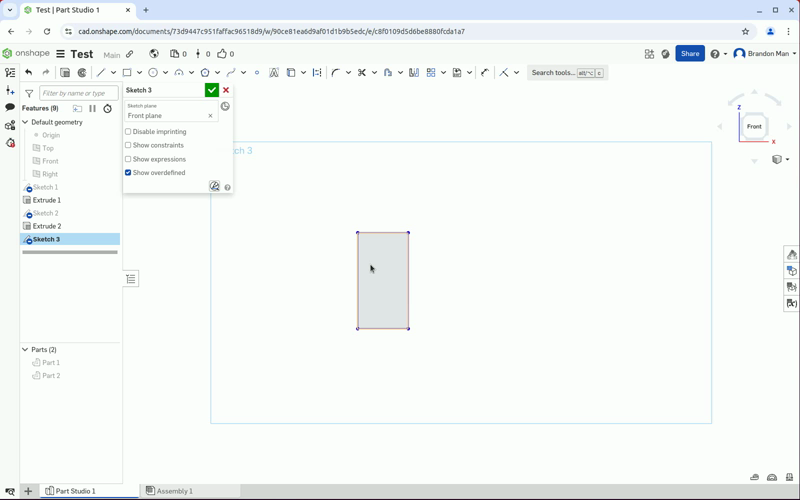
mouse_move(73, 352)
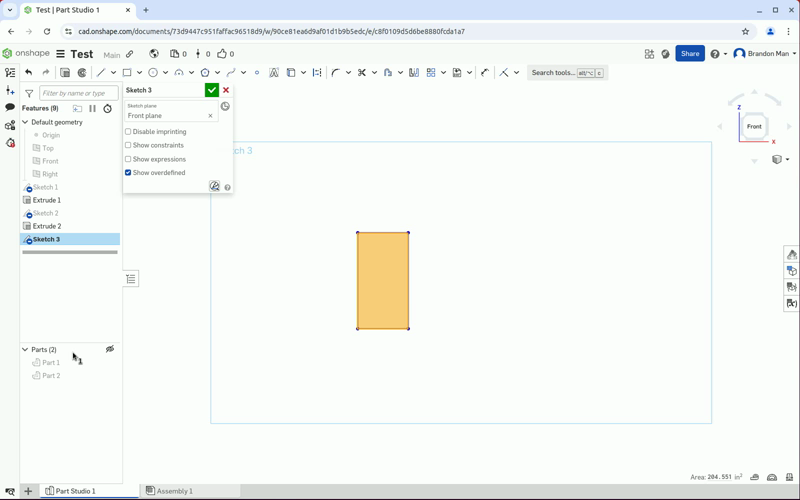
key(shift+y)
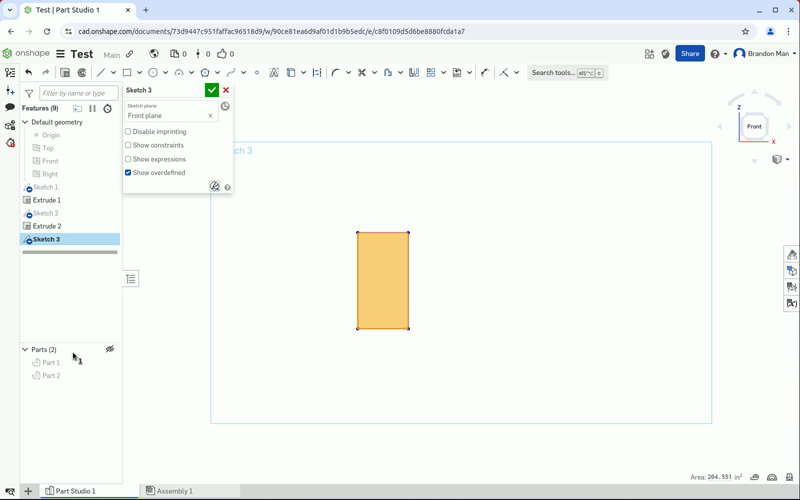
key(shift+e)
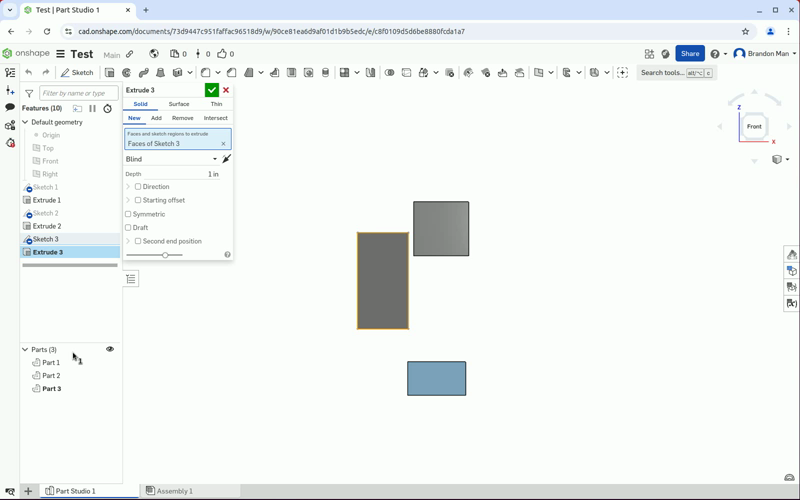
mouse_move(143, 106)
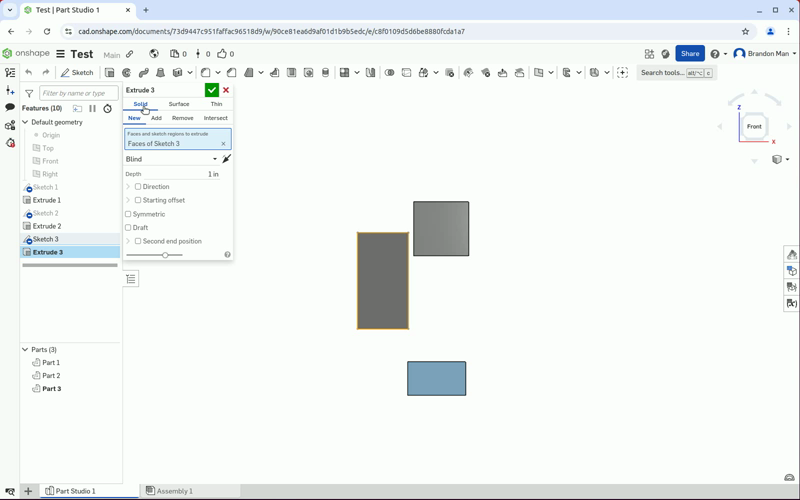
click(143, 106)
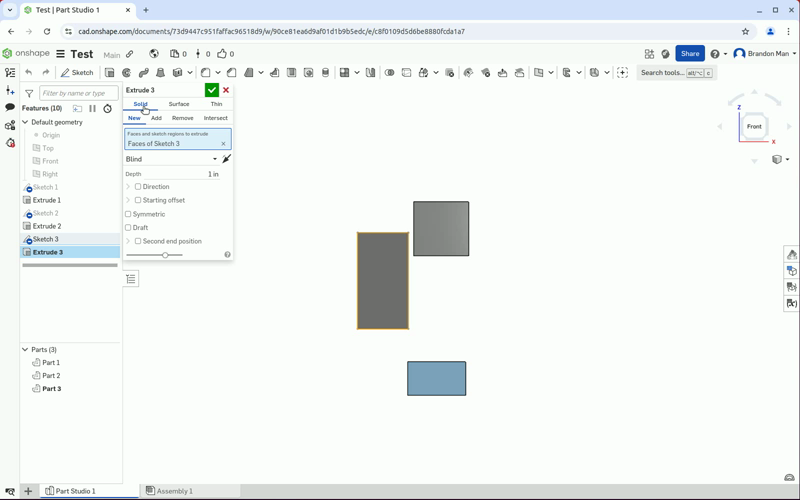
mouse_move(137, 120)
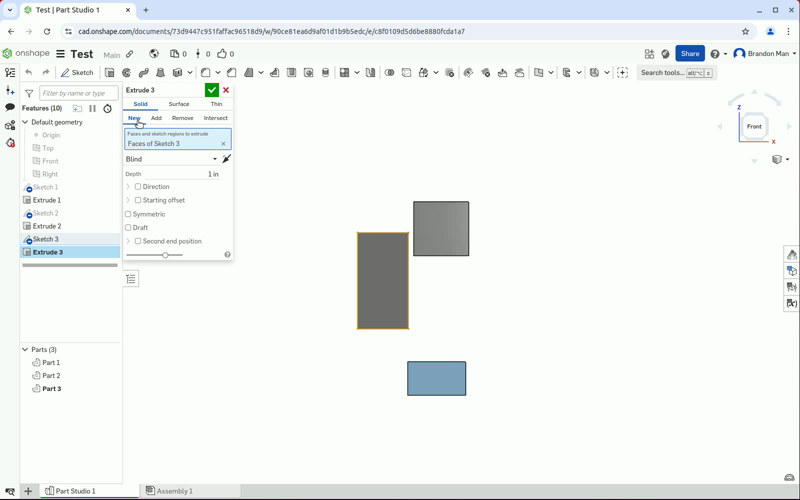
click(137, 120)
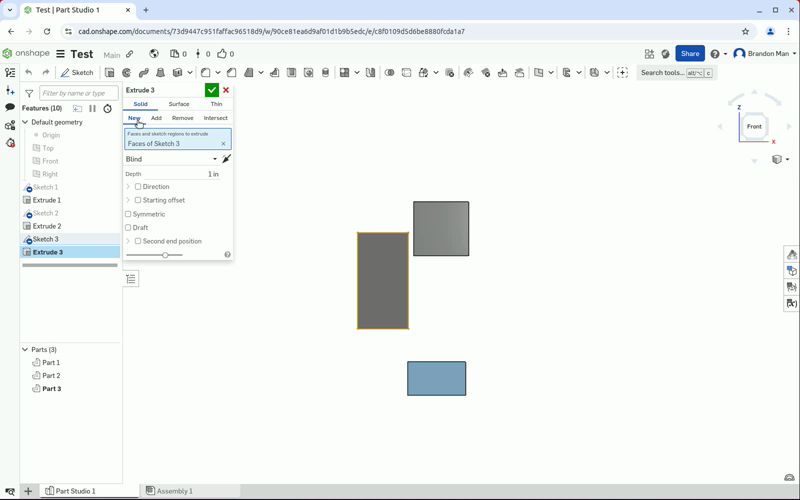
key(tab, 4)
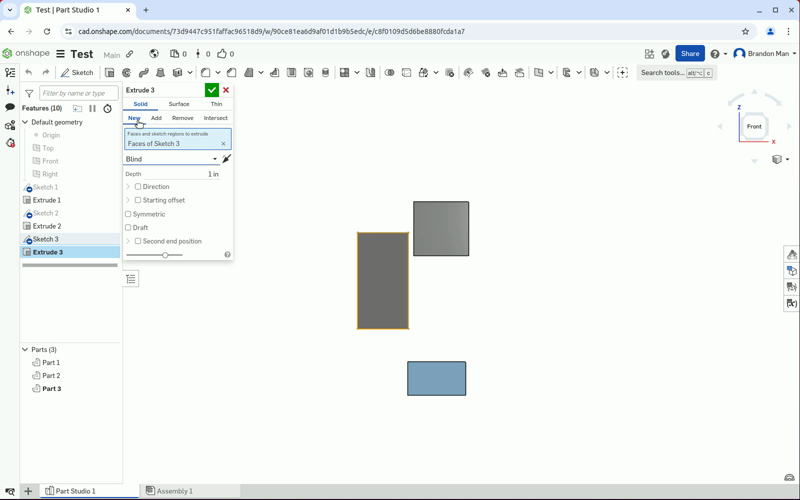
text(4.333)
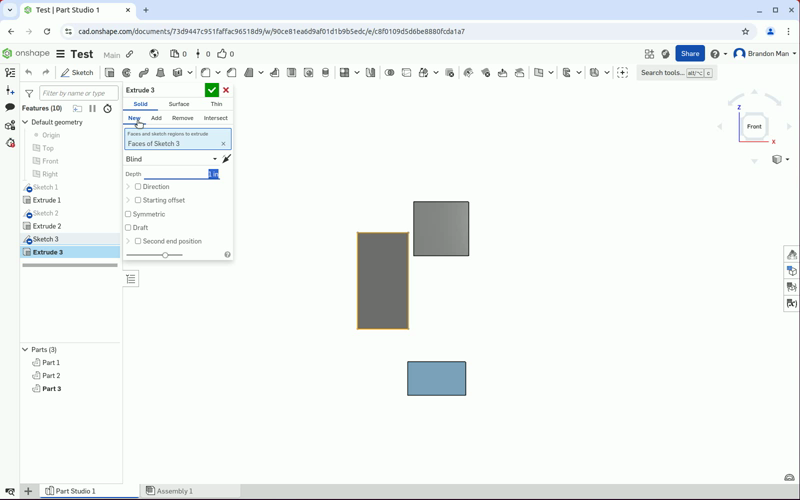
key(enter)
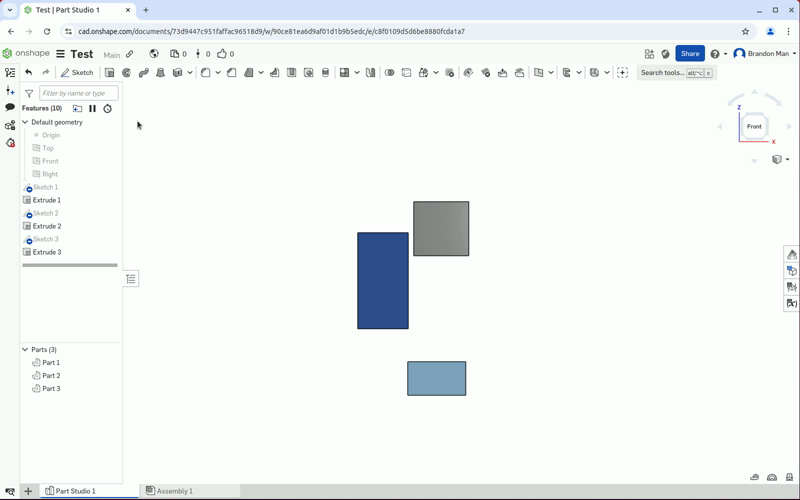
key(shift+h)
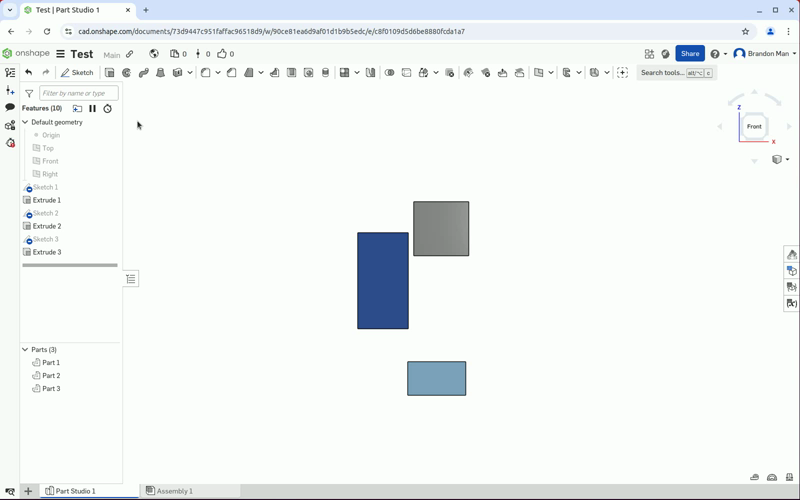
key(shift+h)
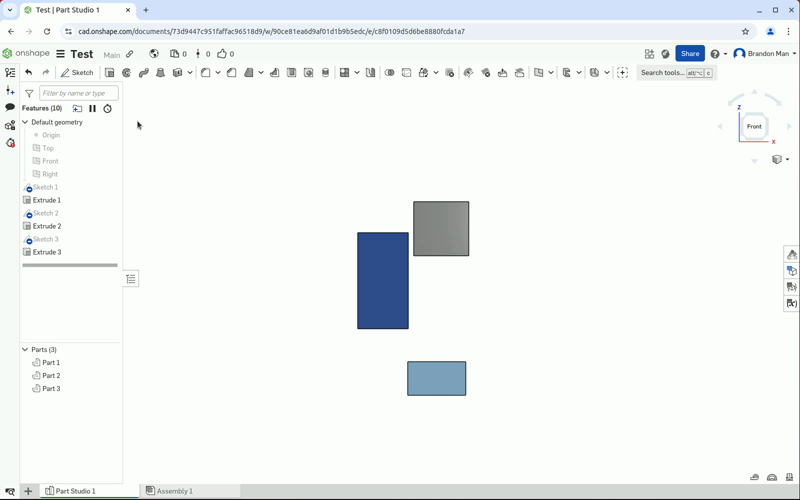
mouse_move(73, 189)
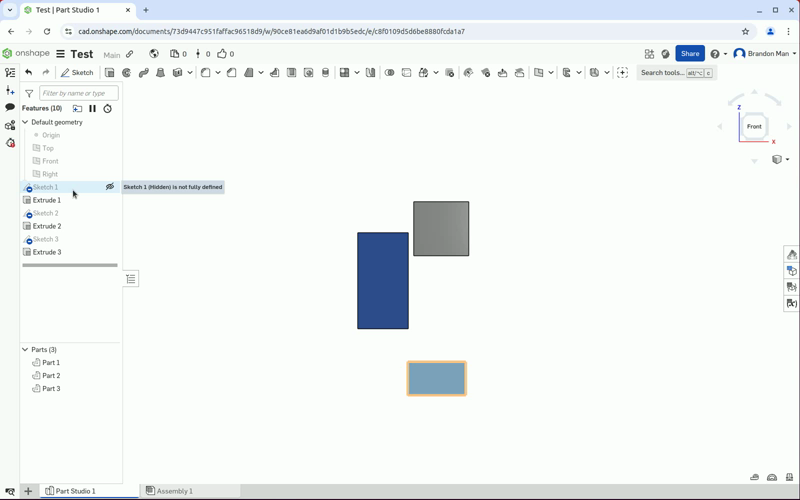
click(73, 189)
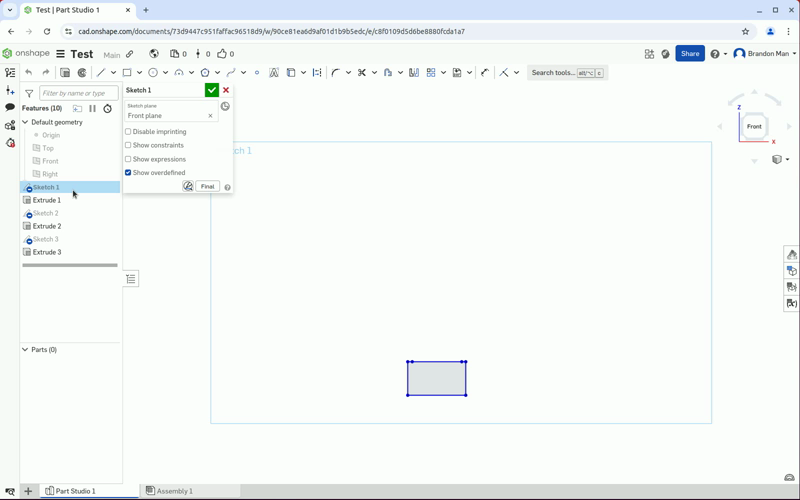
mouse_move(229, 92)
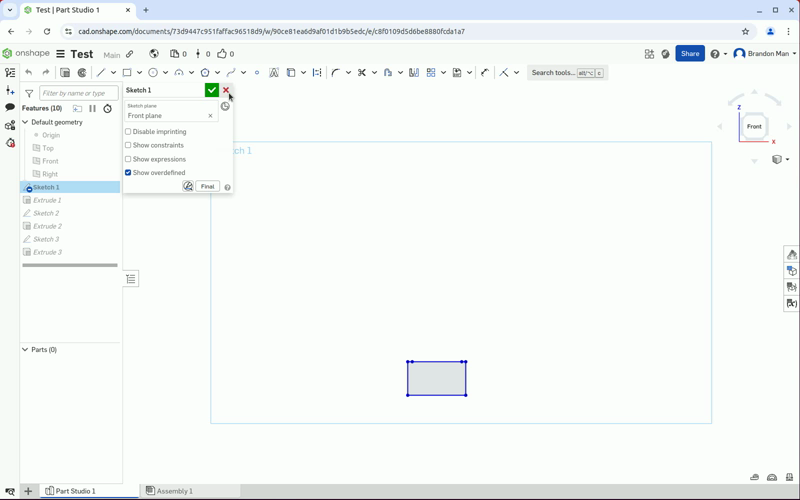
click(229, 92)
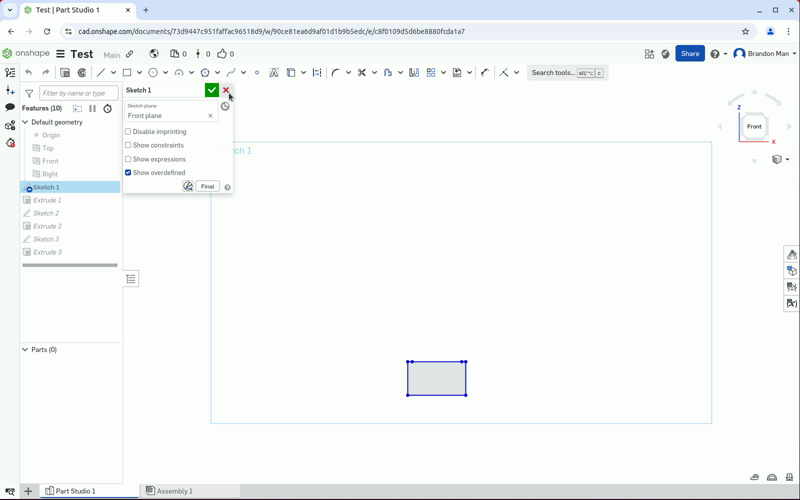
key(shift+s)
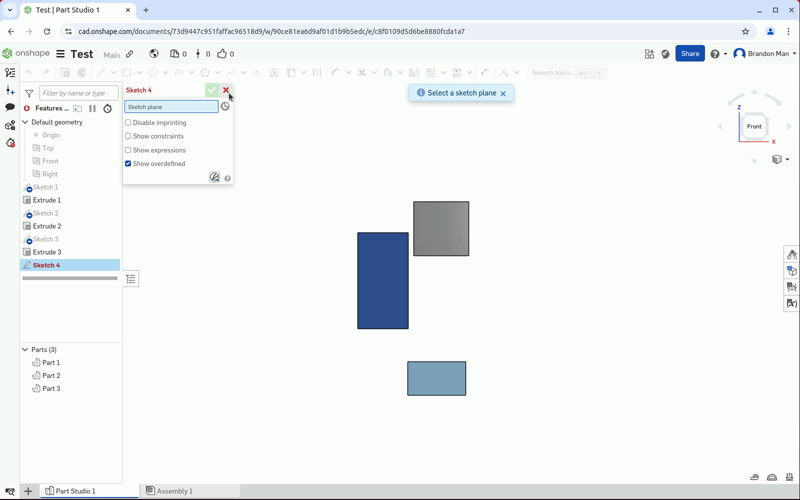
mouse_move(73, 163)
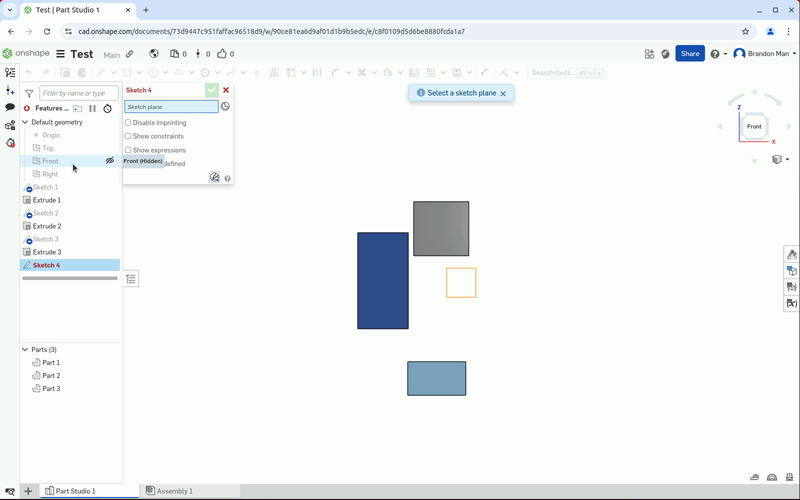
click(73, 163)
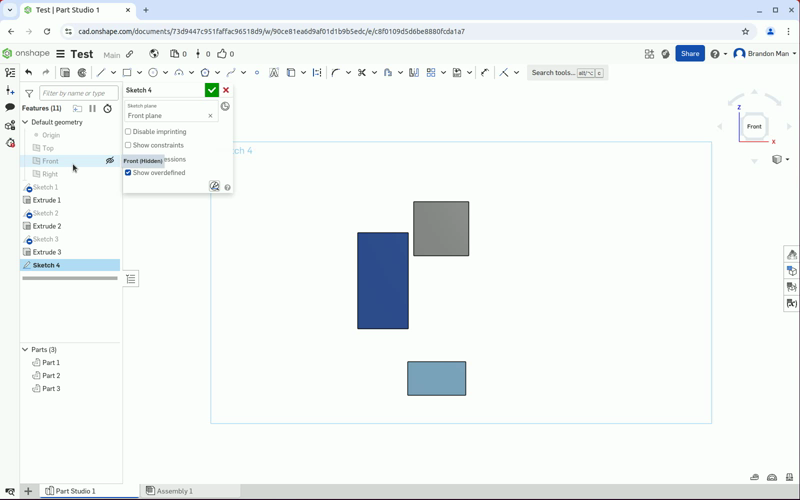
mouse_move(73, 352)
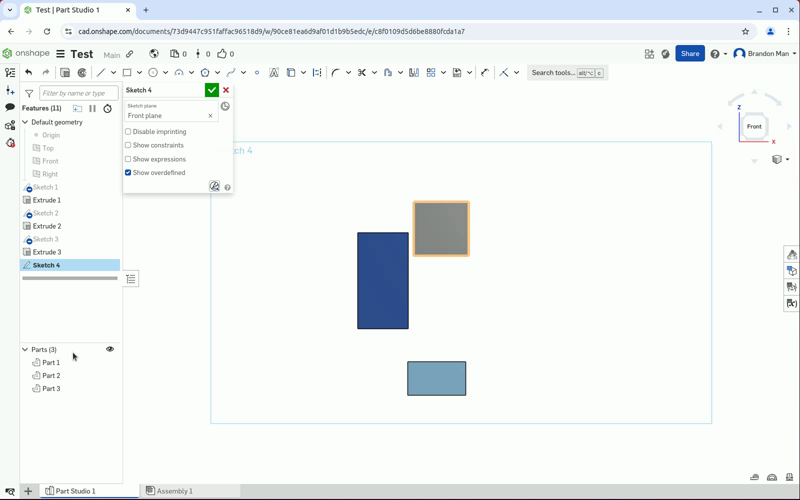
key(y)
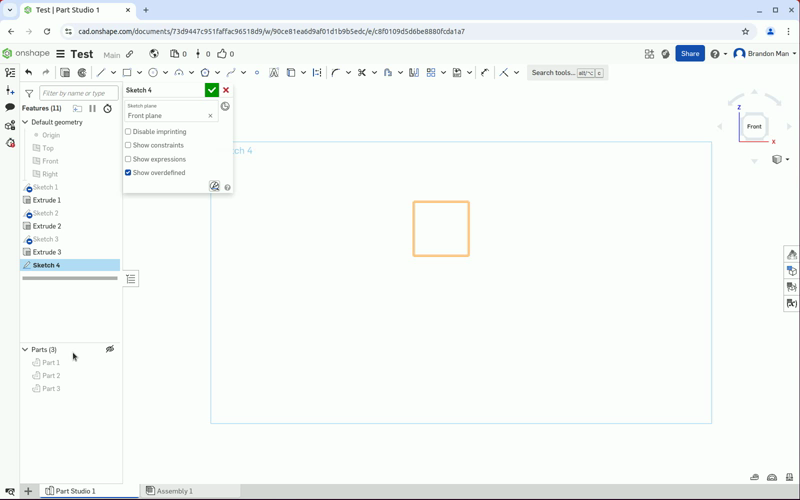
key(l)
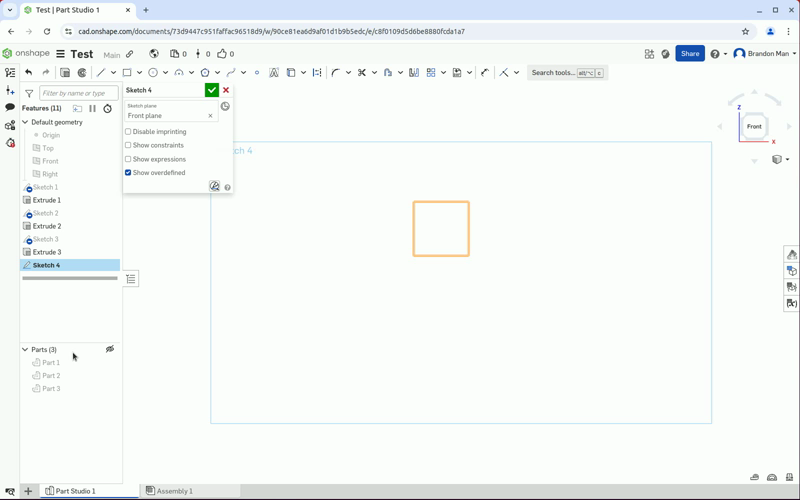
key_down(shift)
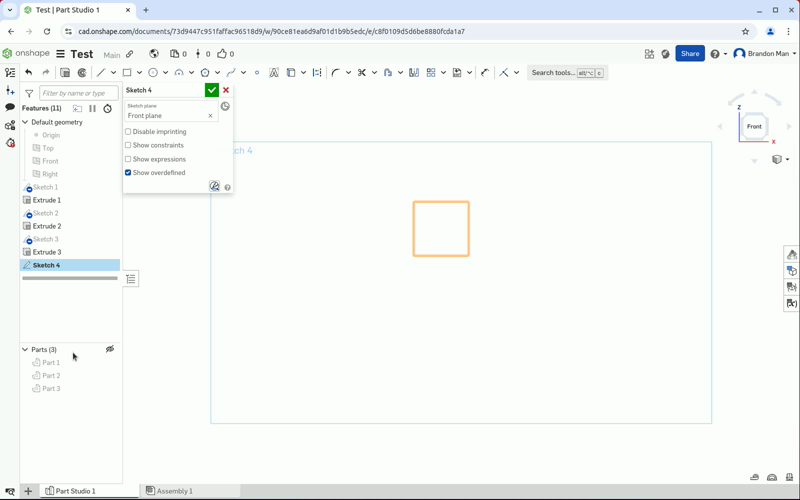
mouse_move(444, 380)
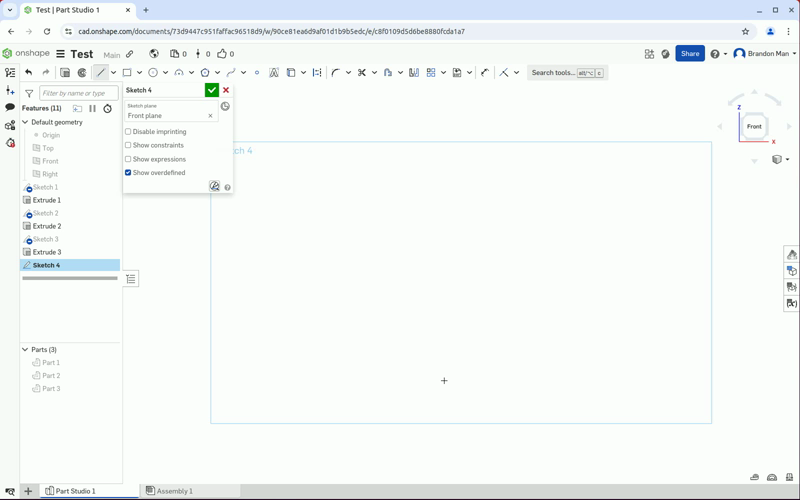
click(444, 380)
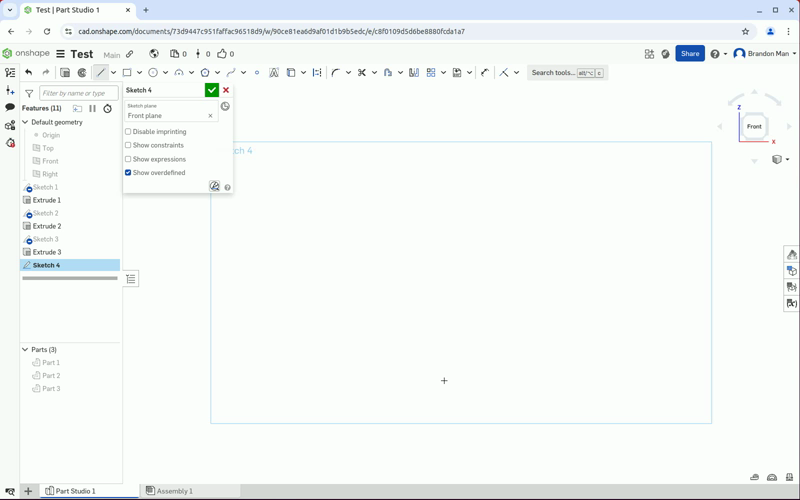
key_up(shift)
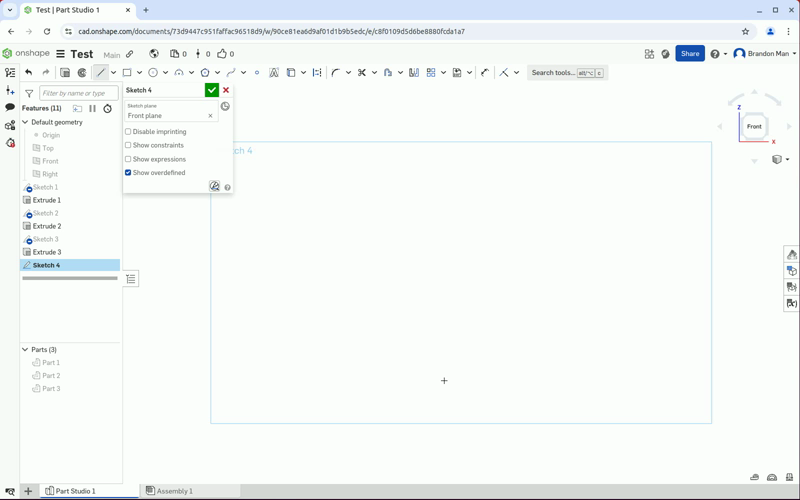
key_down(shift)
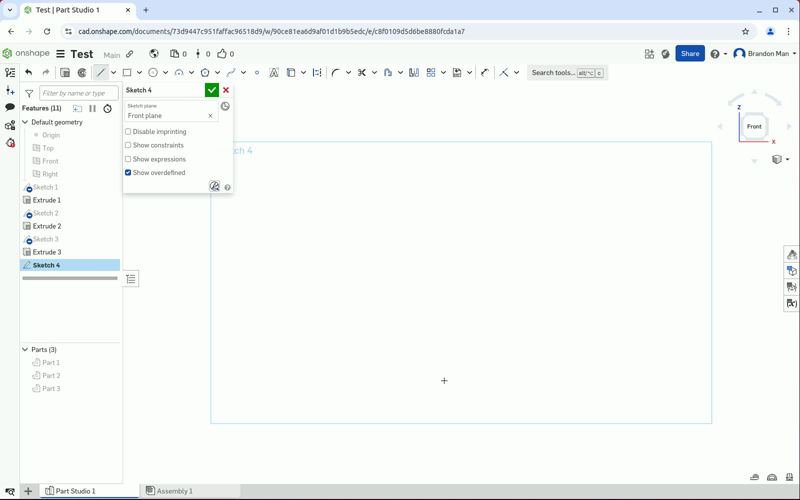
mouse_move(474, 380)
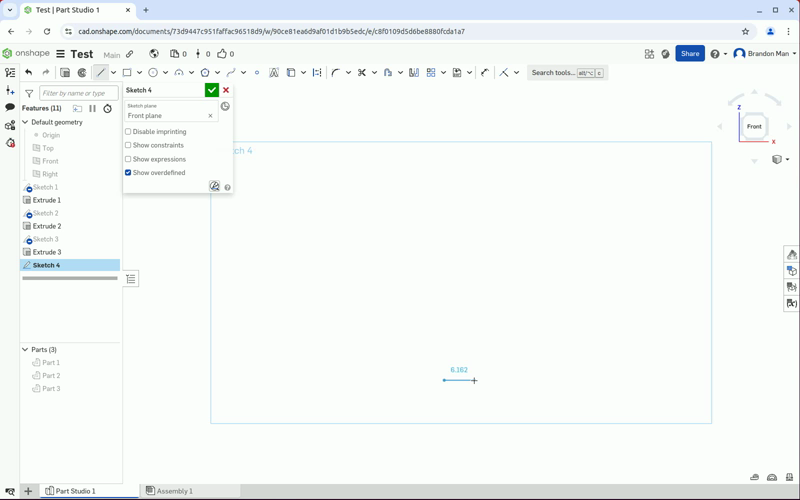
mouse_move(457, 380)
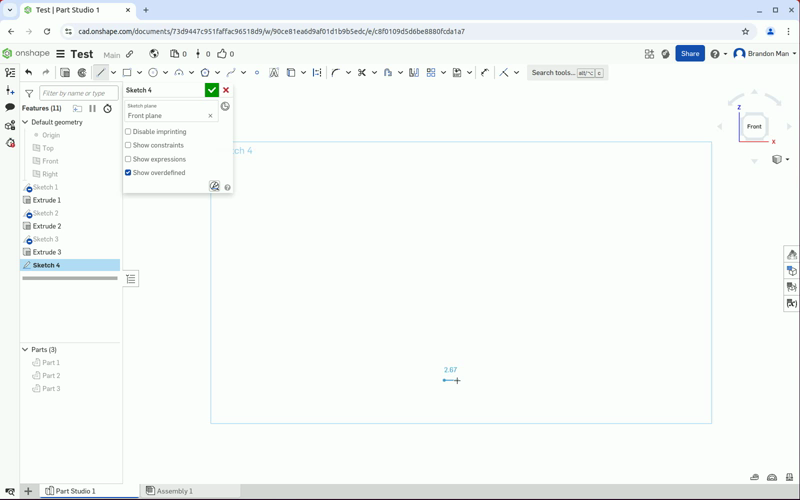
click(457, 380)
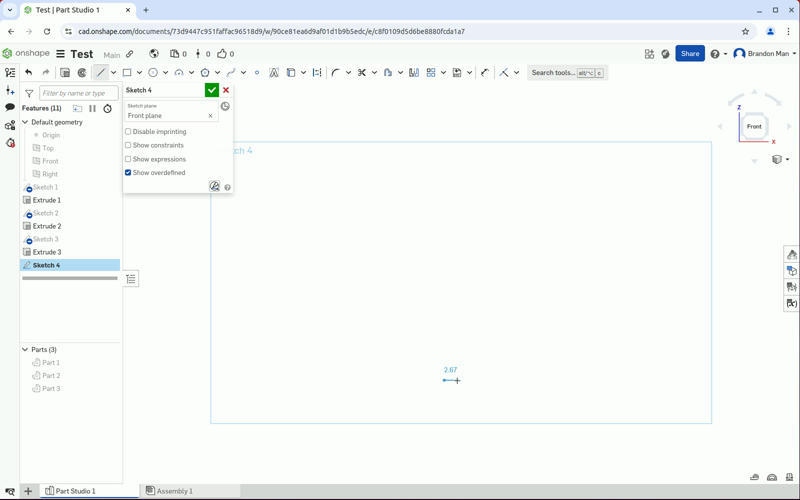
key_up(shift)
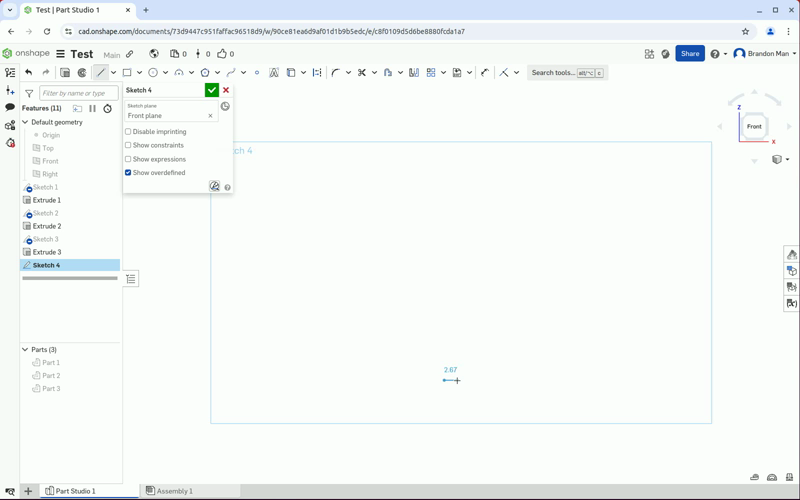
key_down(shift)
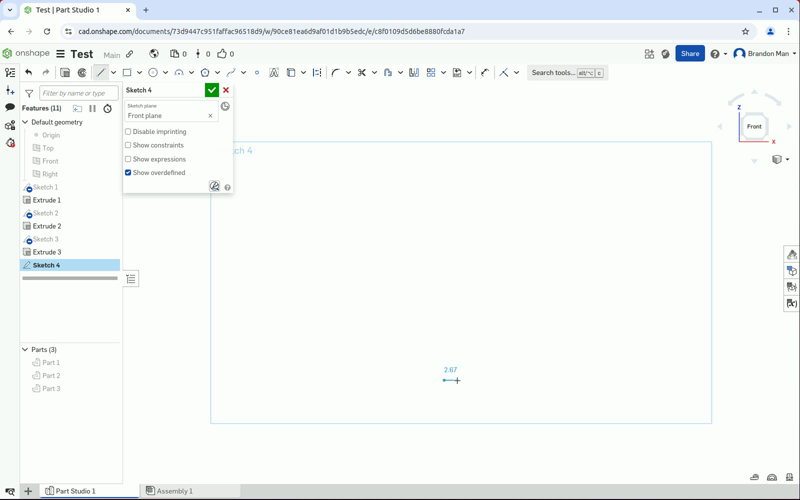
mouse_move(487, 380)
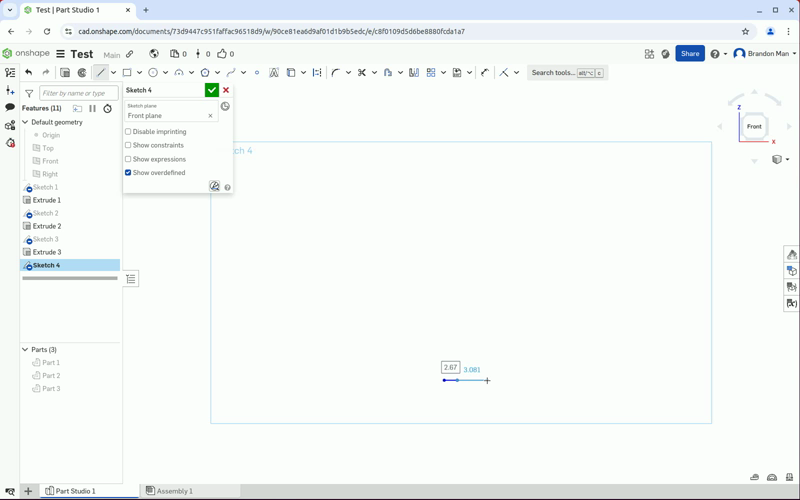
mouse_move(457, 367)
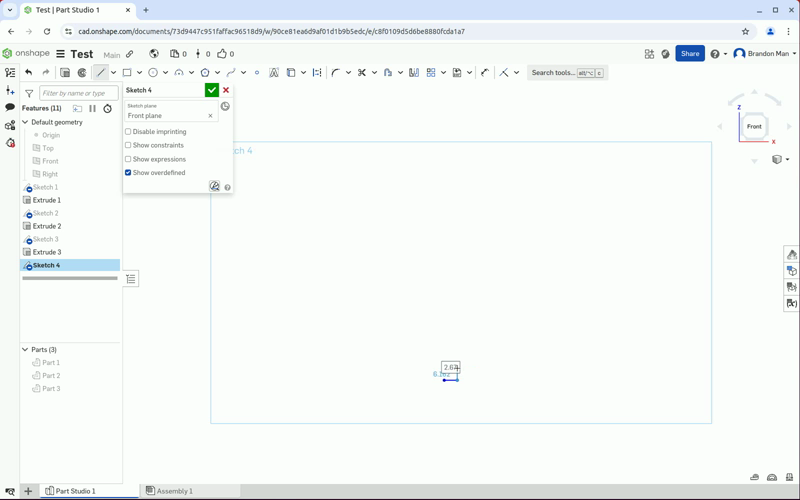
click(457, 367)
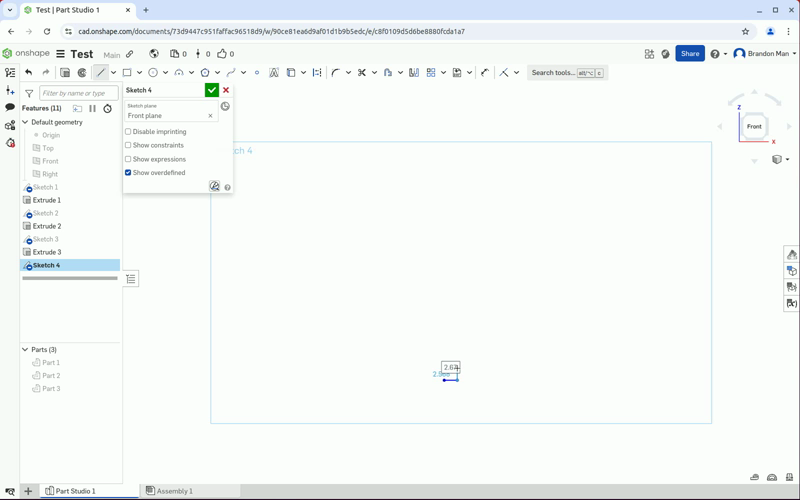
key_up(shift)
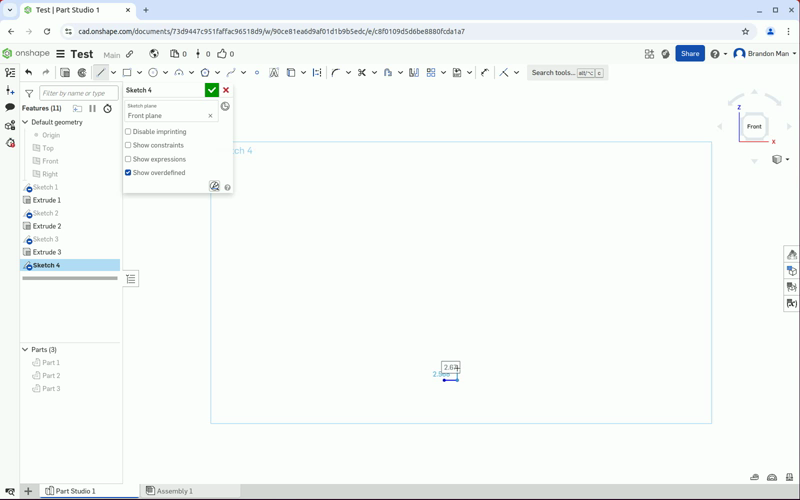
key_down(shift)
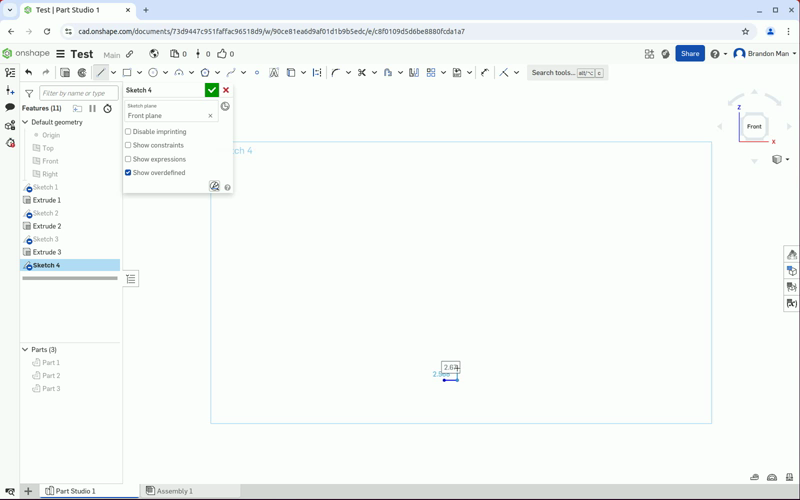
mouse_move(487, 367)
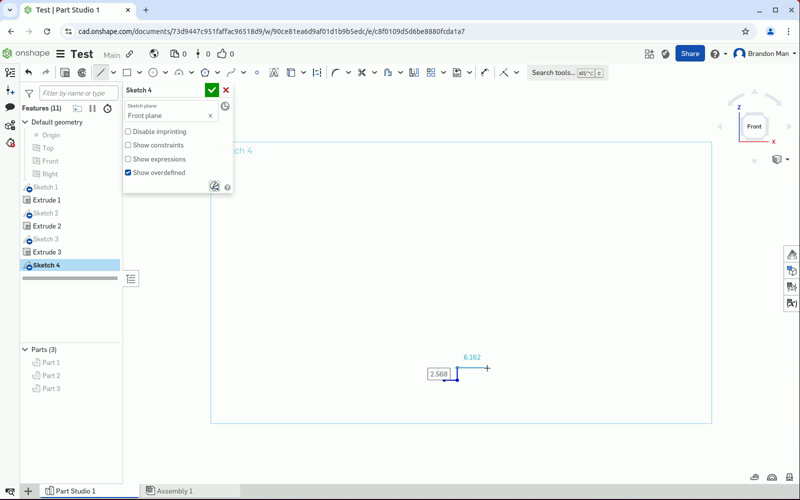
mouse_move(444, 367)
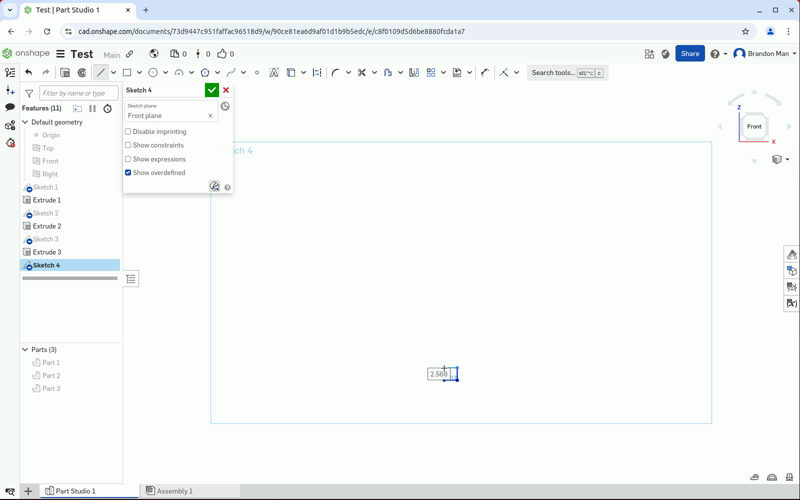
click(444, 367)
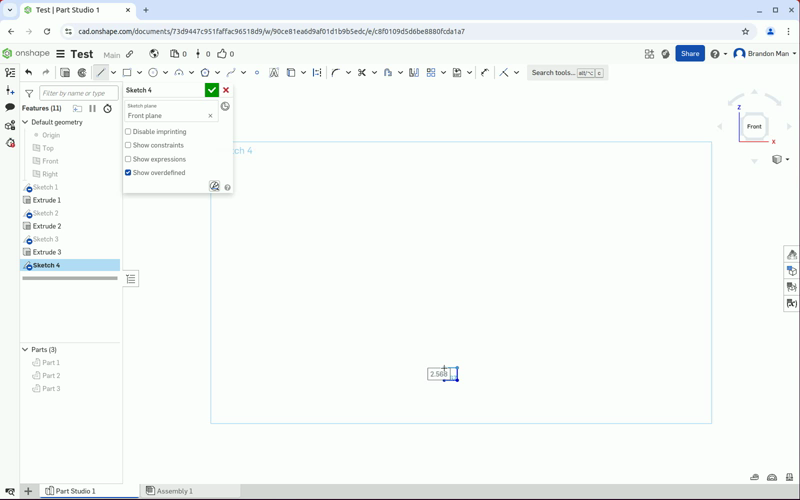
key_up(shift)
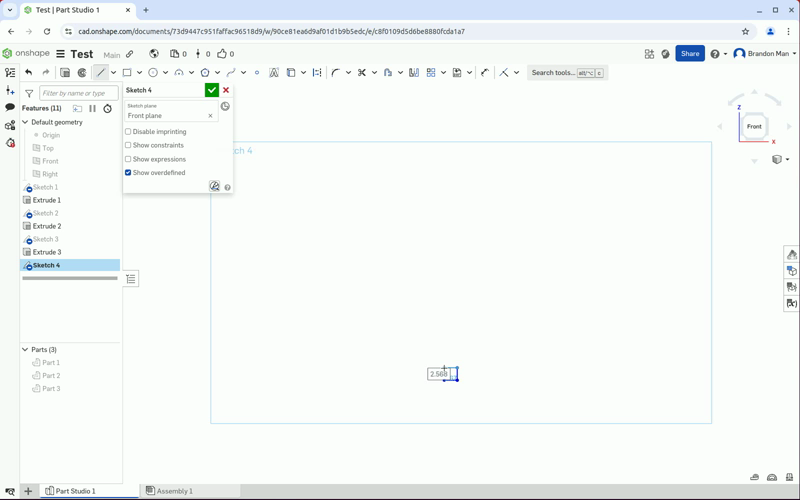
mouse_move(474, 367)
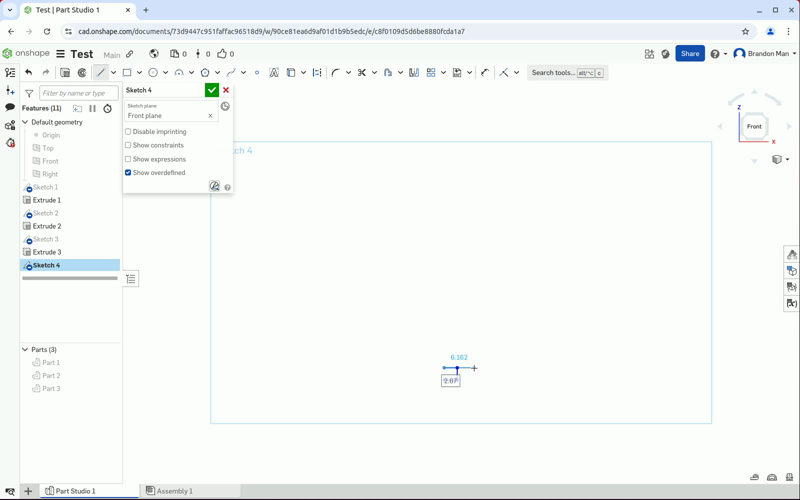
key_down(shift)
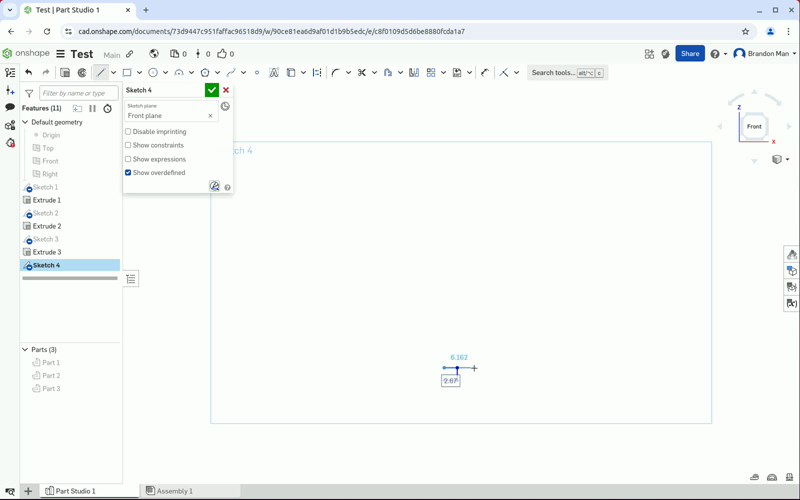
mouse_move(444, 380)
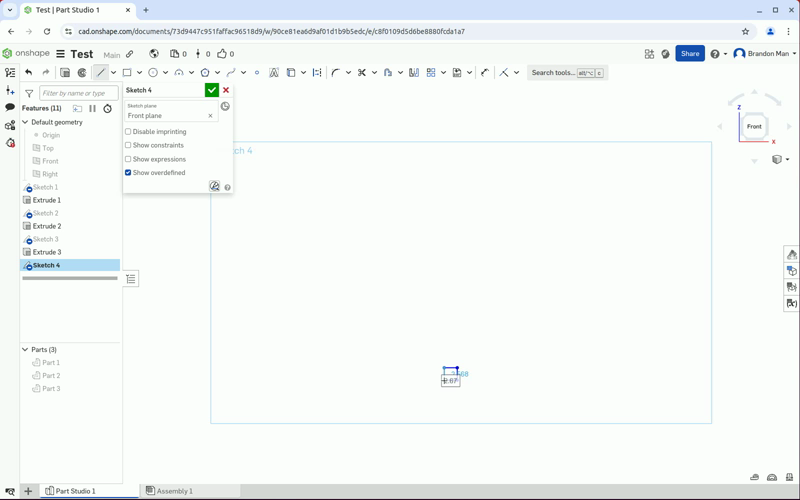
key_up(shift)
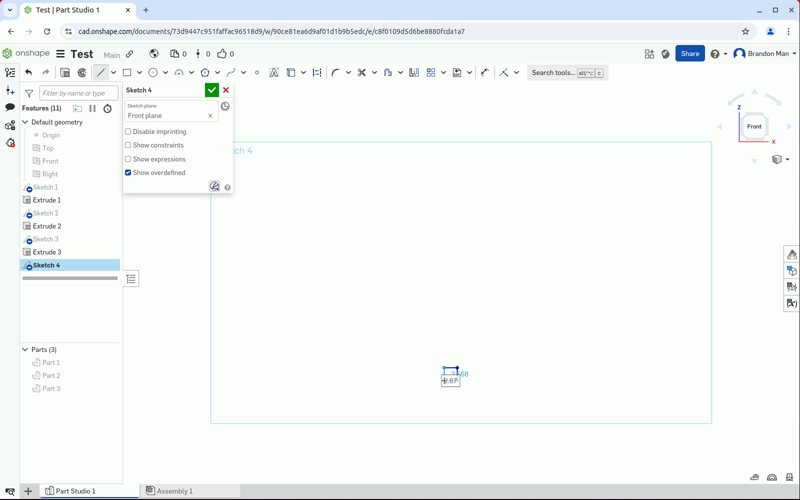
click(444, 380)
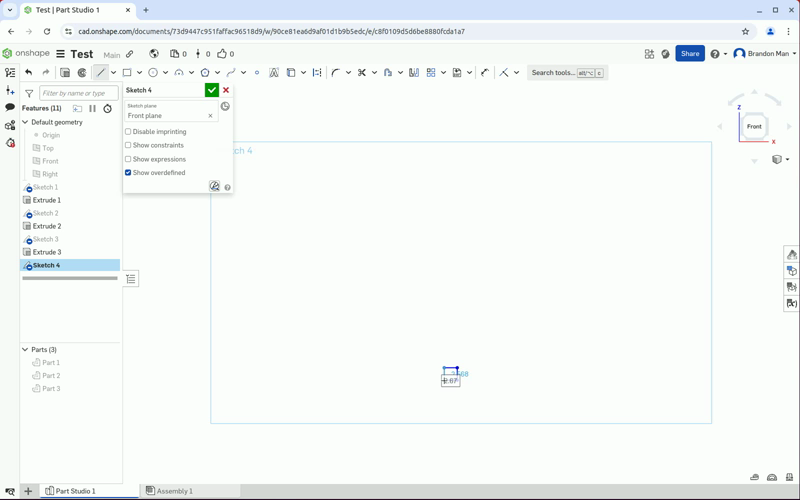
key(esc)
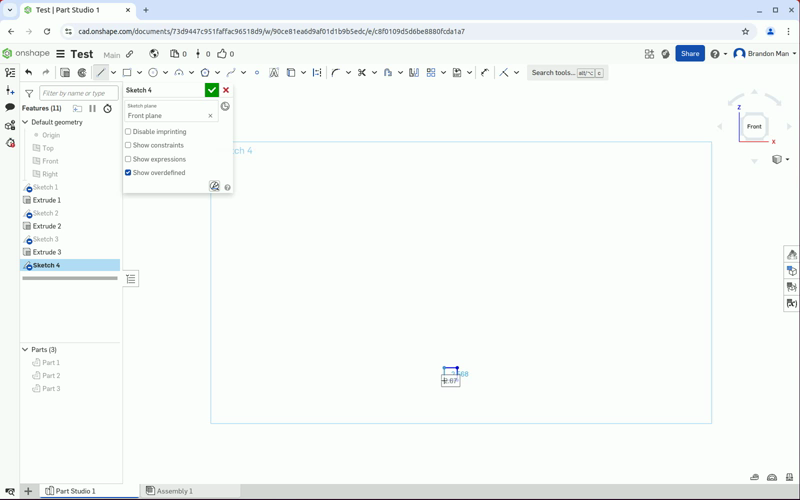
mouse_move(446, 371)
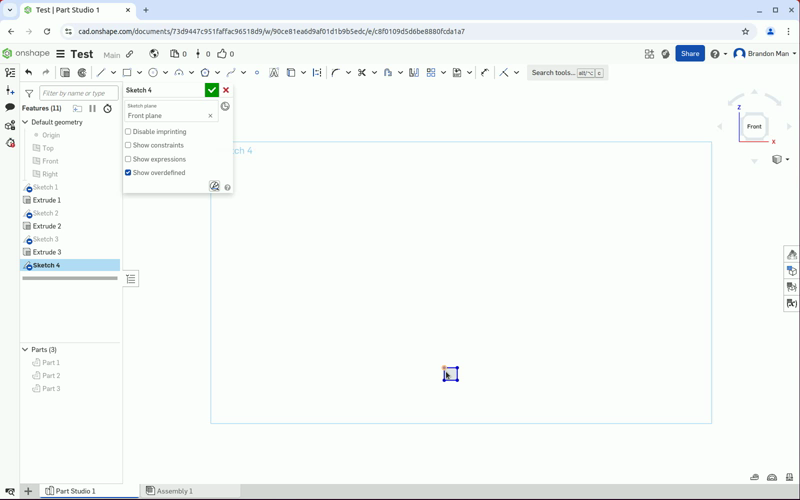
scroll(6)
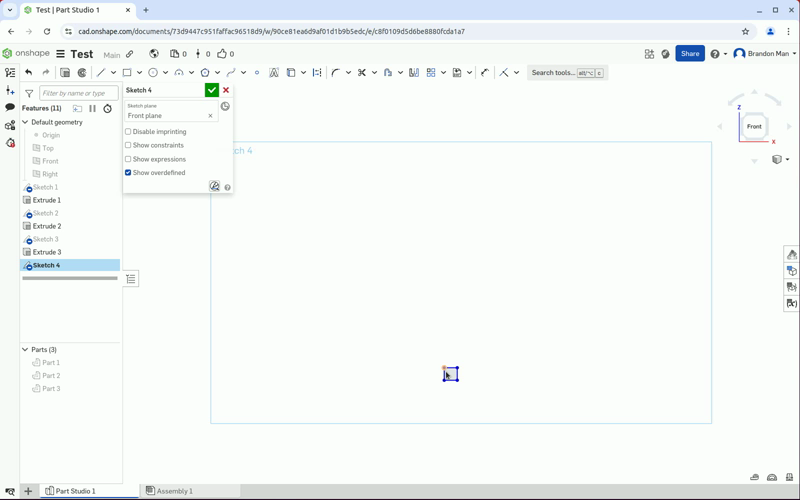
scroll(6)
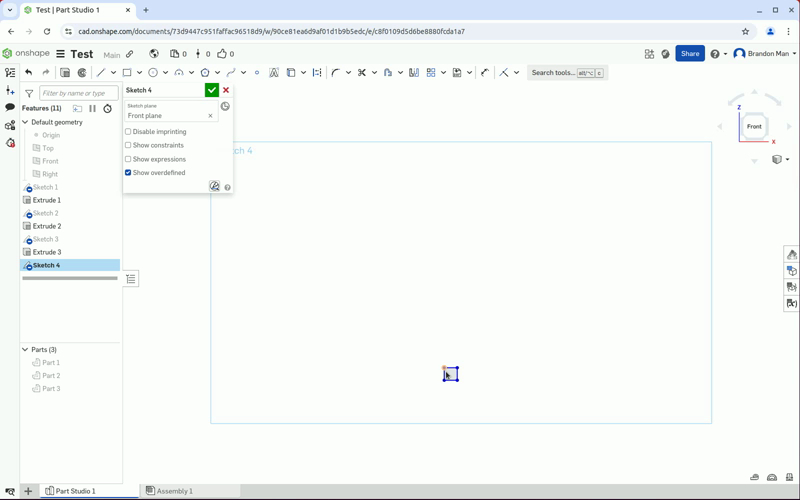
scroll(6)
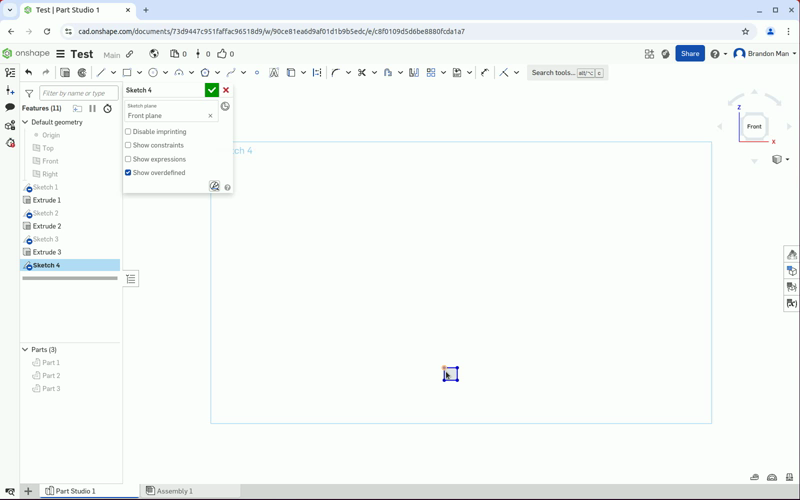
scroll(6)
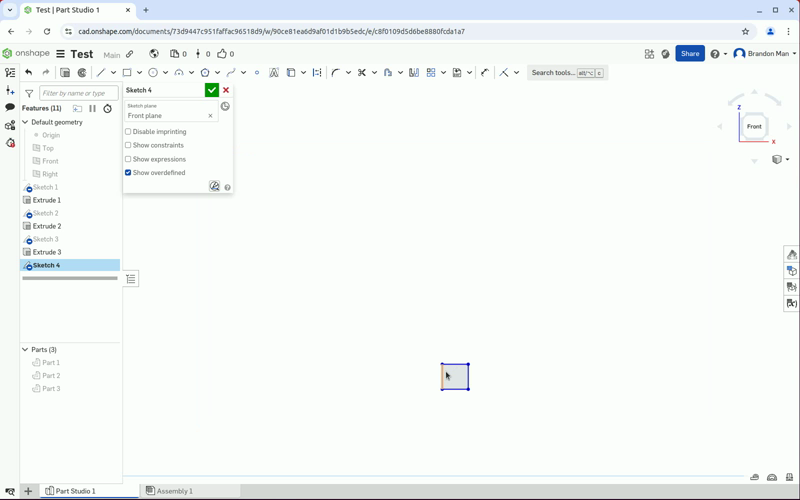
scroll(6)
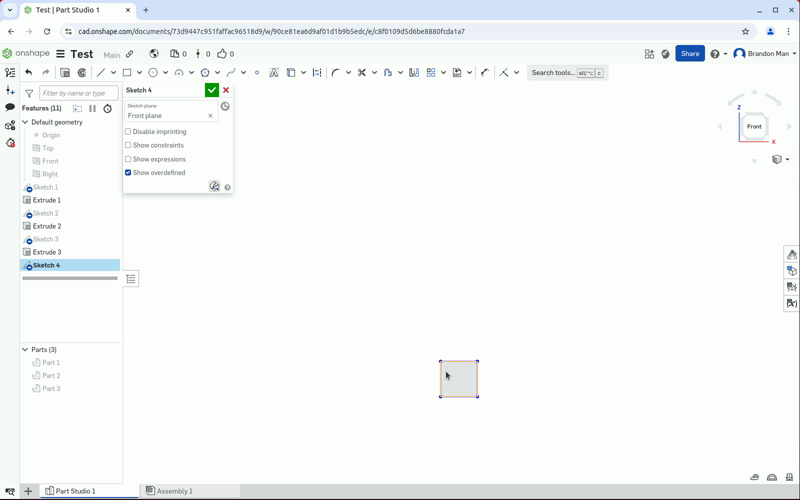
scroll(6)
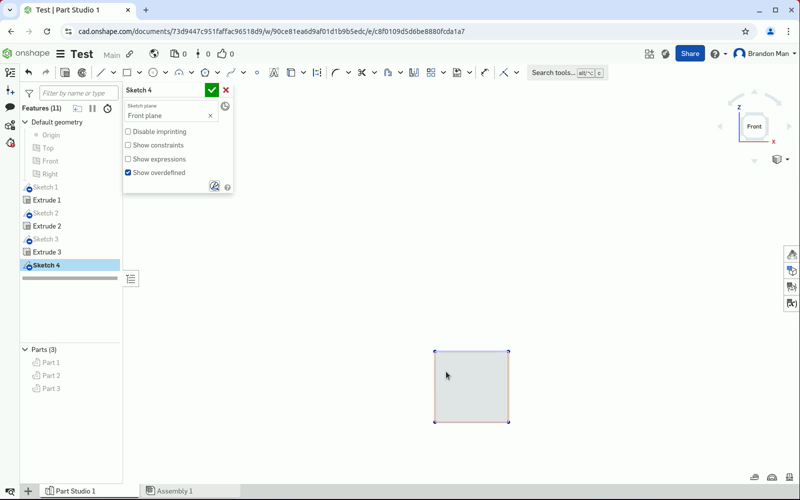
scroll(6)
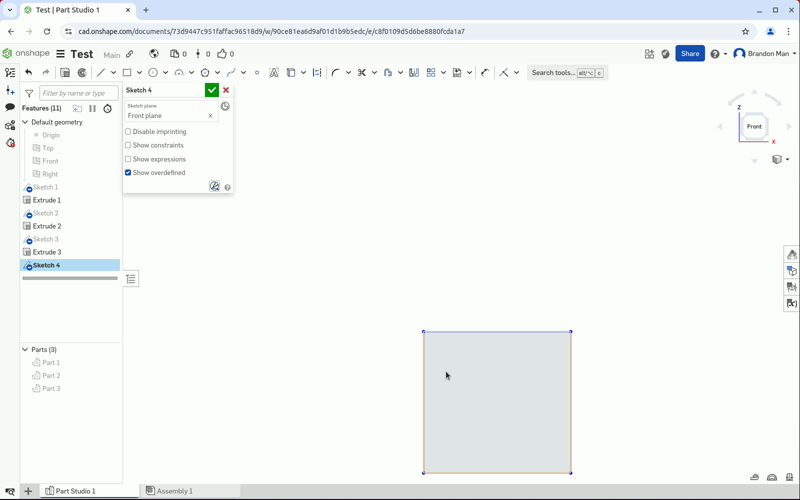
click(446, 371)
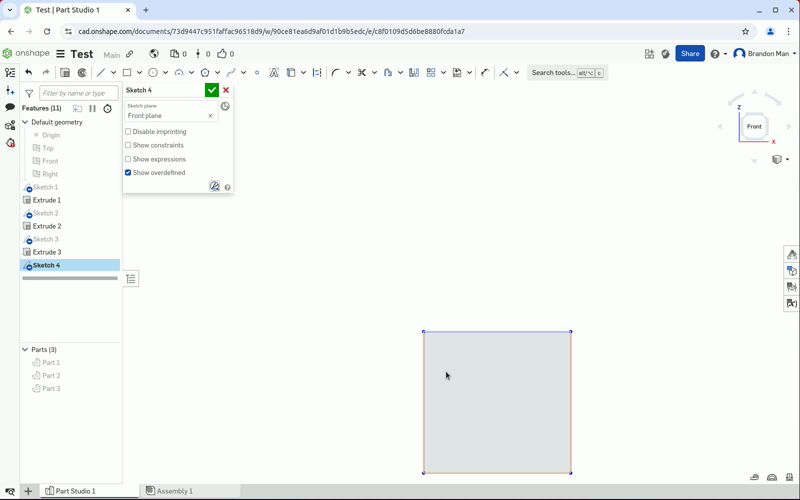
scroll(-6)
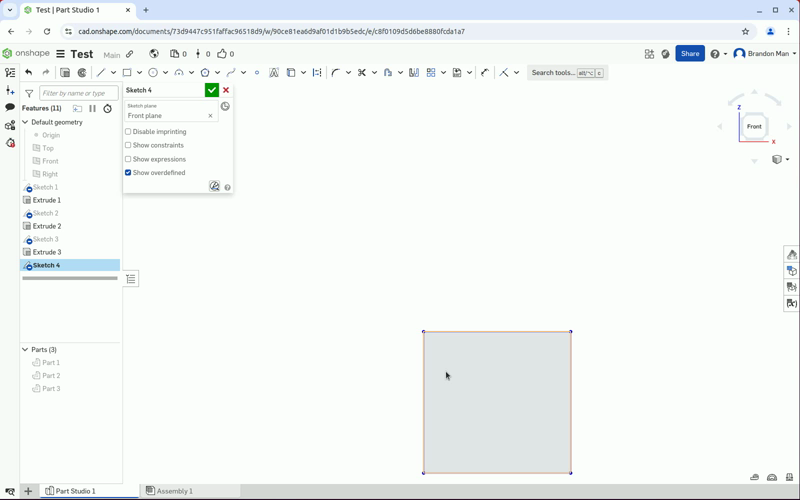
scroll(-6)
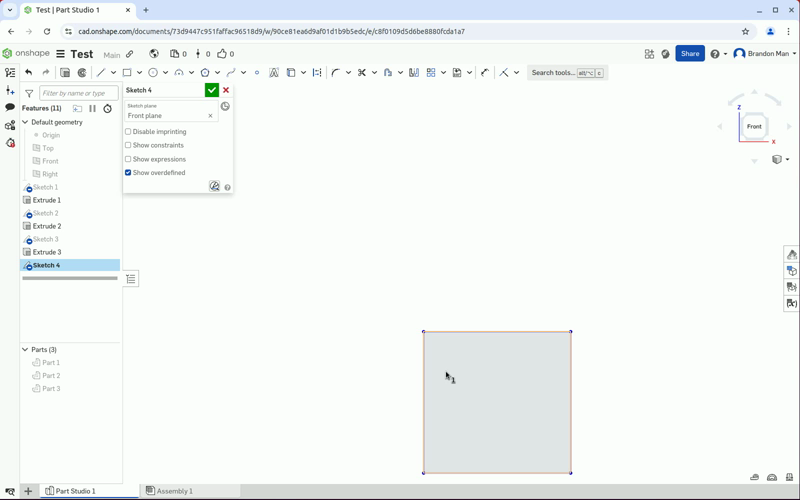
scroll(-6)
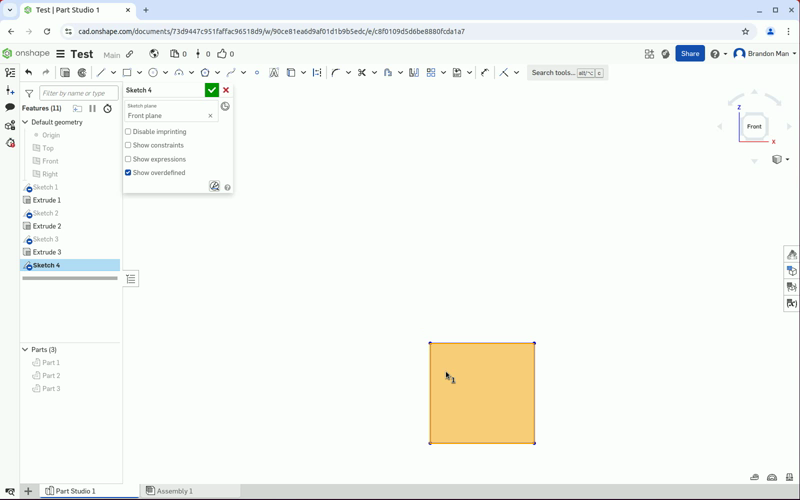
scroll(-6)
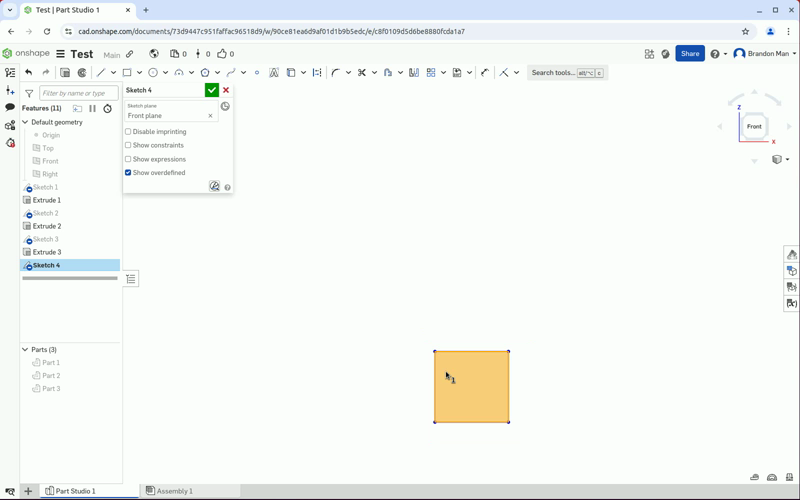
scroll(-6)
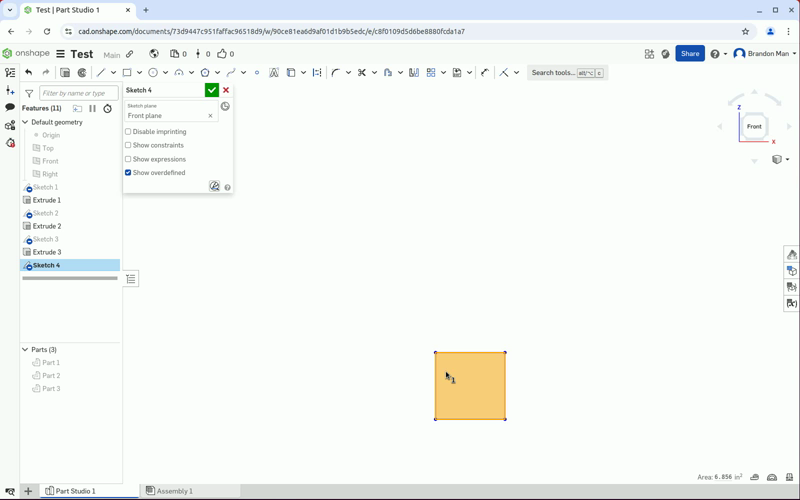
scroll(-6)
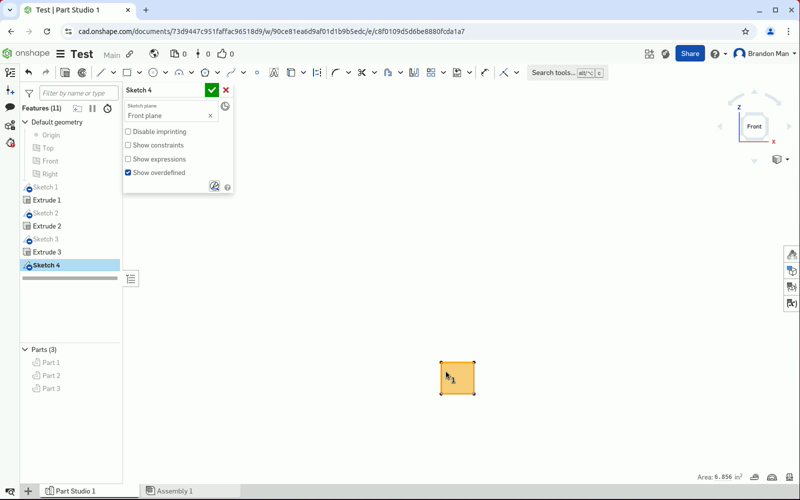
scroll(-6)
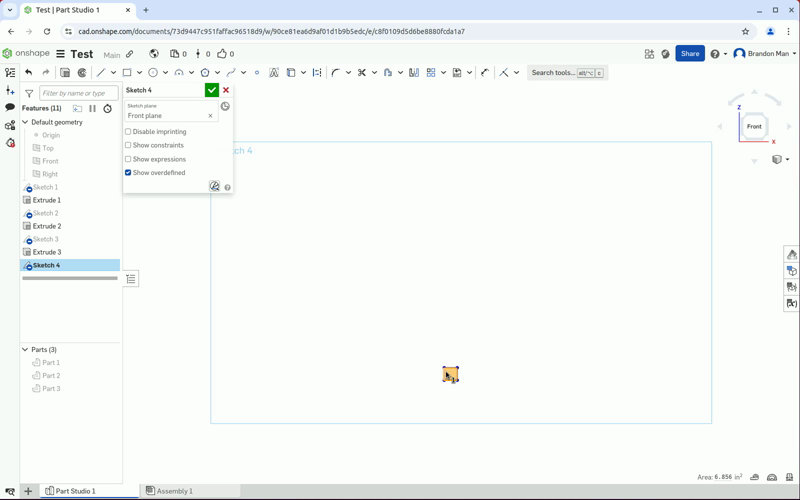
mouse_move(73, 352)
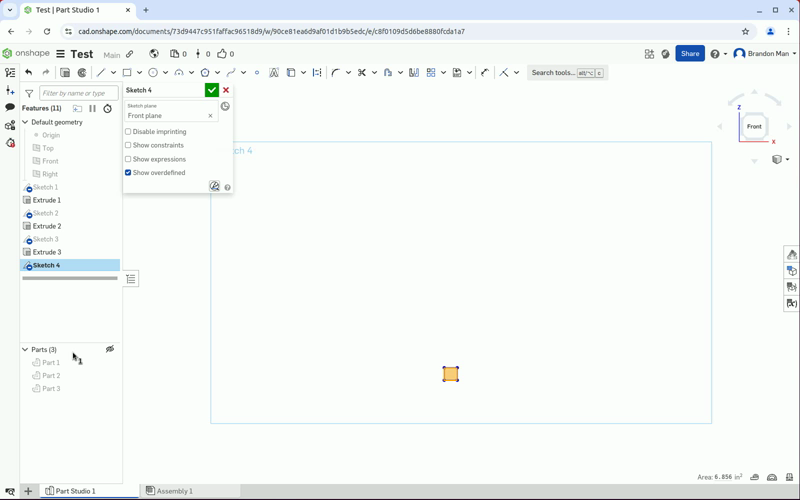
key(shift+y)
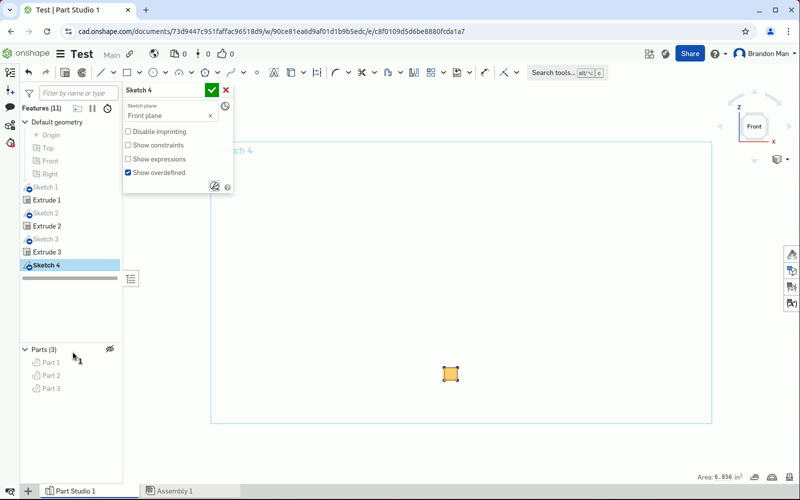
key(shift+e)
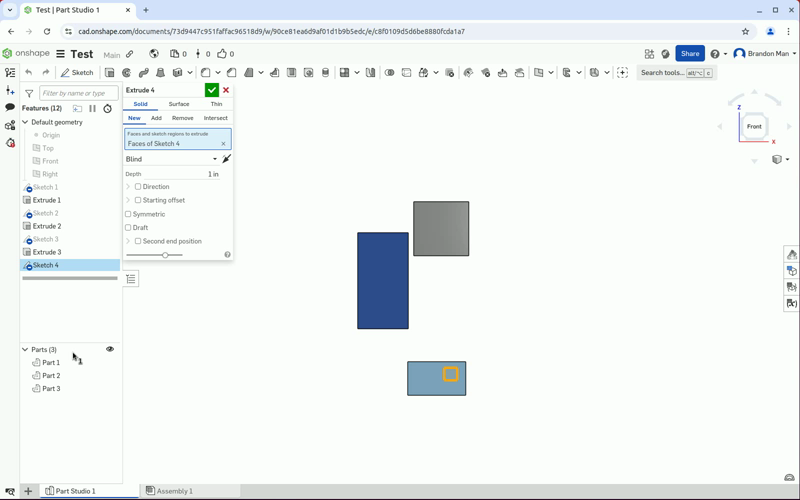
mouse_move(143, 106)
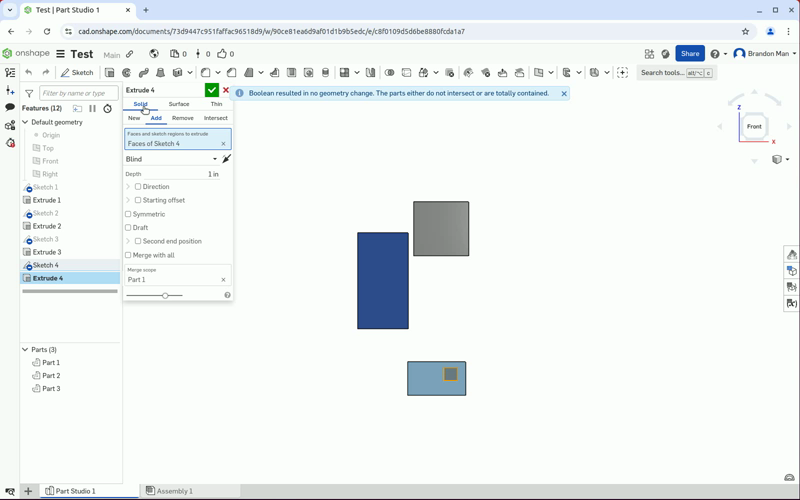
click(143, 106)
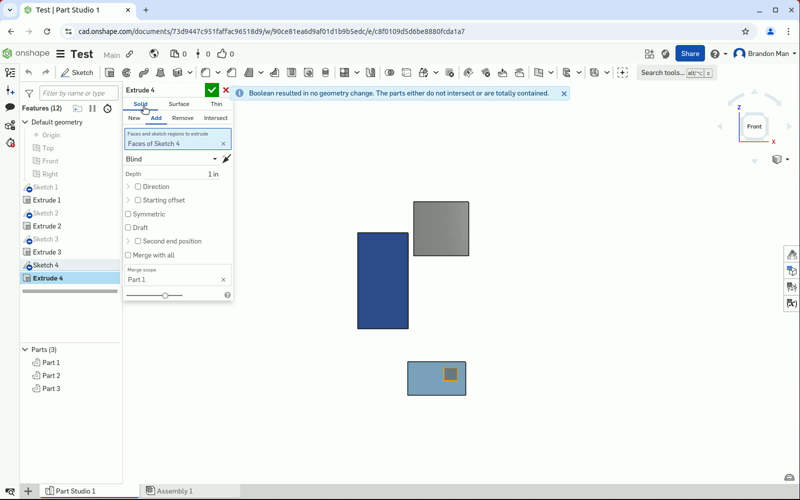
mouse_move(137, 120)
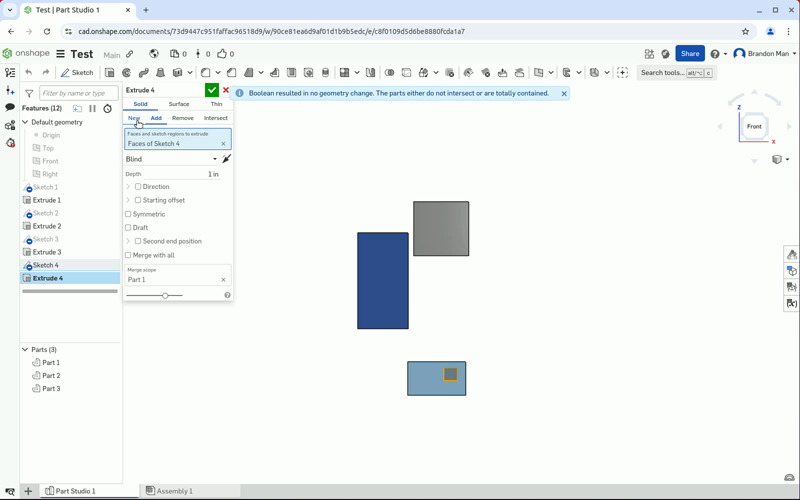
click(137, 120)
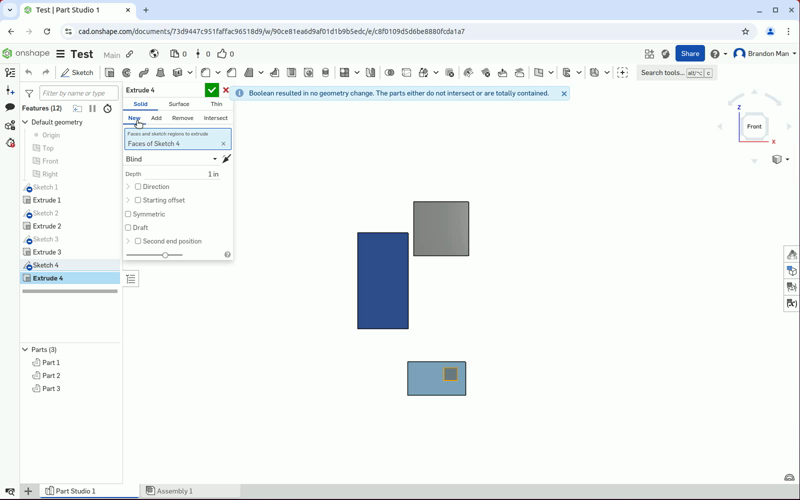
key(tab, 4)
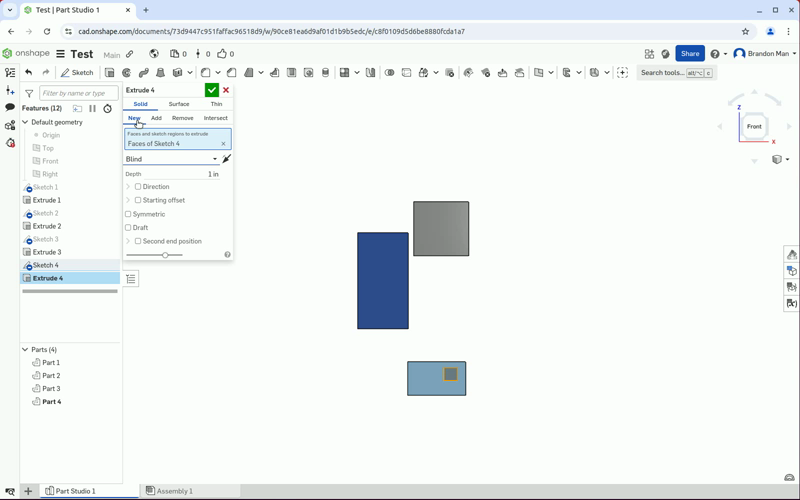
text(2.889)
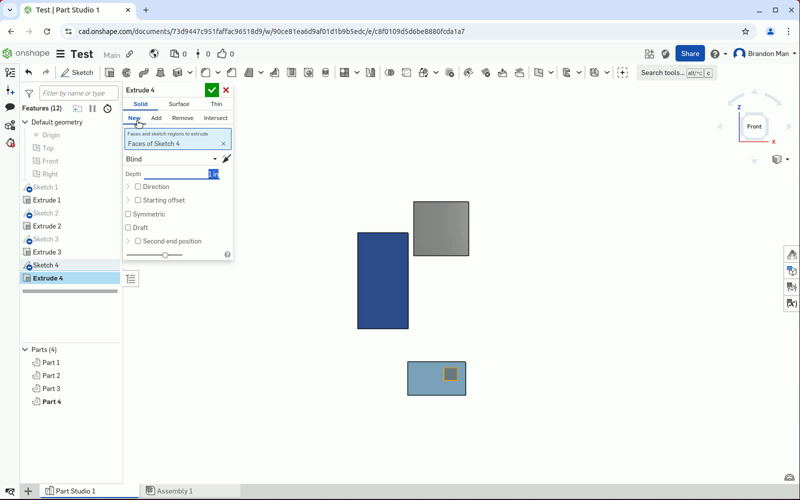
key(enter)
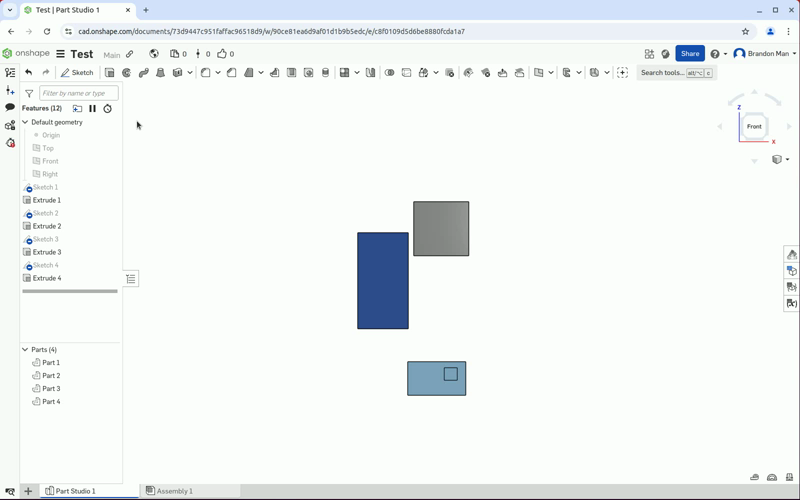
key(shift+h)
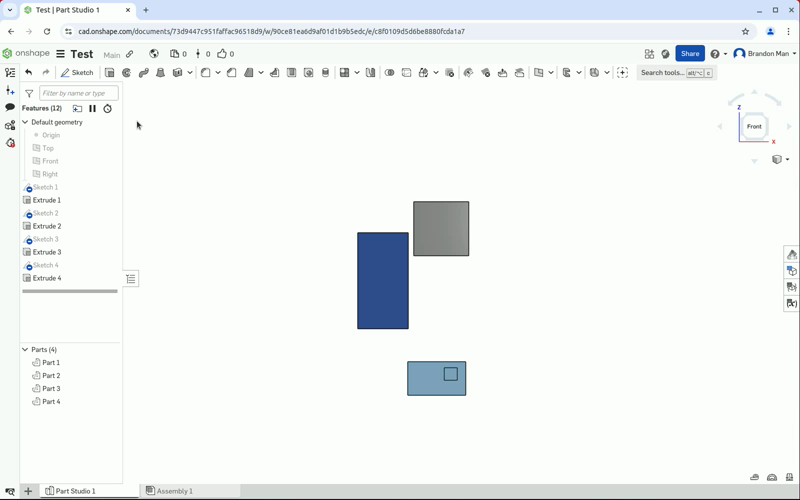
key(shift+h)
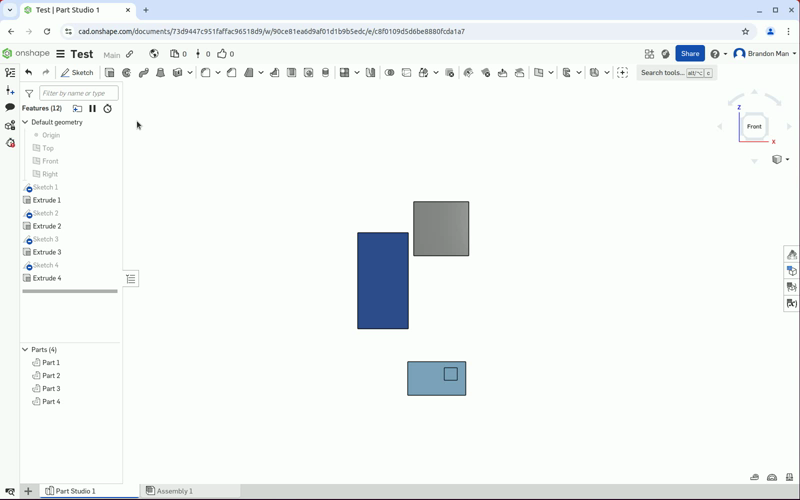
key(shift+7)
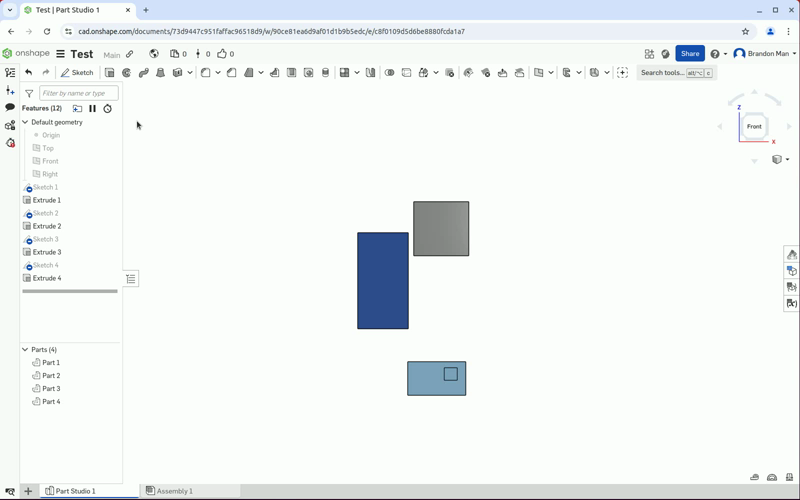
key(left, 2)
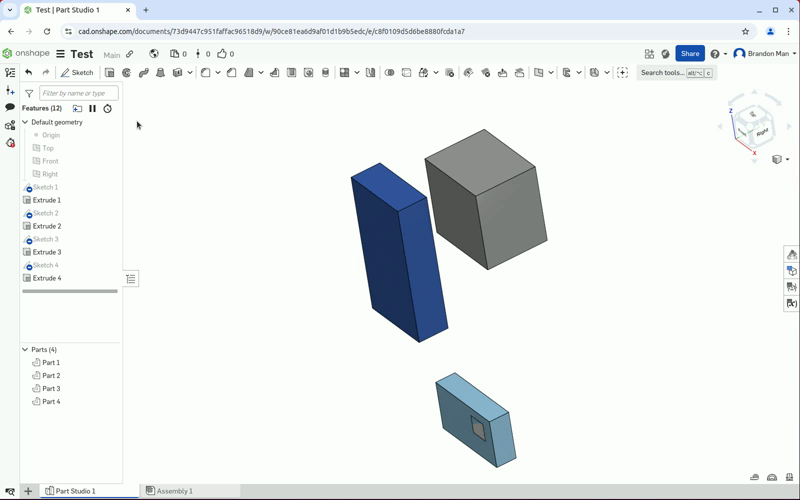
key(down, 2)
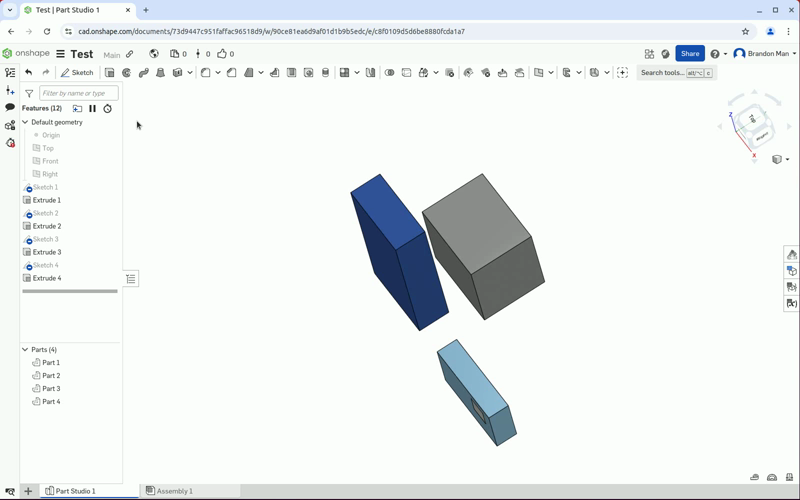
key(up, 2)
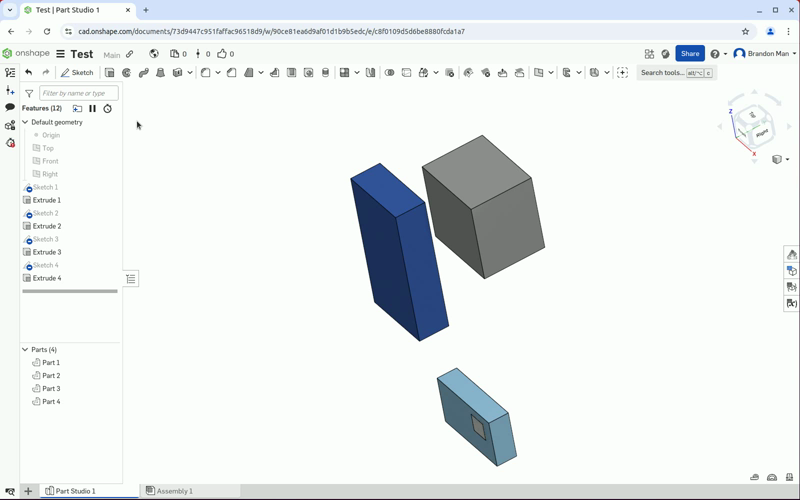
key(right, 2)
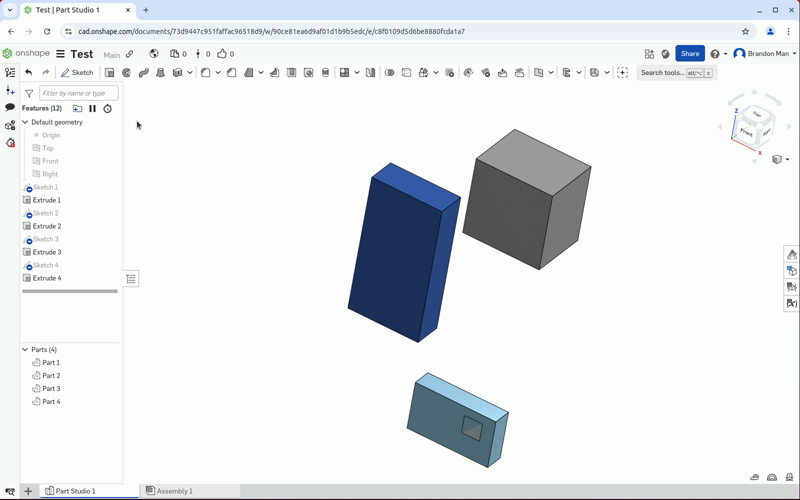
mouse_move(73, 189)
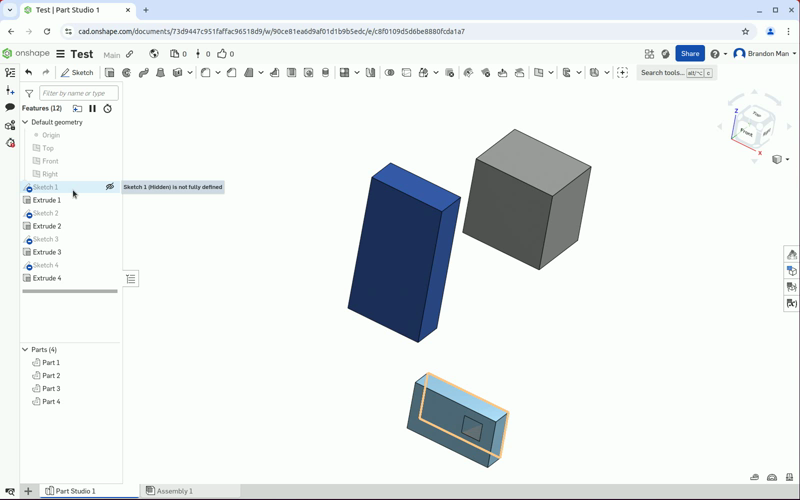
click(73, 189)